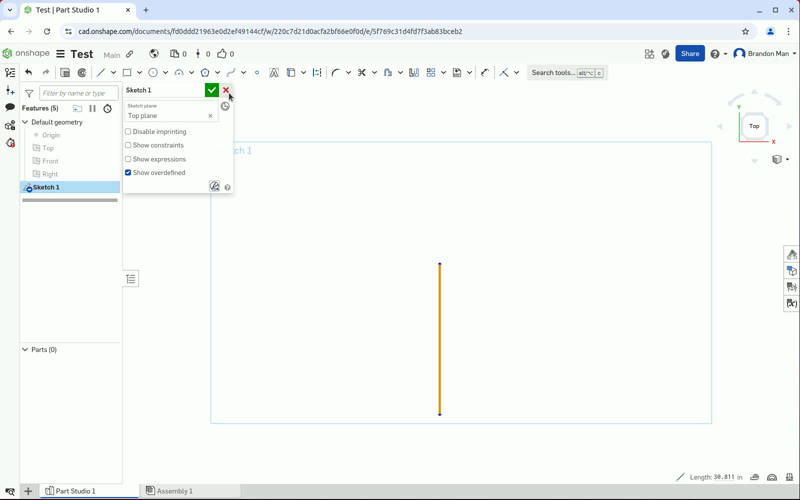
key(shift+h)
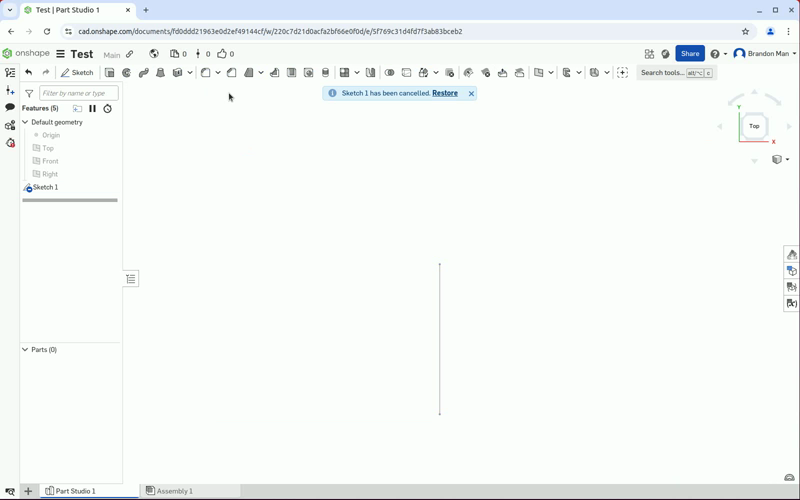
key(shift+s)
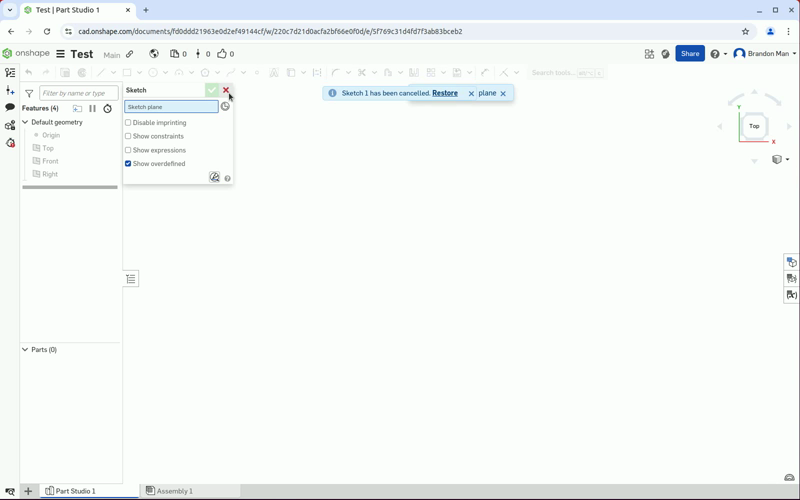
mouse_move(73, 150)
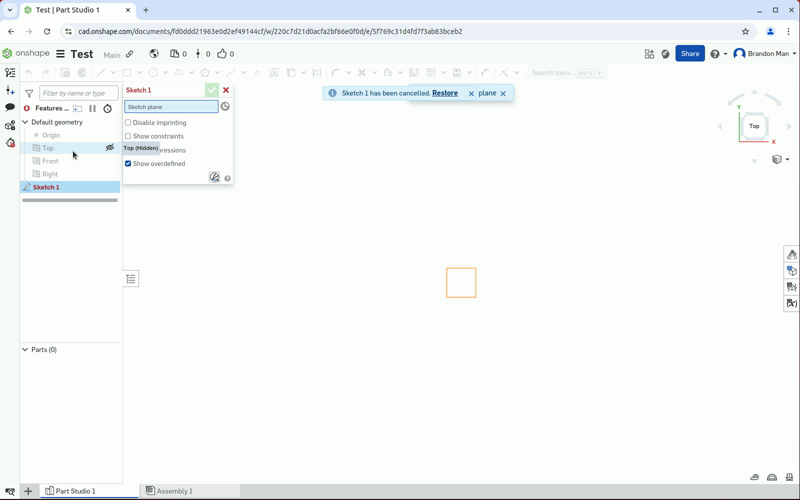
click(73, 150)
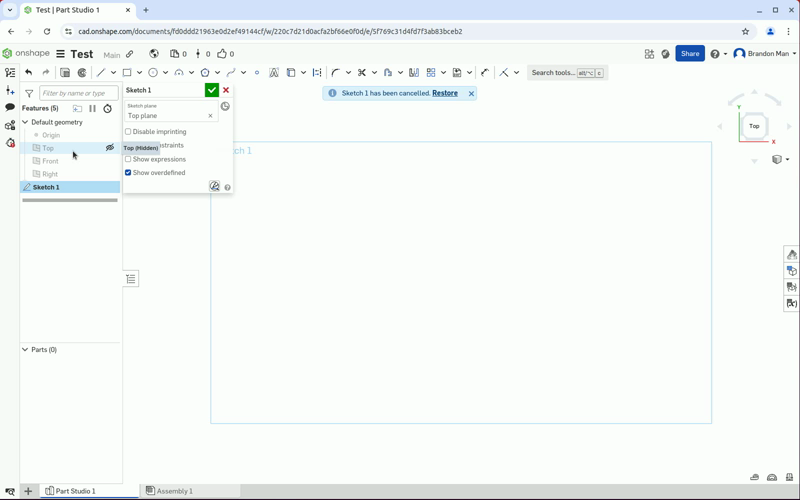
mouse_move(73, 352)
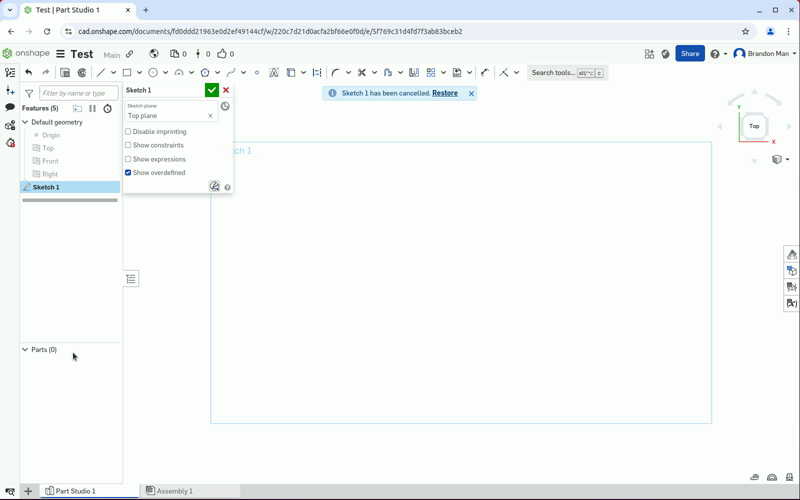
key(y)
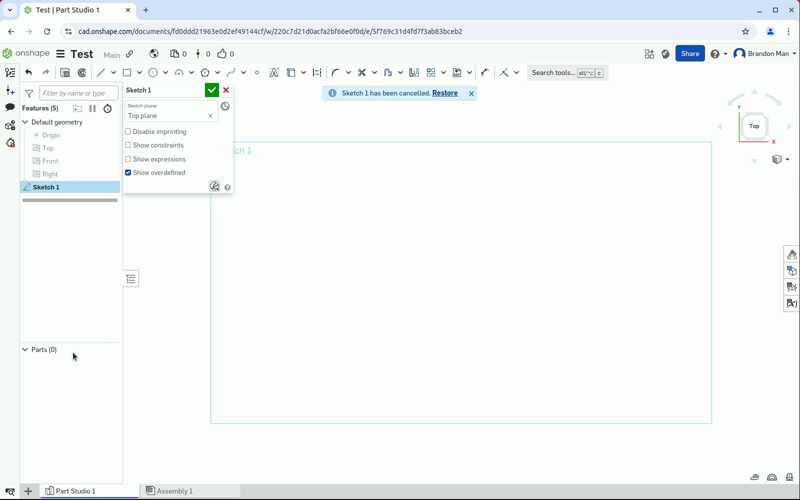
key(l)
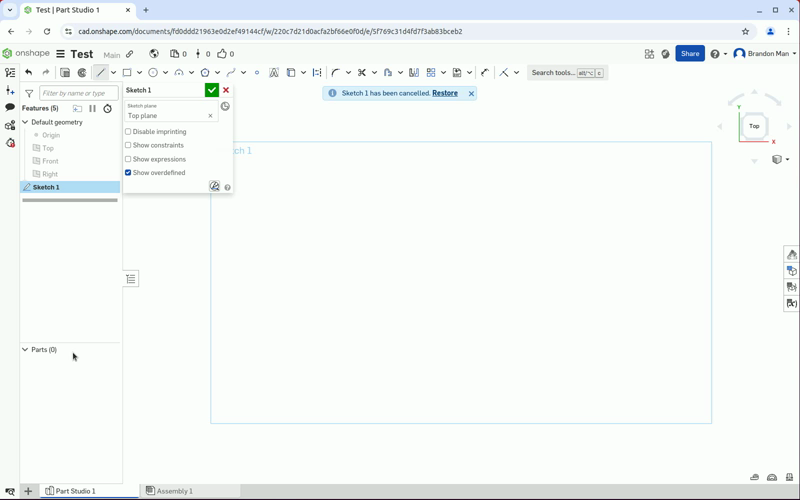
key_down(shift)
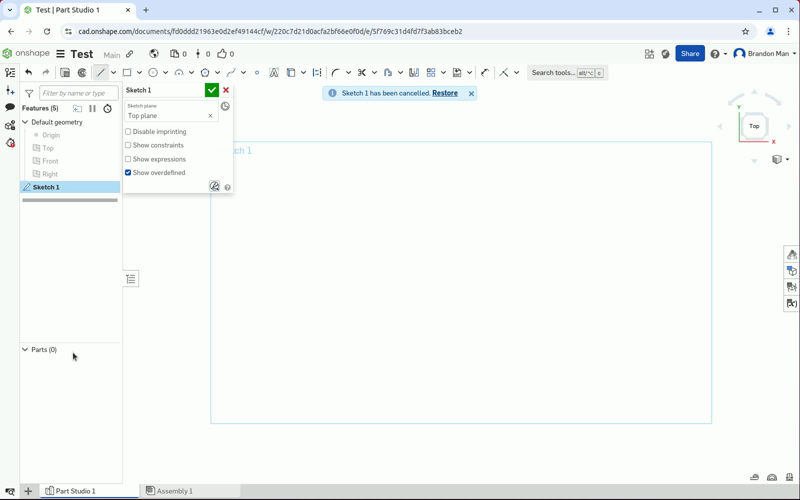
mouse_move(449, 243)
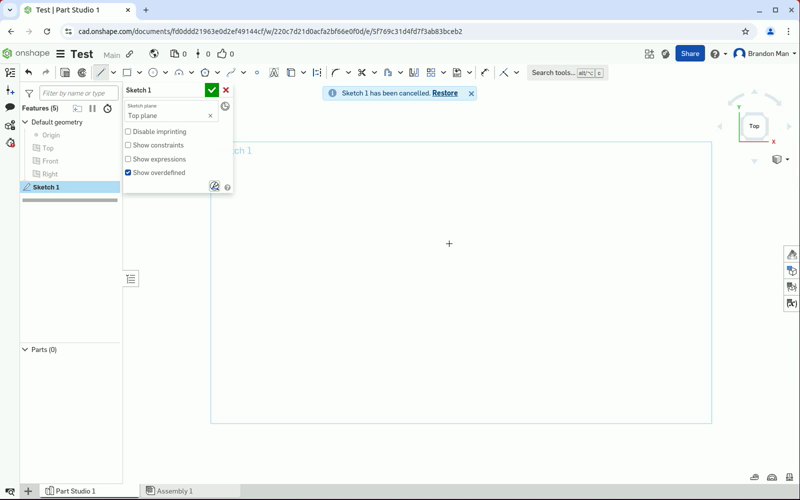
click(449, 243)
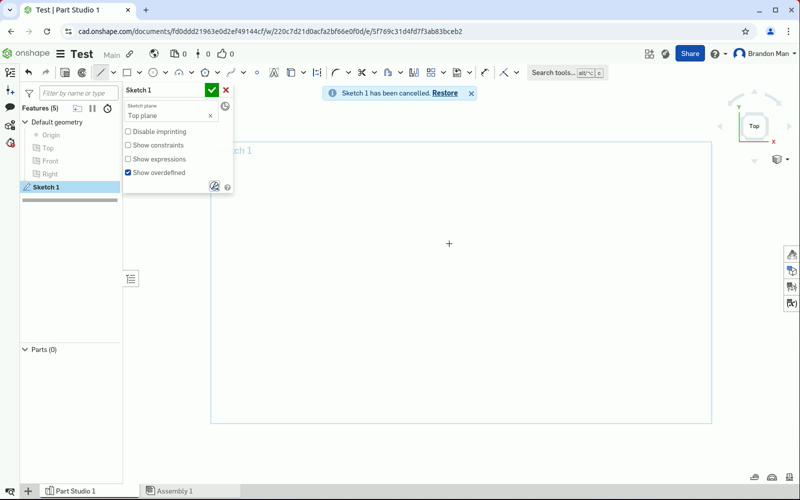
key_up(shift)
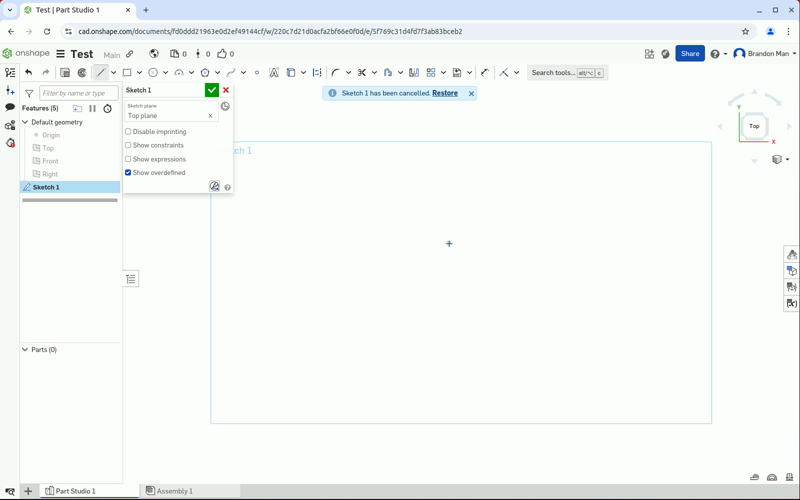
key_down(shift)
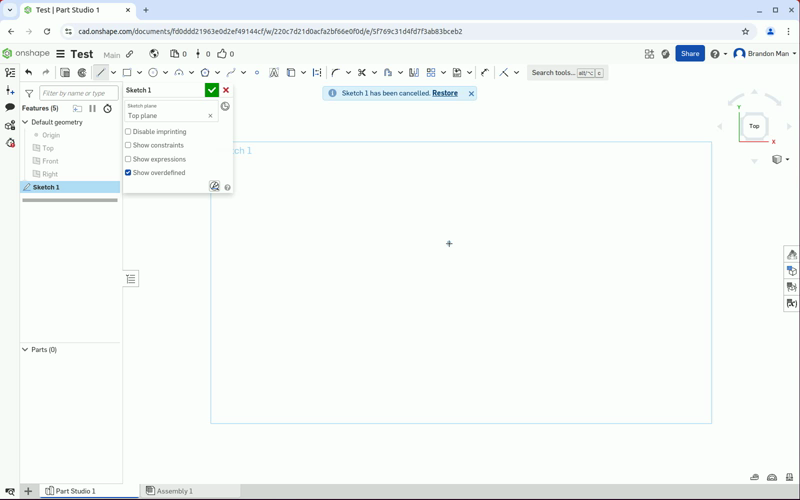
mouse_move(479, 243)
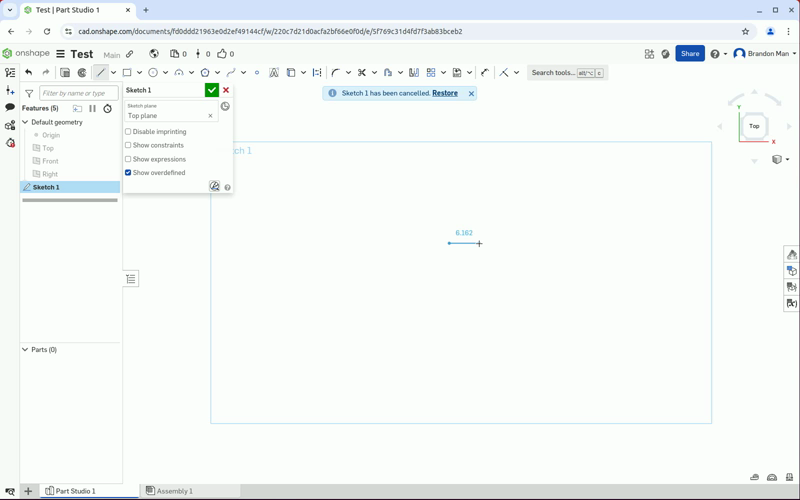
mouse_move(464, 243)
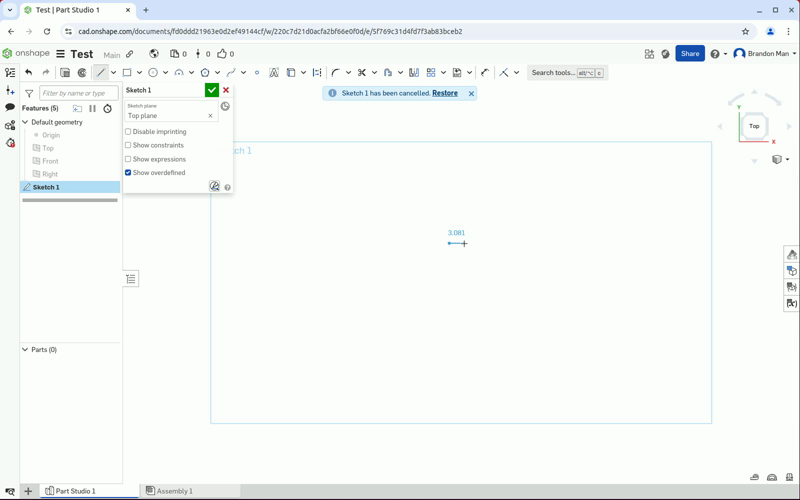
click(464, 243)
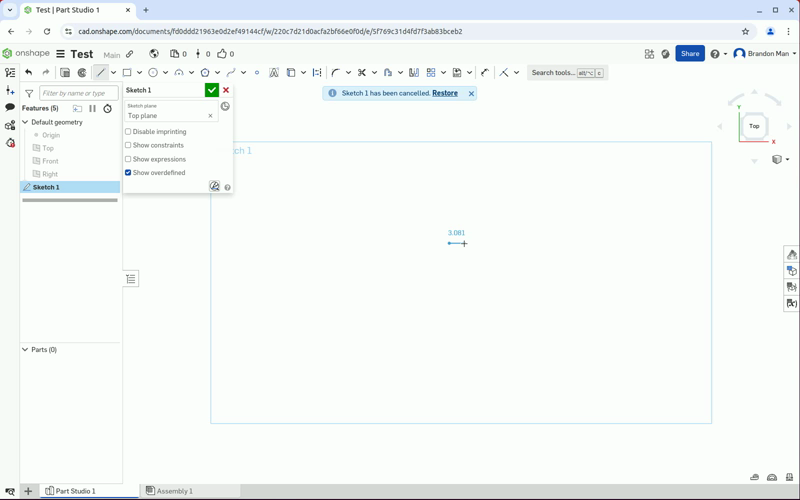
key_up(shift)
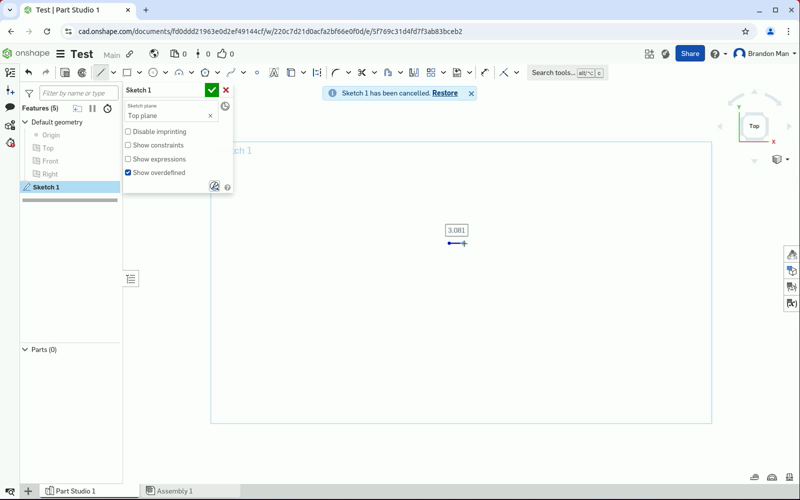
key_down(shift)
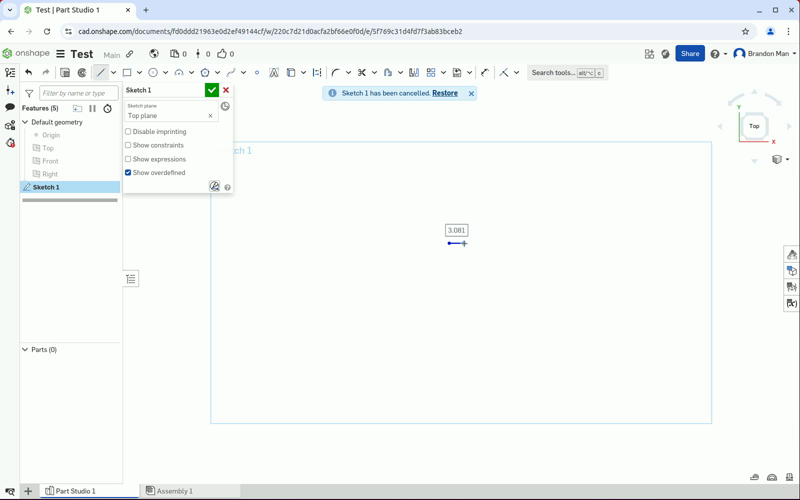
mouse_move(464, 169)
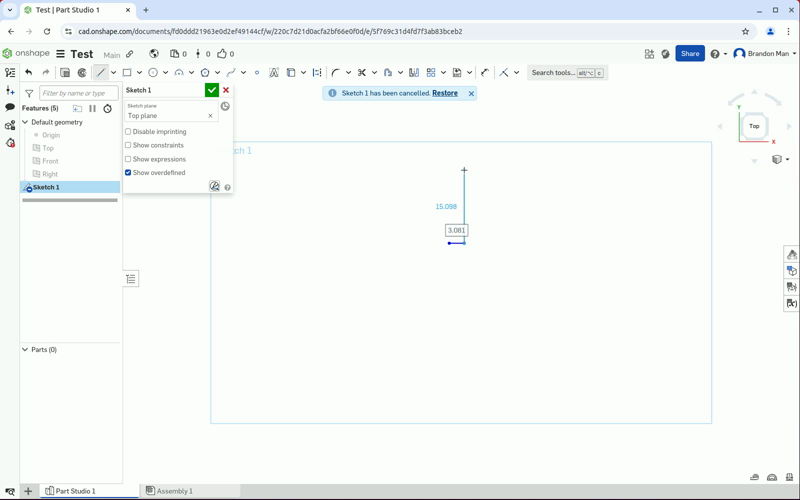
click(464, 169)
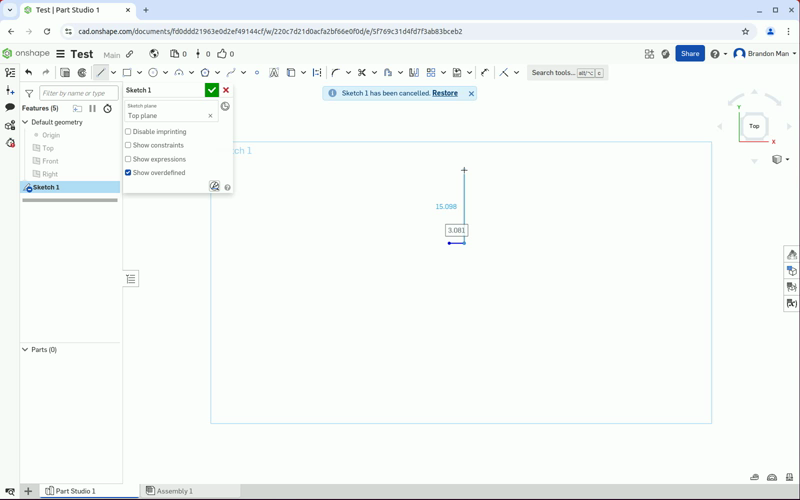
key_up(shift)
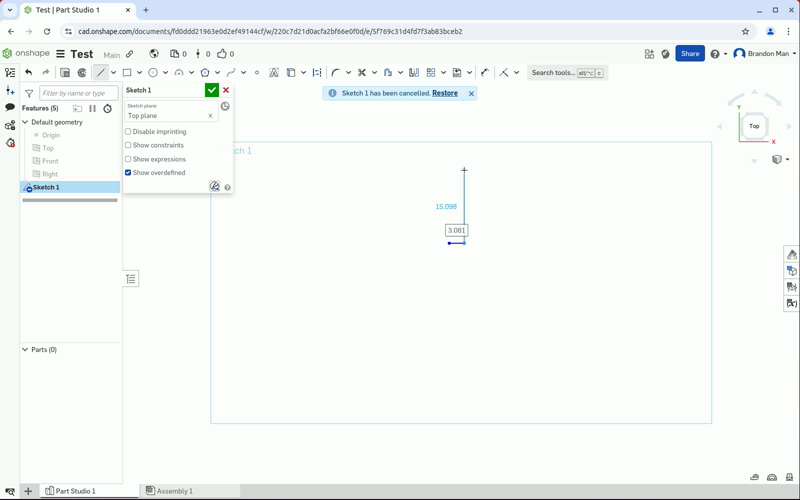
key_down(shift)
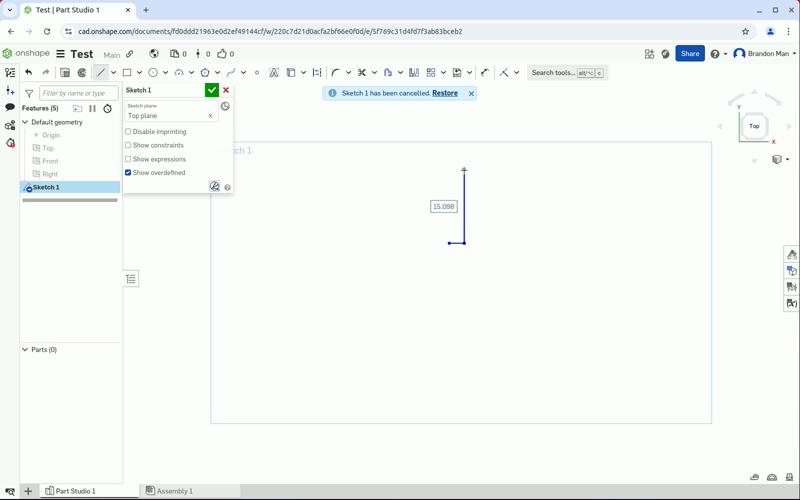
mouse_move(494, 169)
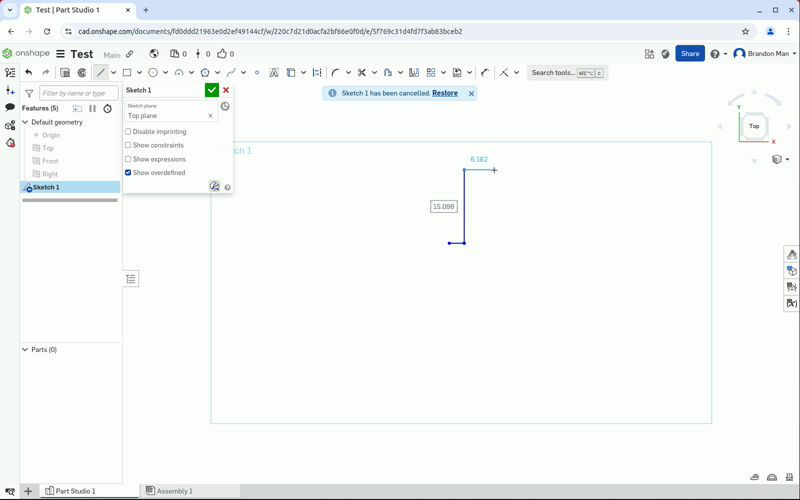
mouse_move(449, 169)
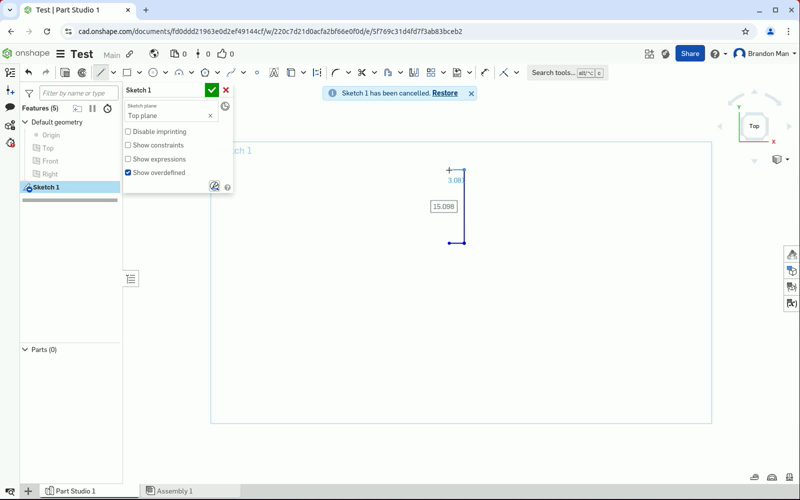
click(449, 169)
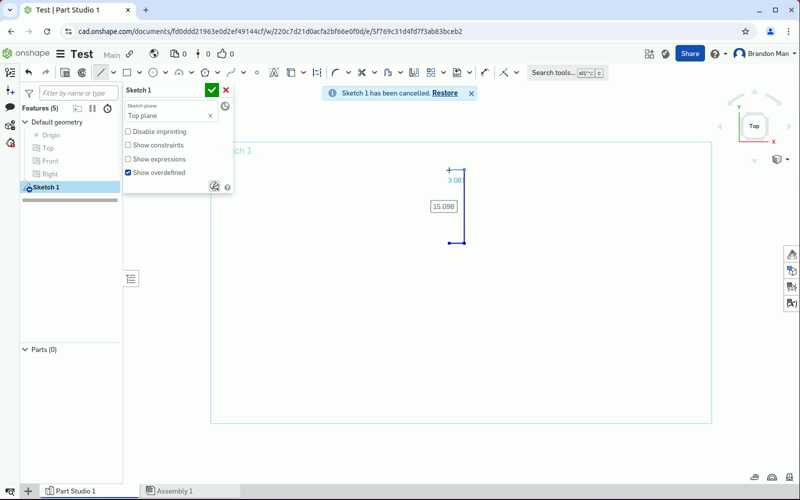
key_up(shift)
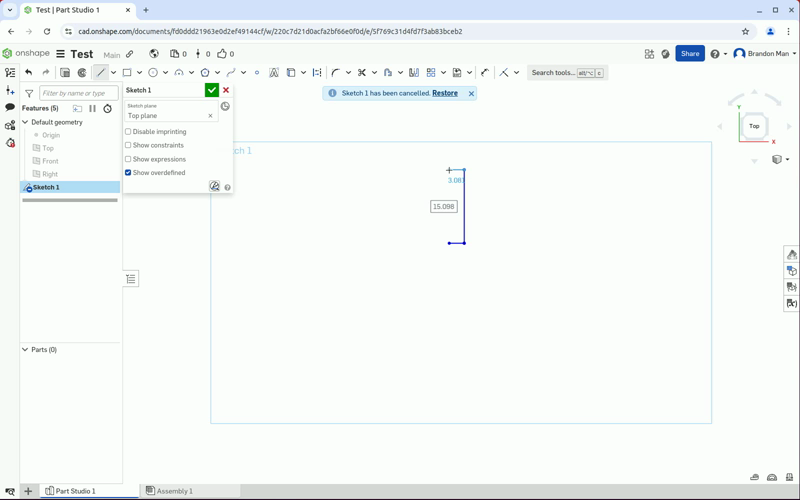
key_down(shift)
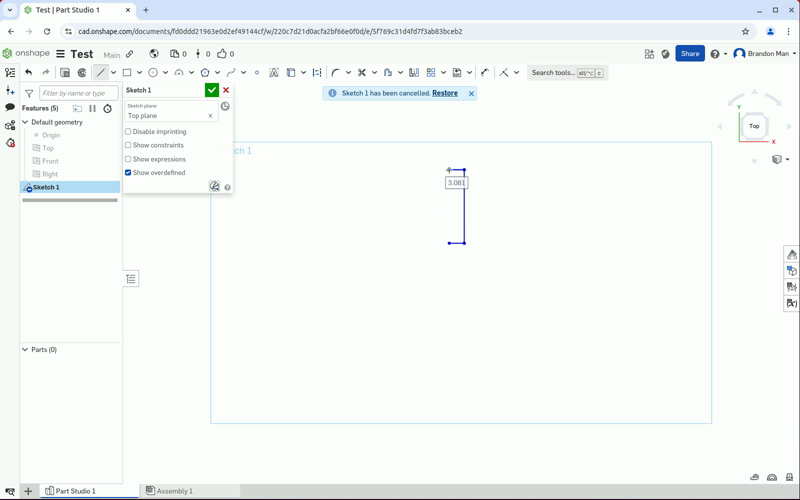
mouse_move(449, 243)
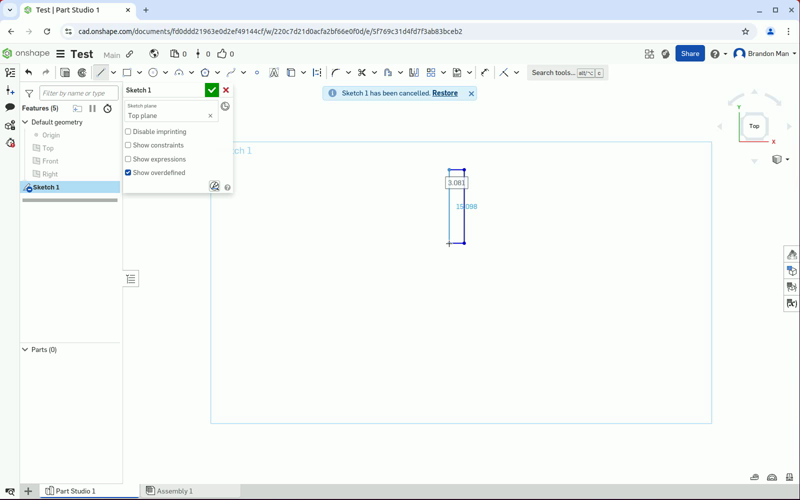
key_up(shift)
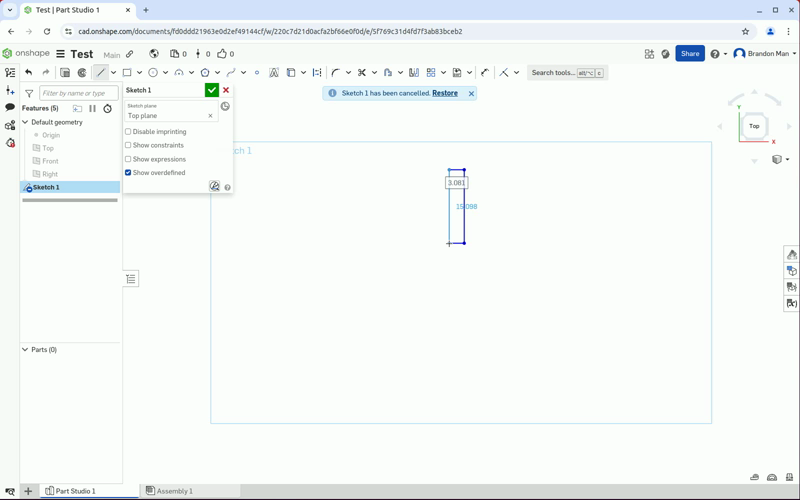
click(449, 243)
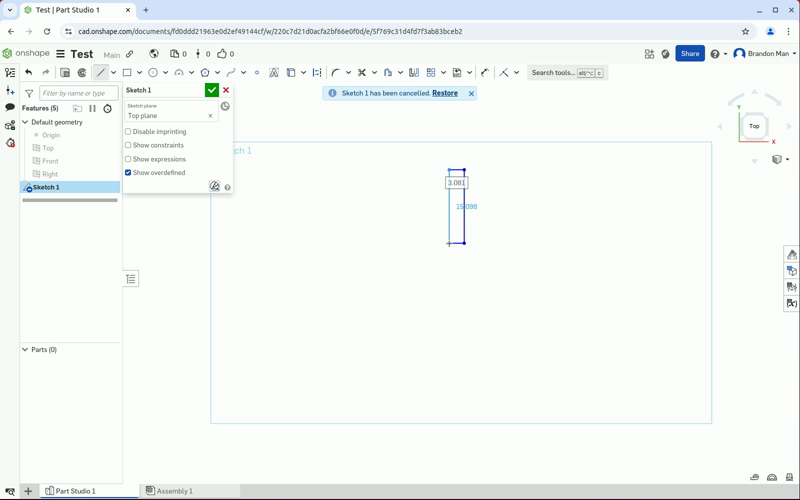
key(esc)
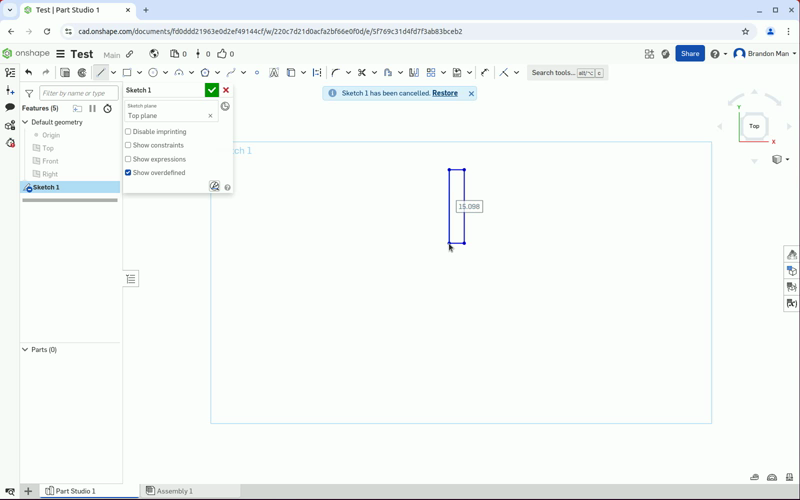
mouse_move(459, 185)
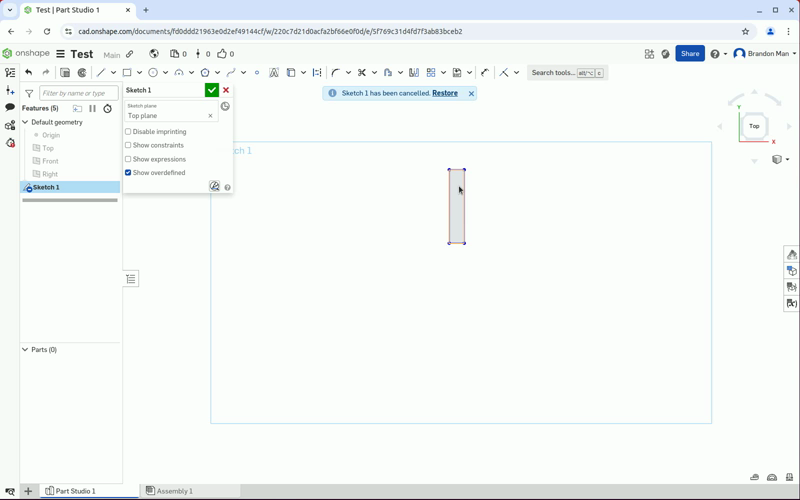
scroll(6)
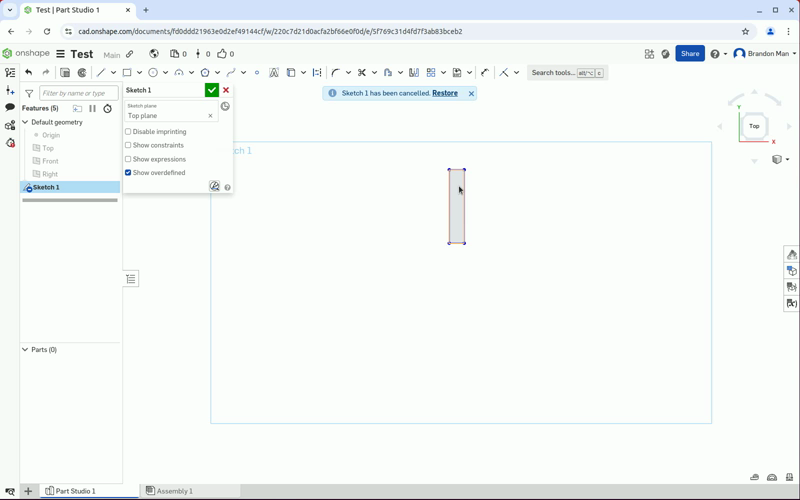
scroll(6)
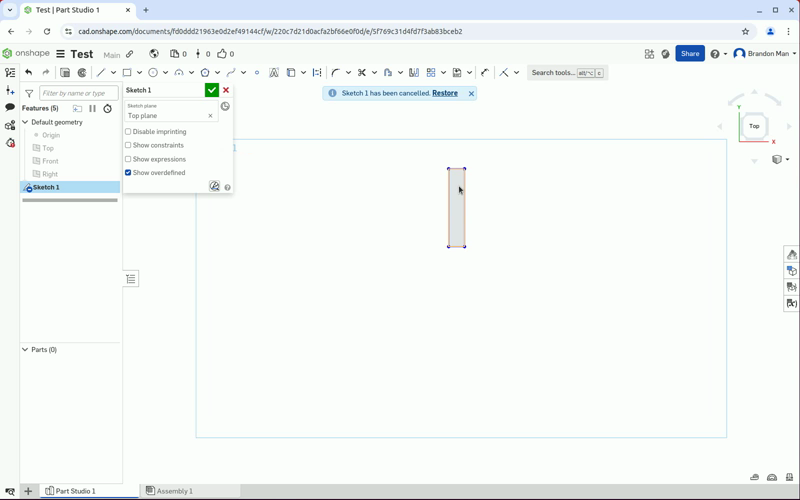
scroll(6)
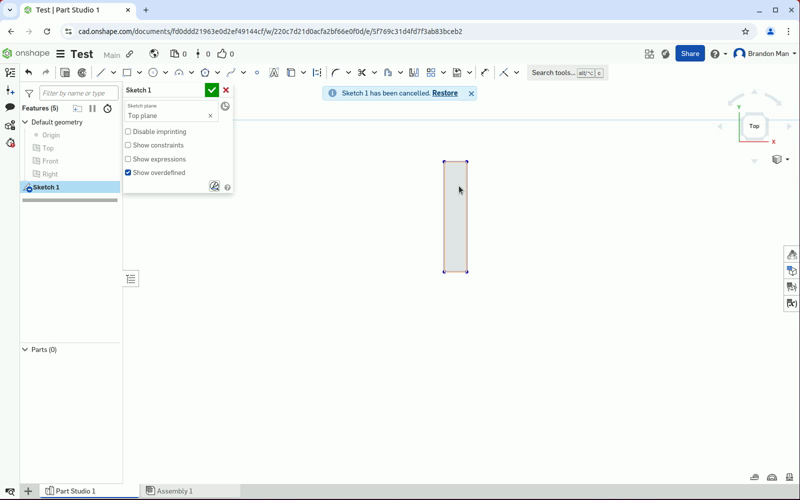
scroll(6)
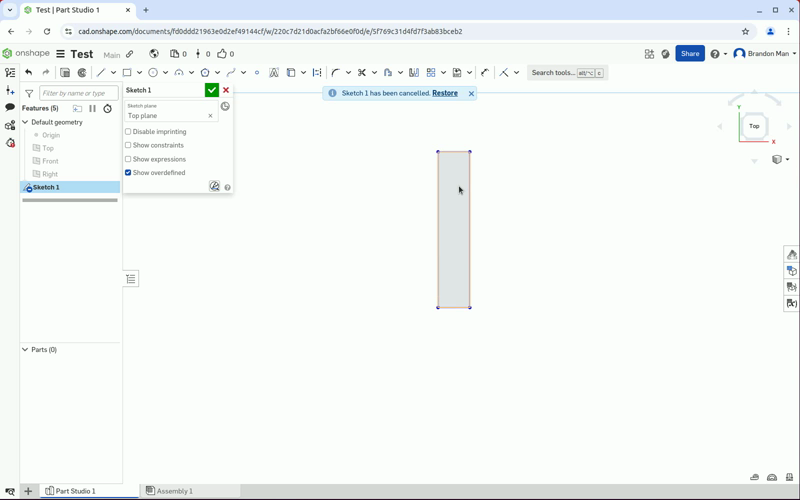
scroll(6)
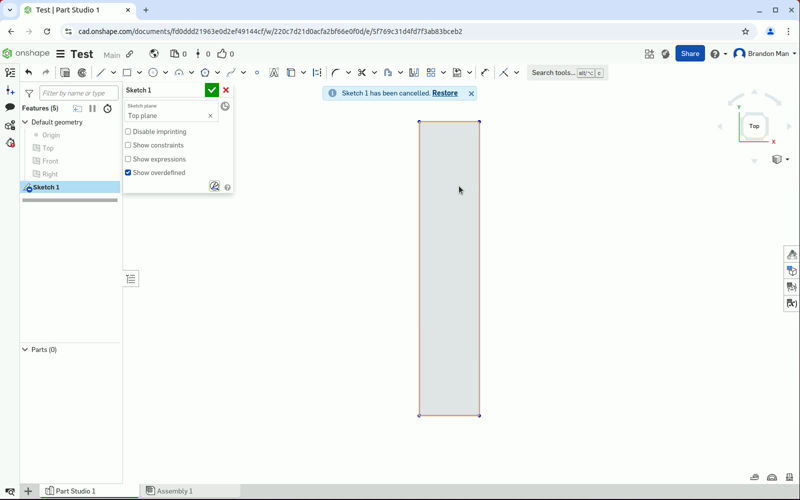
scroll(6)
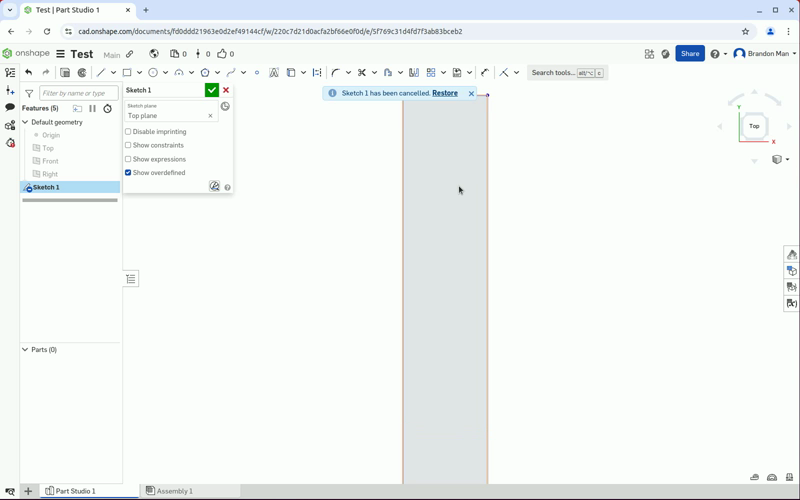
scroll(6)
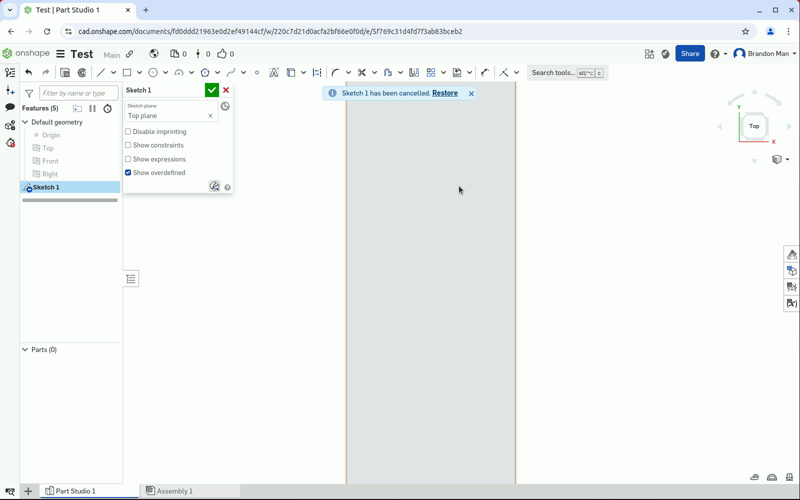
click(459, 185)
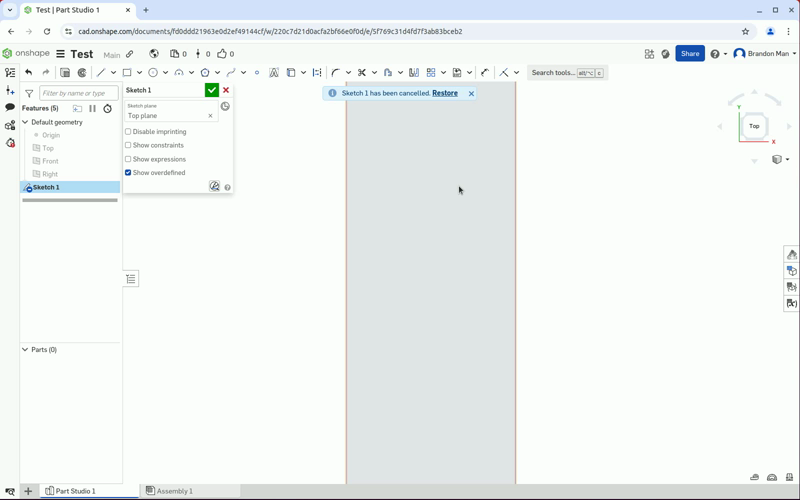
scroll(-6)
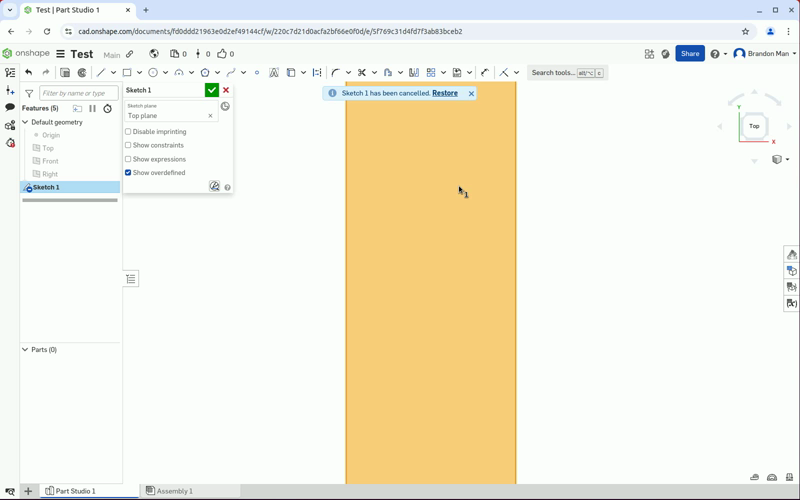
scroll(-6)
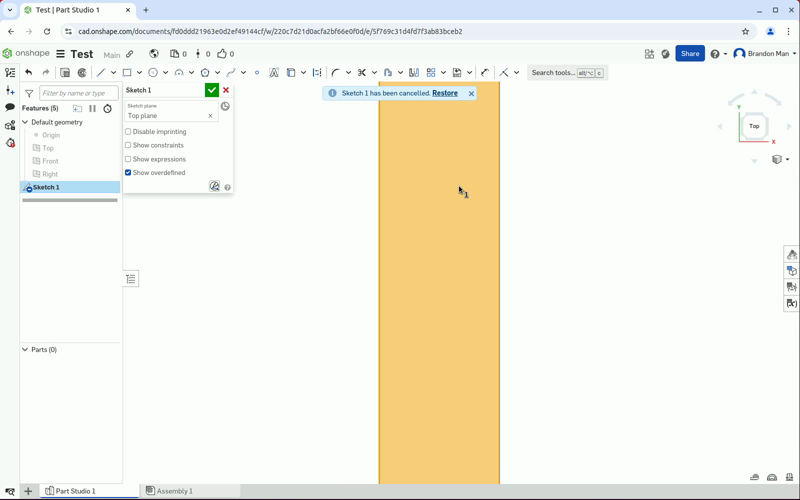
scroll(-6)
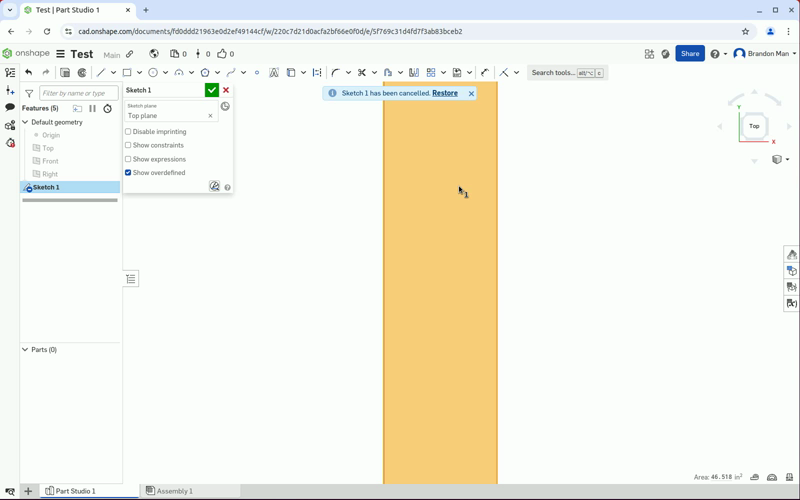
scroll(-6)
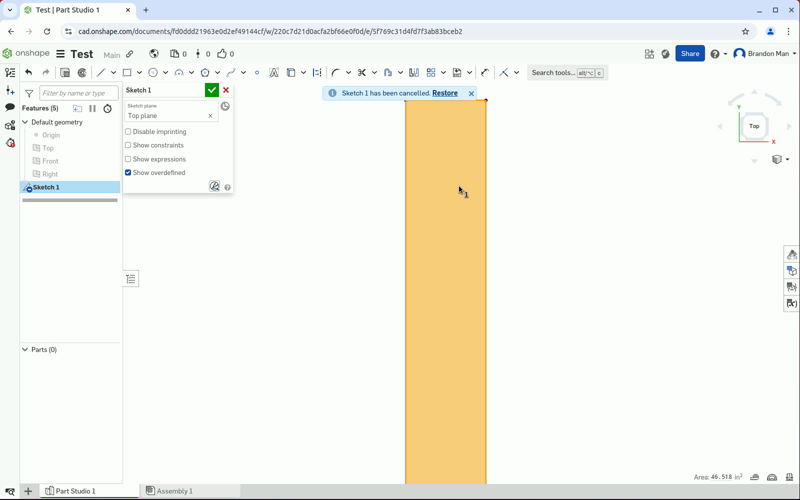
scroll(-6)
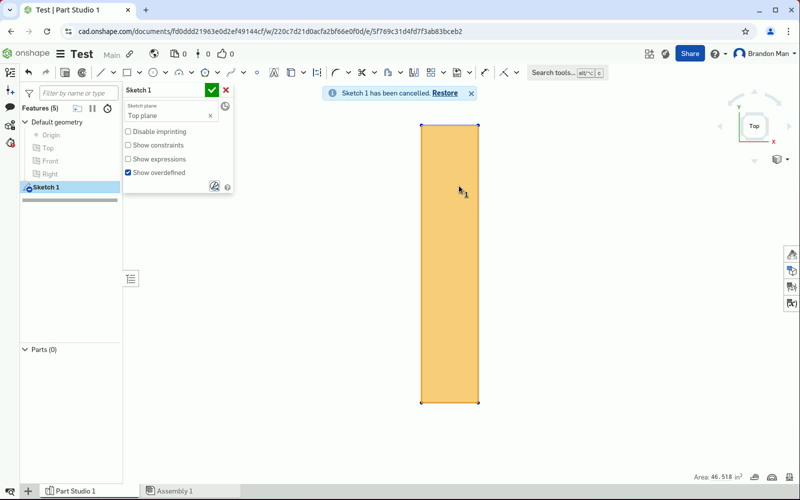
scroll(-6)
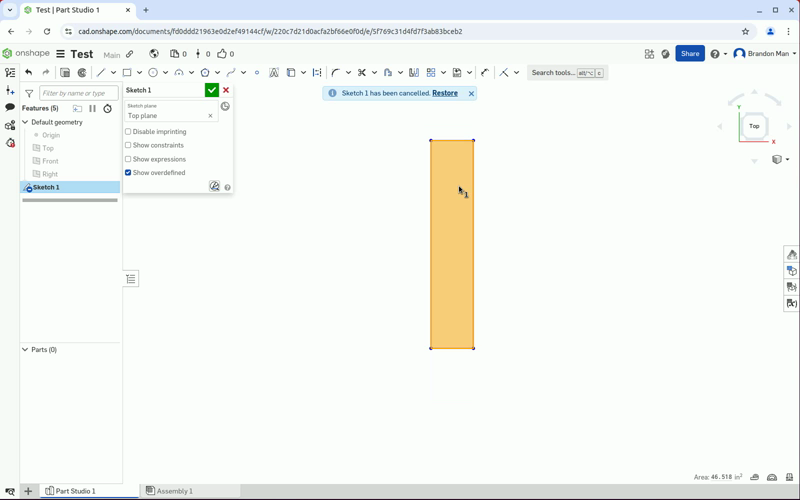
scroll(-6)
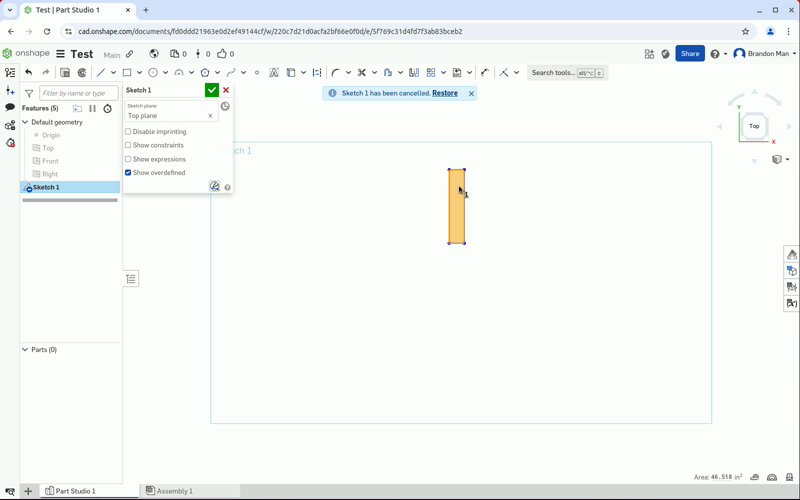
mouse_move(73, 352)
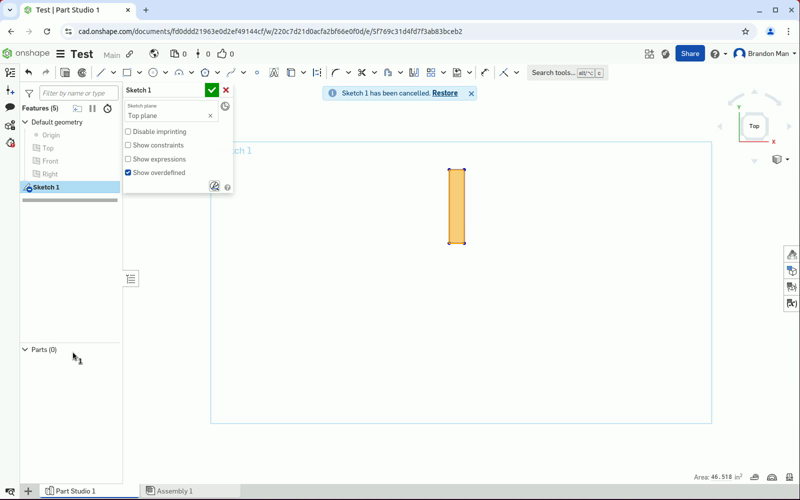
key(shift+y)
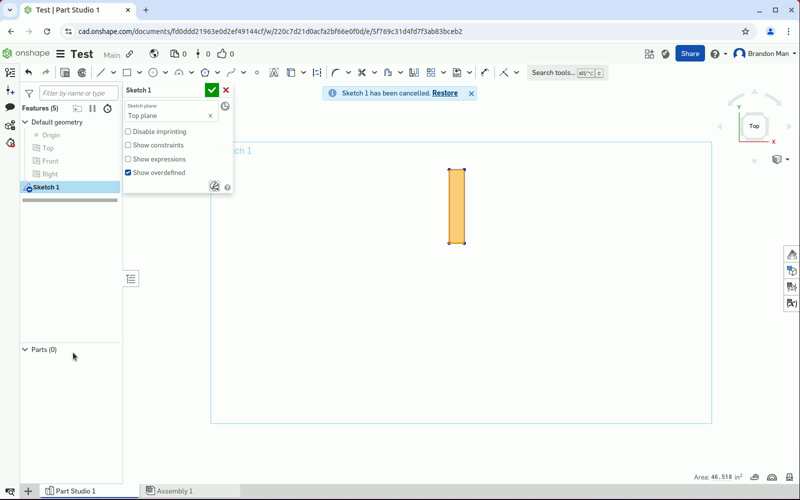
key(shift+e)
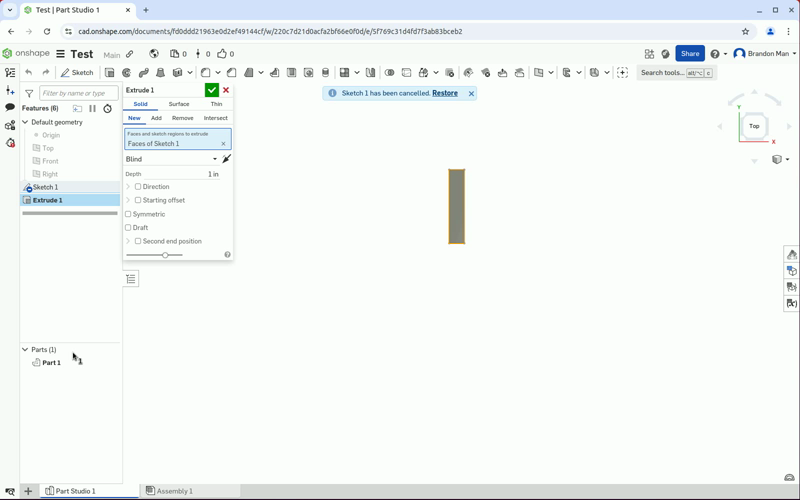
mouse_move(143, 106)
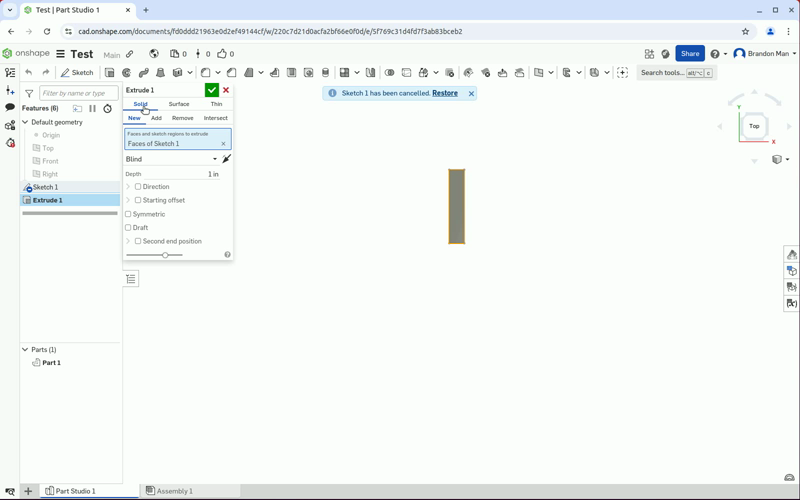
click(143, 106)
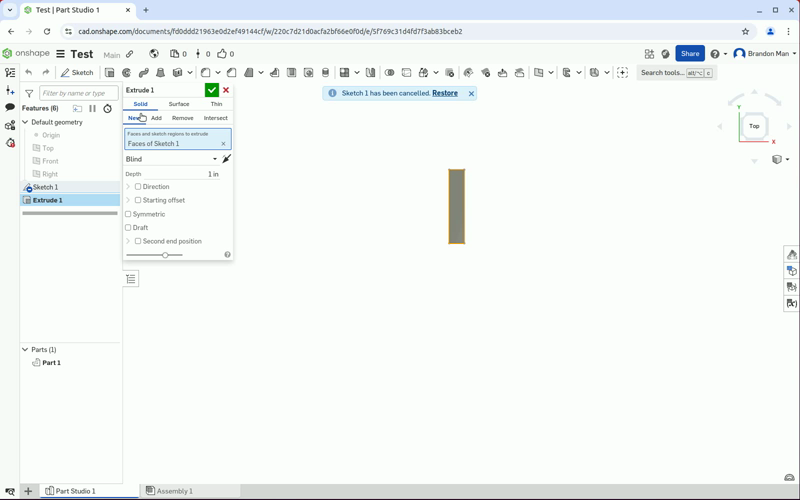
mouse_move(137, 120)
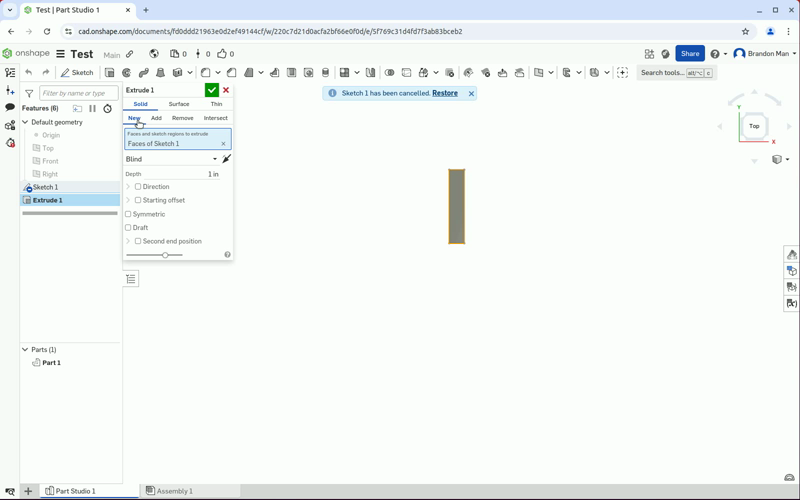
click(137, 120)
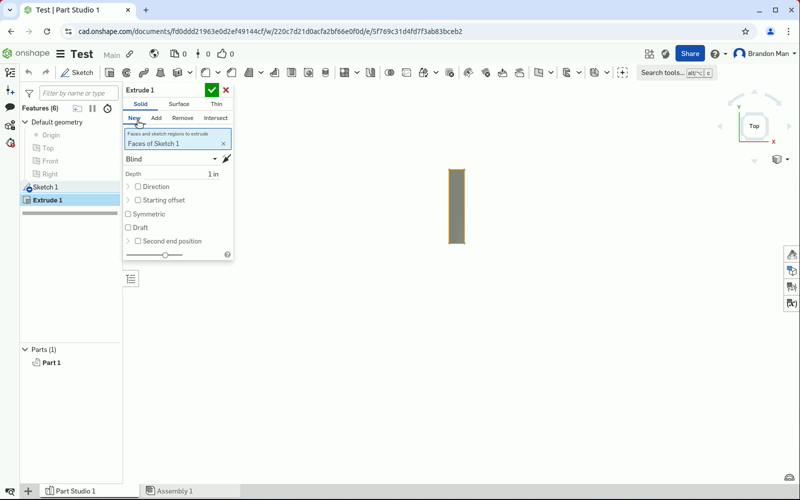
key(tab, 4)
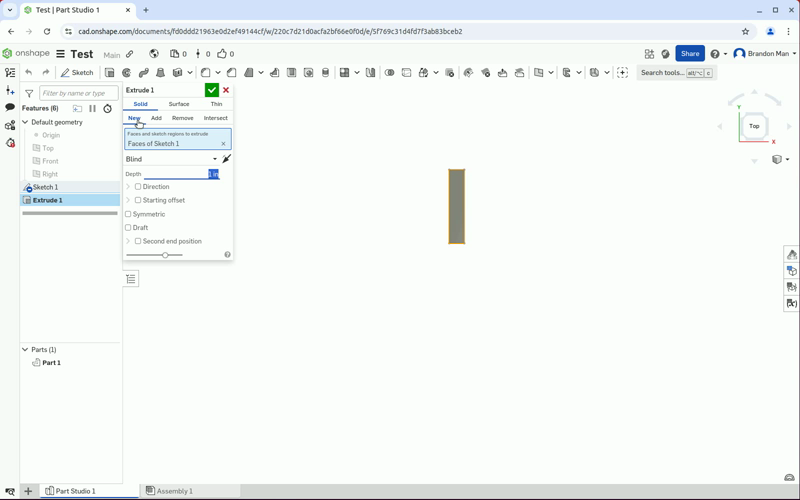
text(0.481)
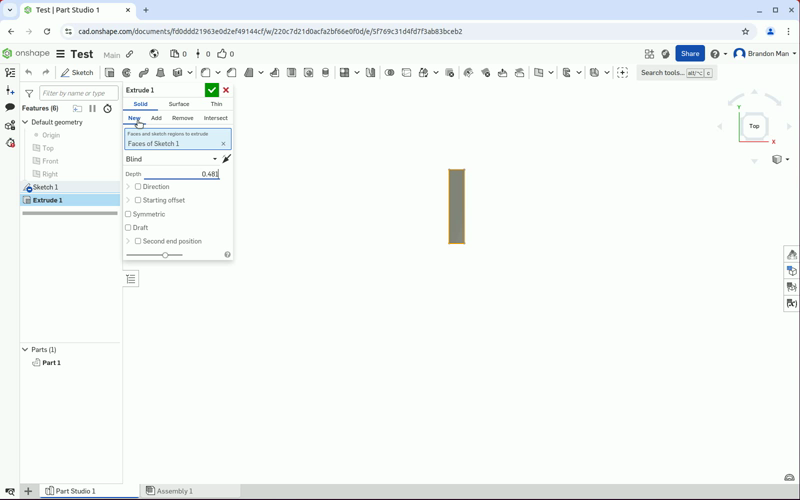
key(enter)
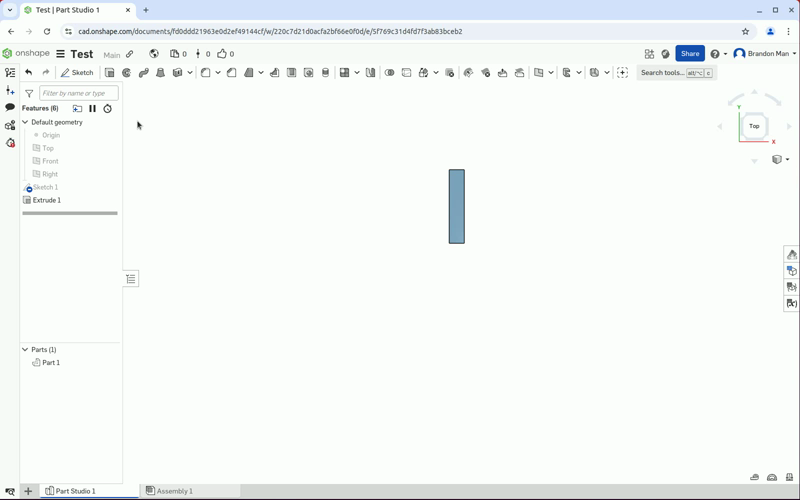
key(shift+h)
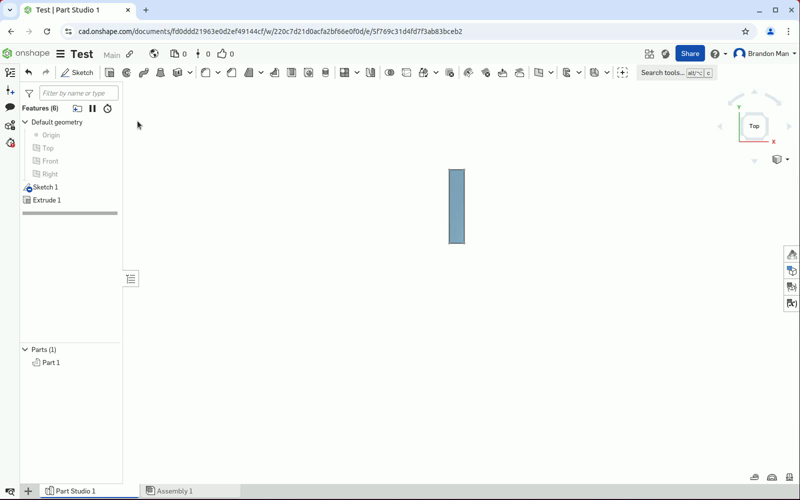
key(shift+h)
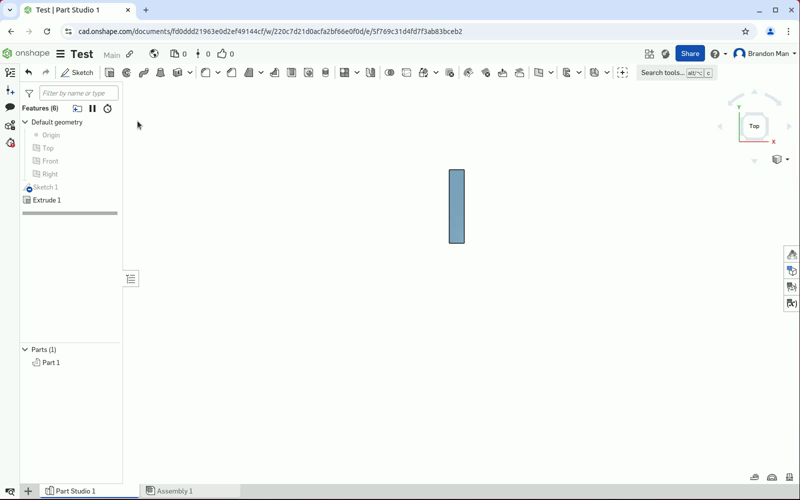
mouse_move(73, 189)
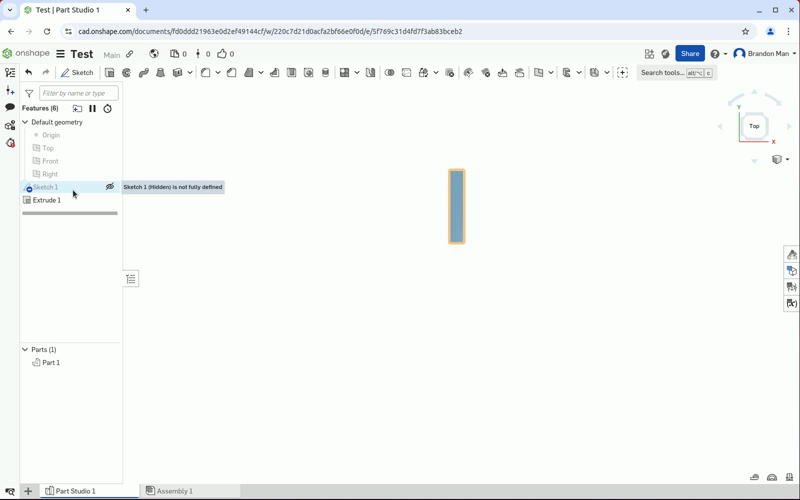
click(73, 189)
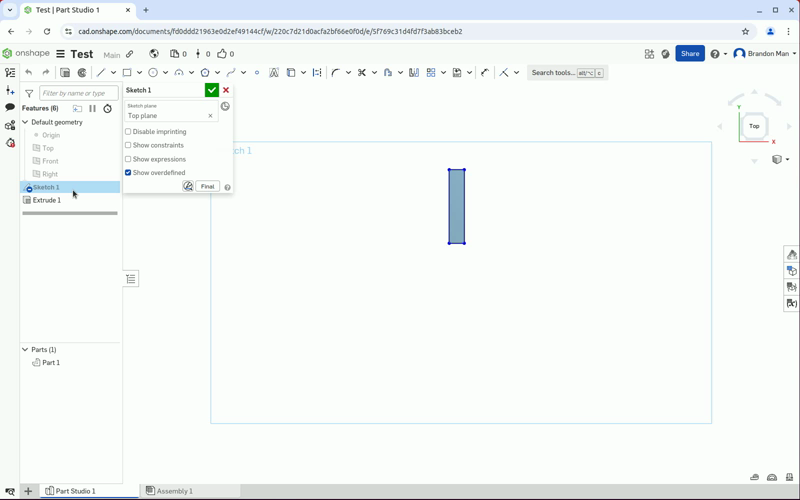
mouse_move(229, 92)
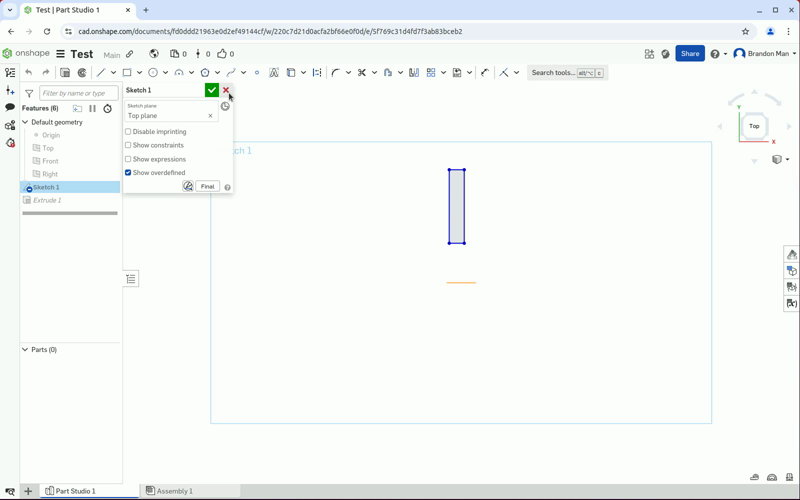
click(229, 92)
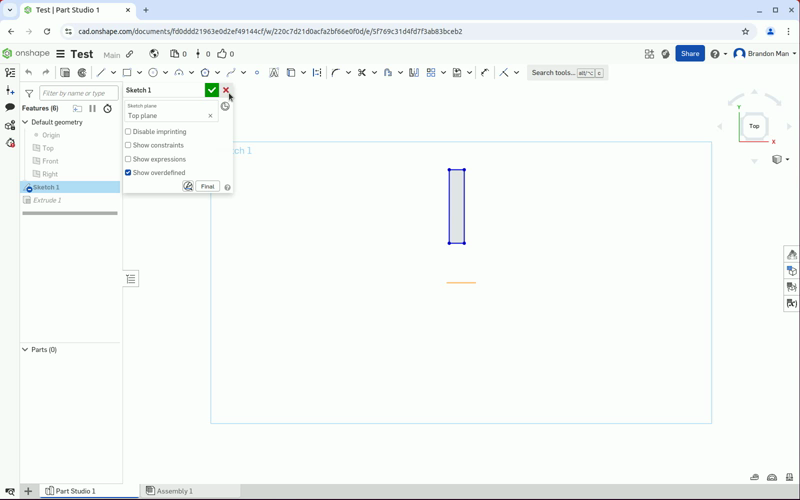
key(shift+s)
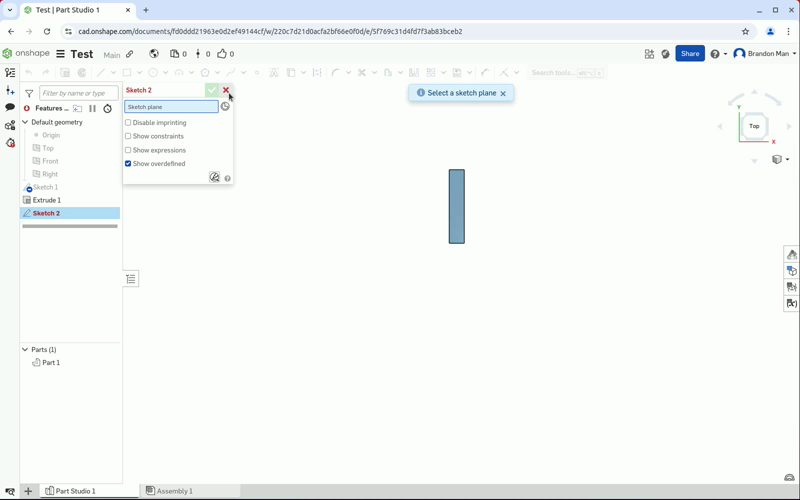
mouse_move(73, 150)
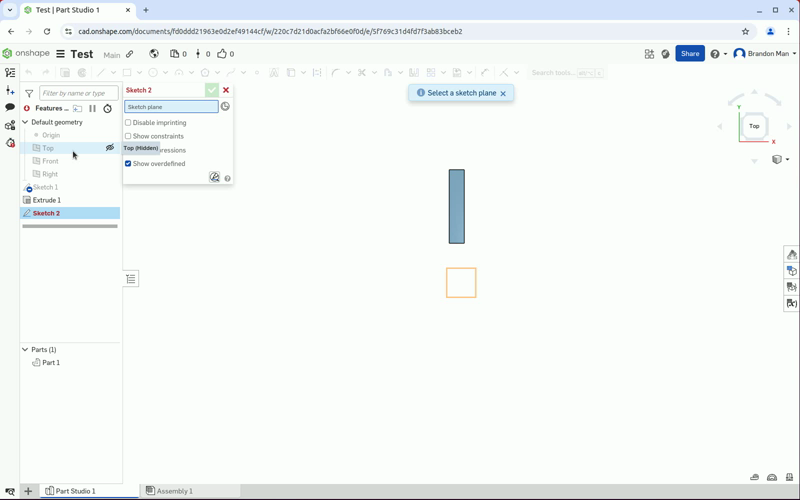
click(73, 150)
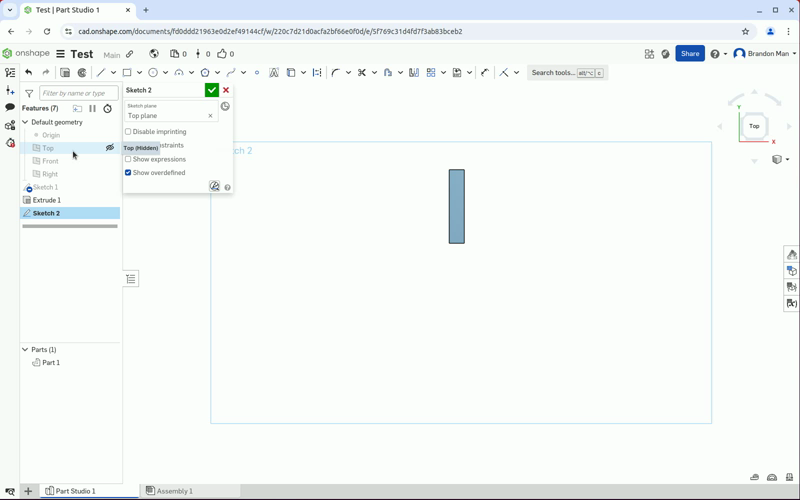
mouse_move(73, 352)
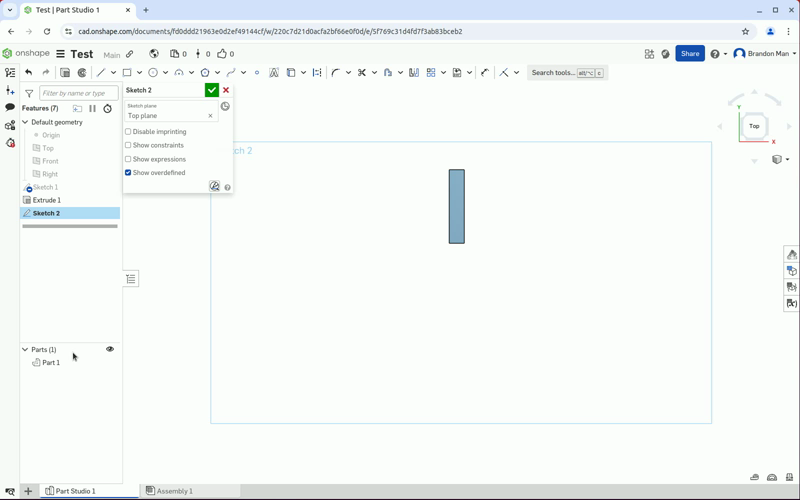
key(y)
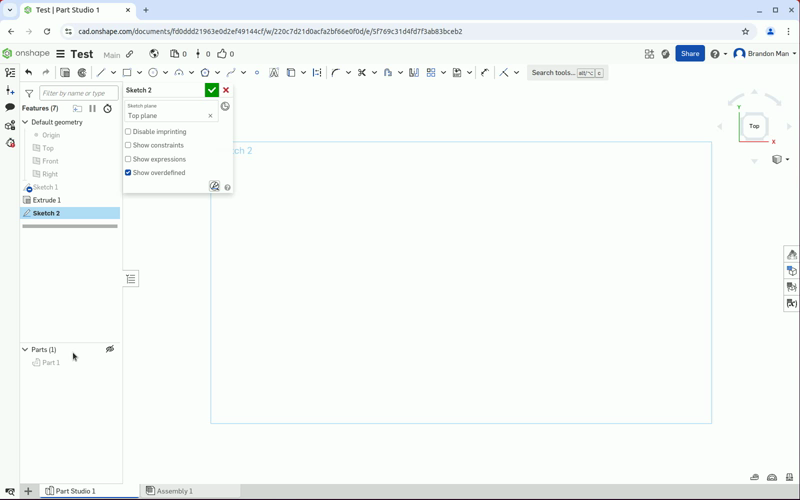
key(l)
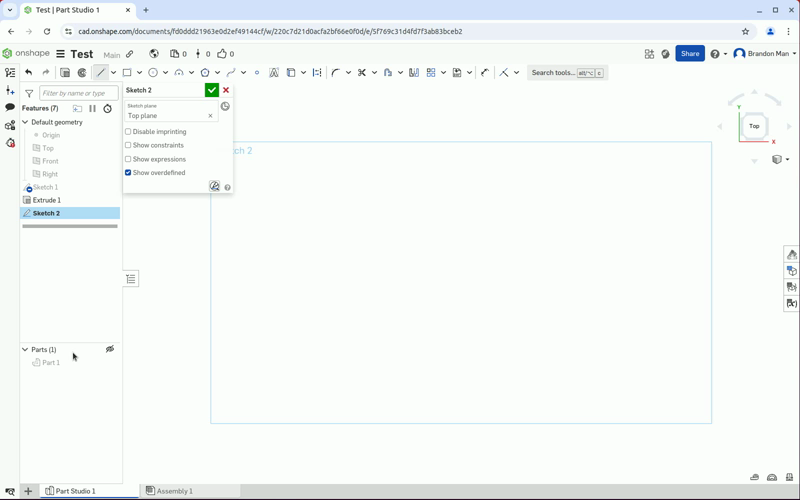
key_down(shift)
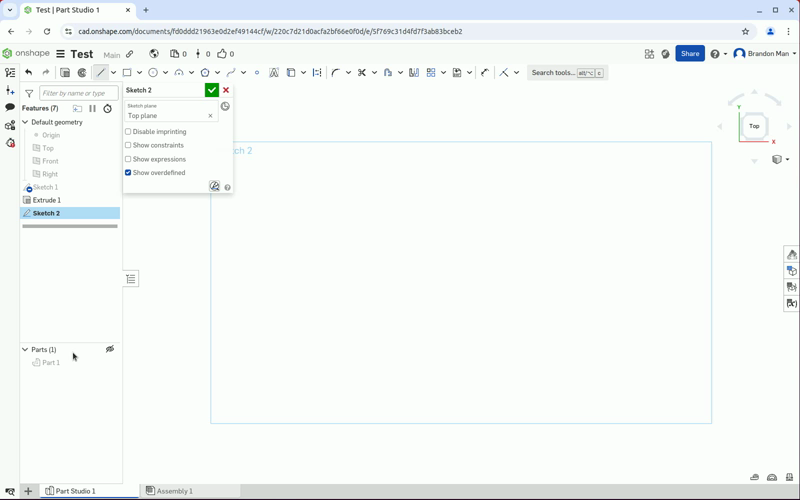
mouse_move(449, 243)
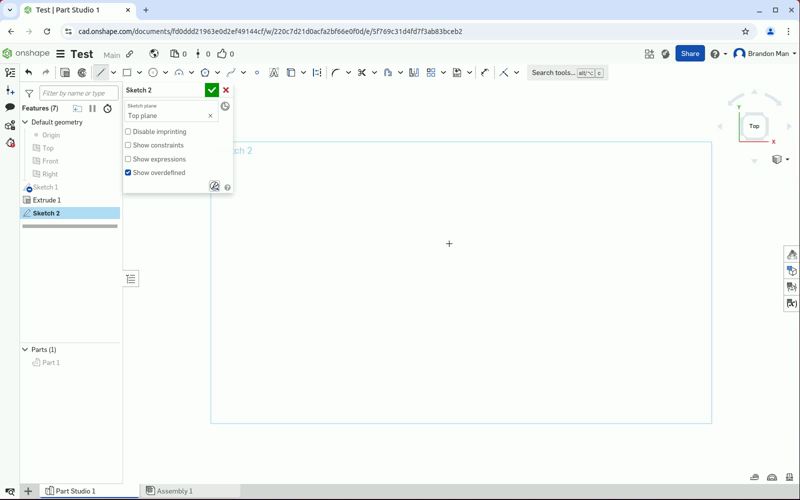
click(449, 243)
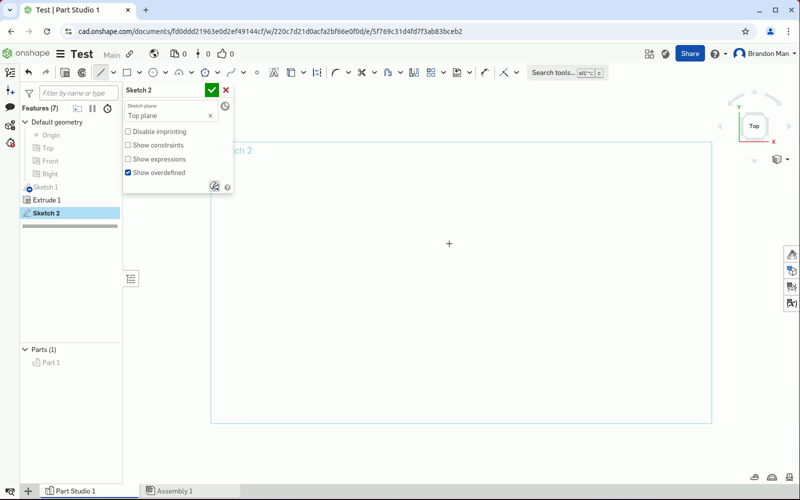
key_up(shift)
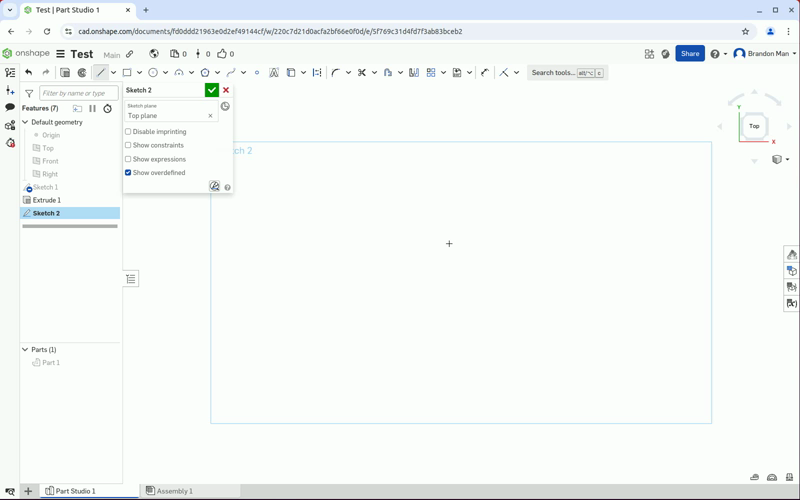
key_down(shift)
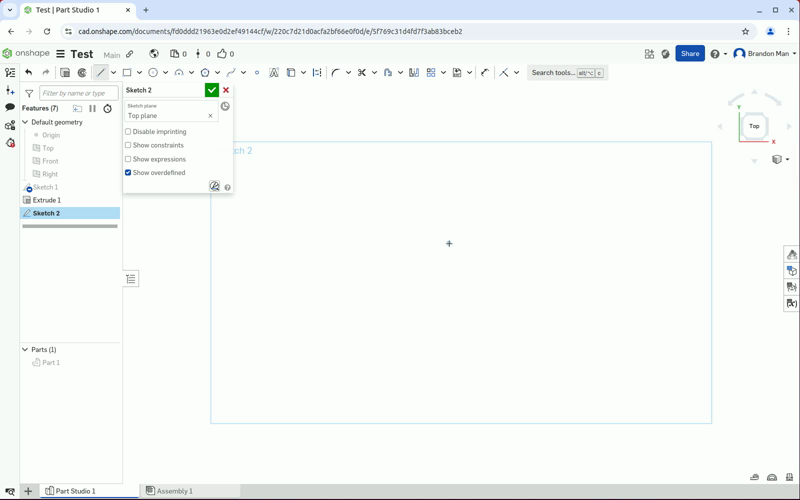
mouse_move(479, 243)
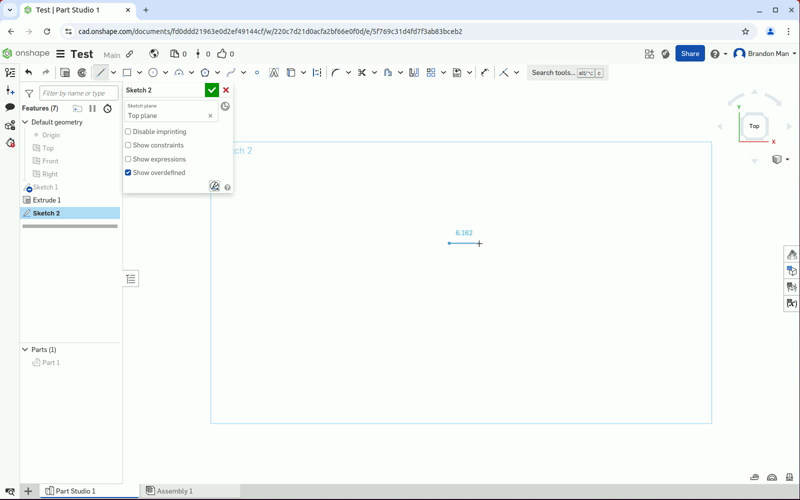
mouse_move(464, 243)
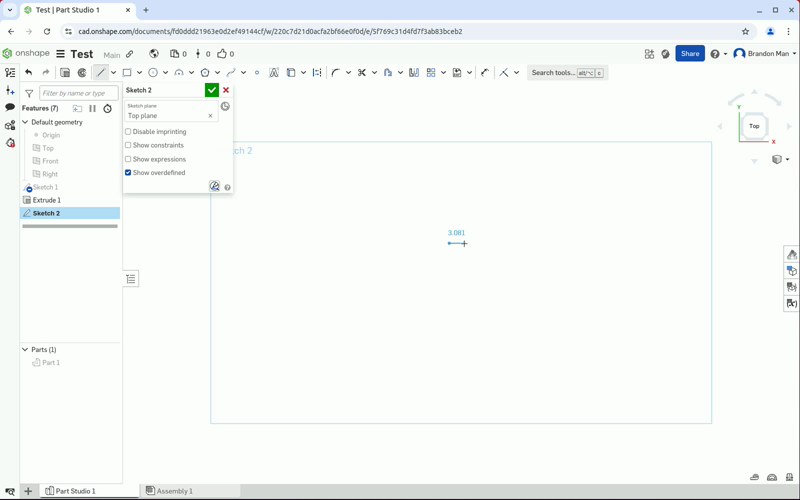
click(464, 243)
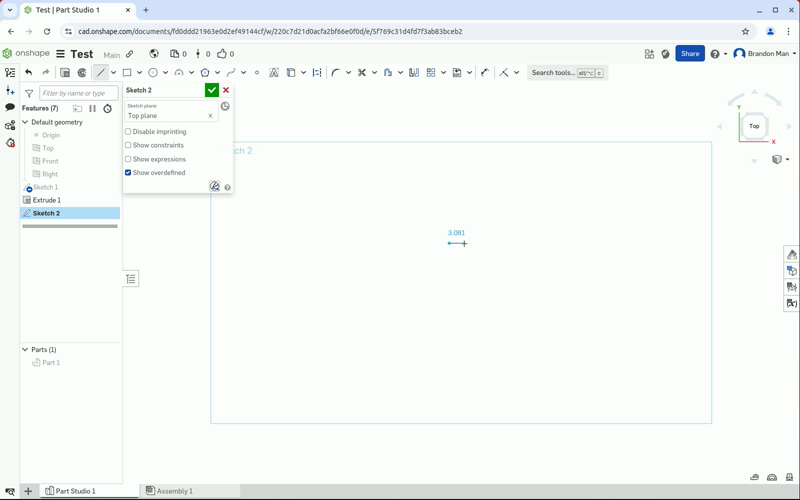
key_up(shift)
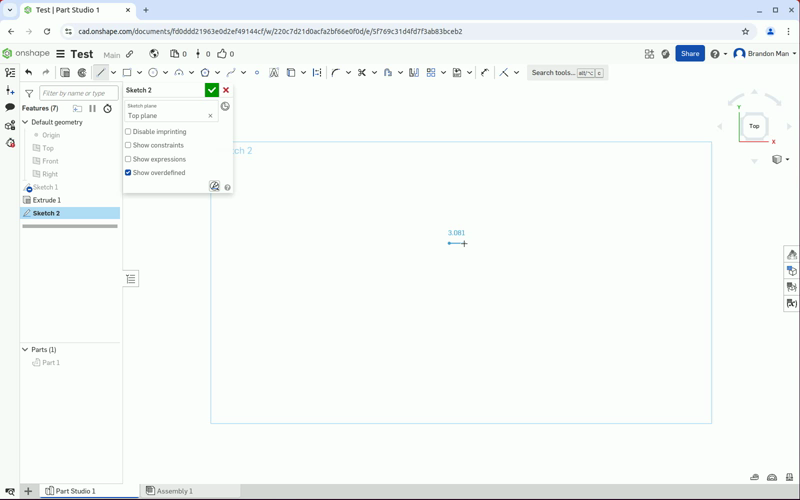
key_down(shift)
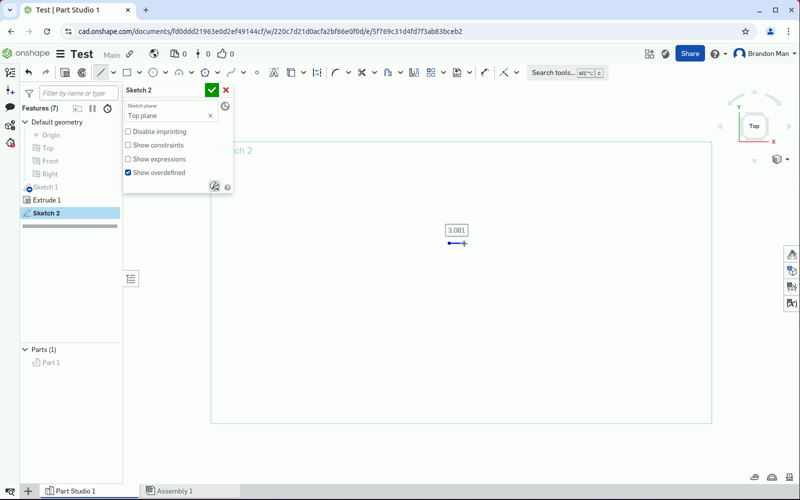
mouse_move(464, 169)
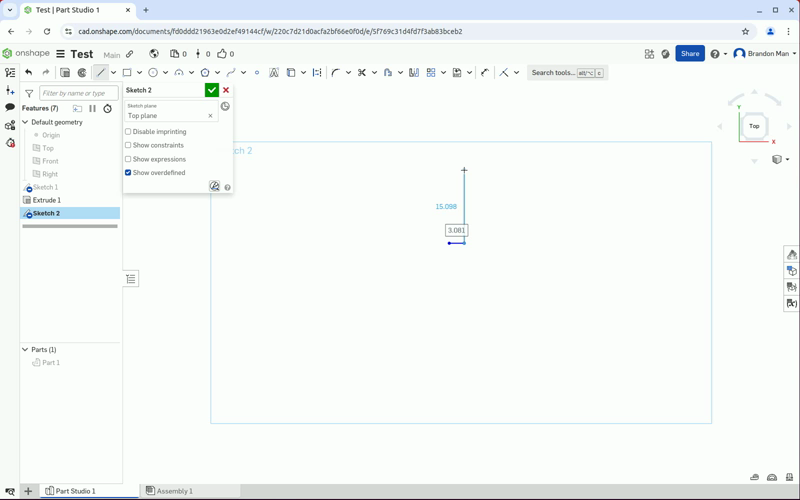
click(464, 169)
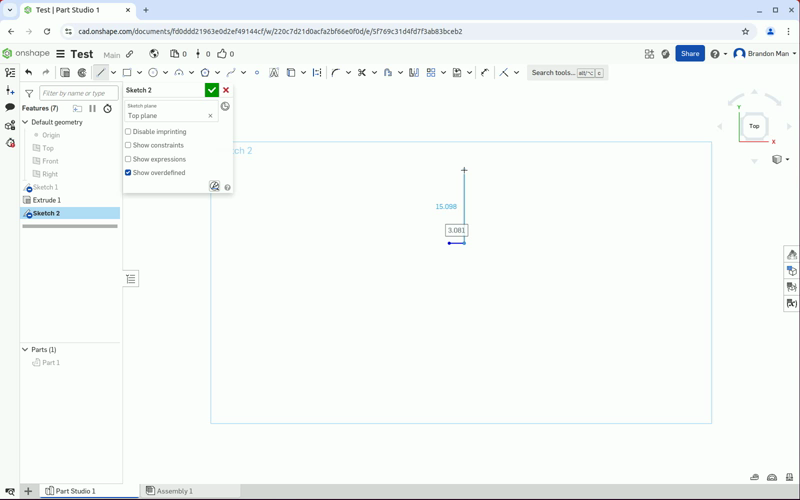
key_up(shift)
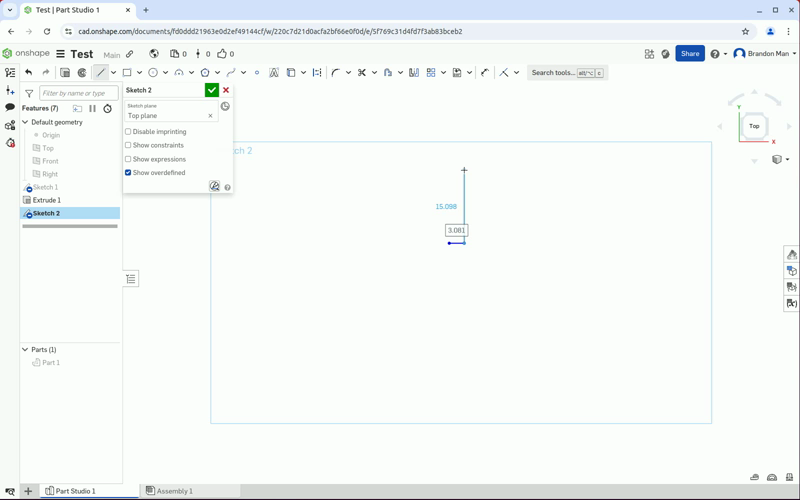
key_down(shift)
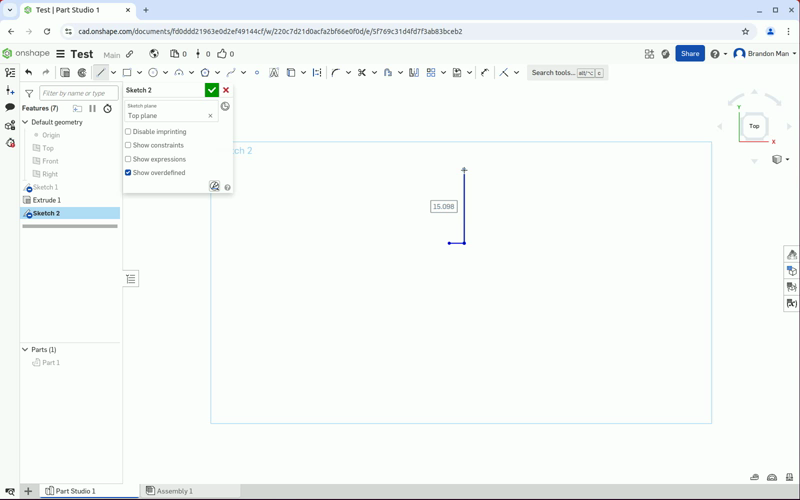
mouse_move(494, 169)
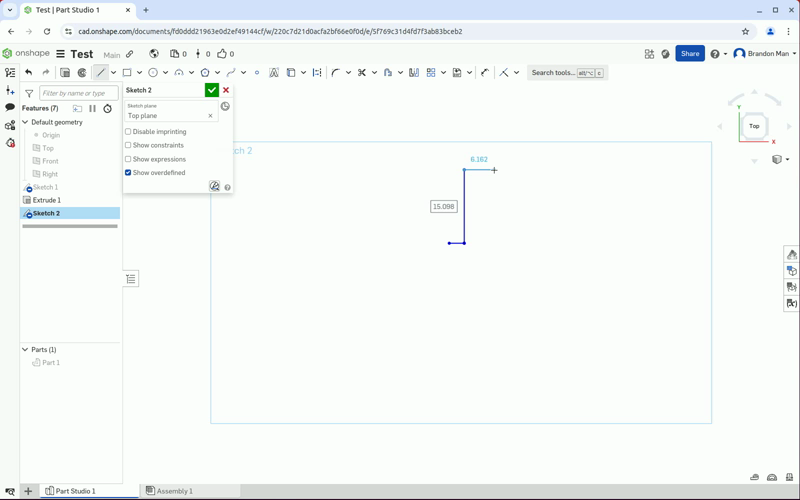
mouse_move(449, 169)
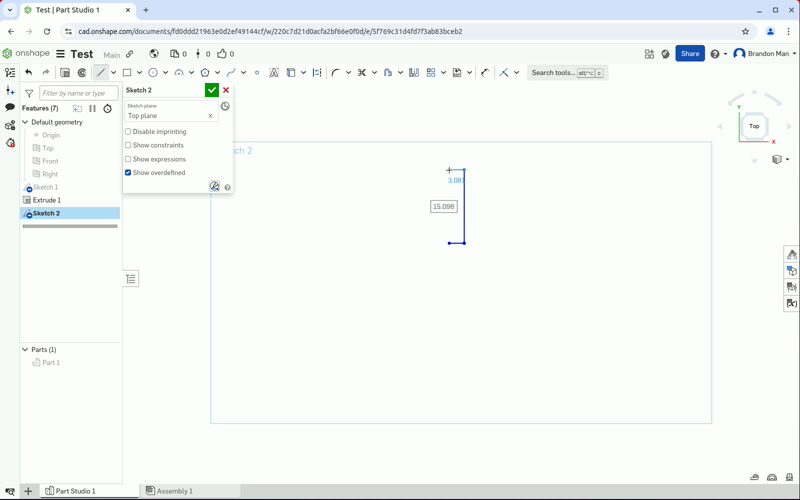
click(449, 169)
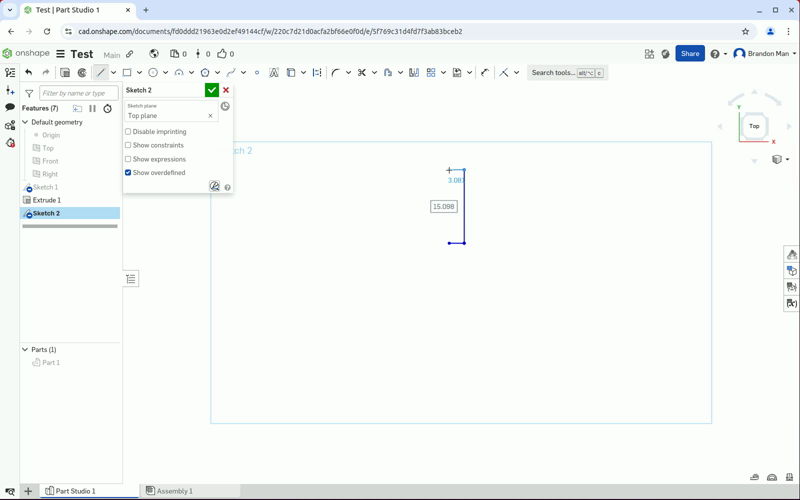
key_up(shift)
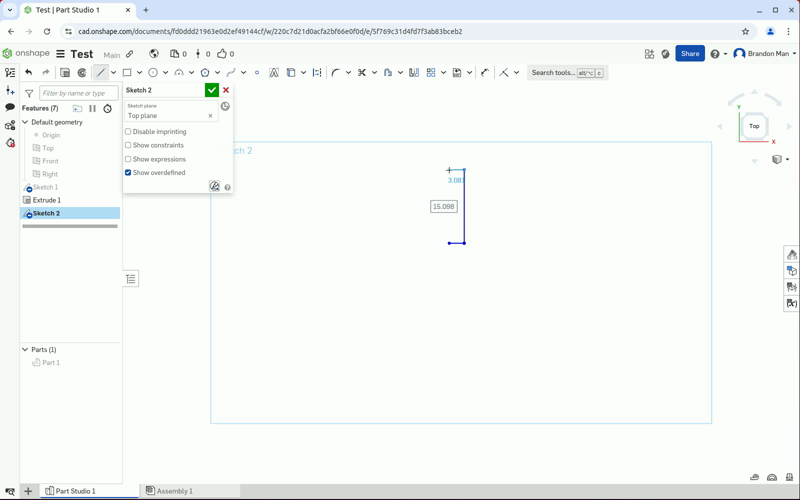
key_down(shift)
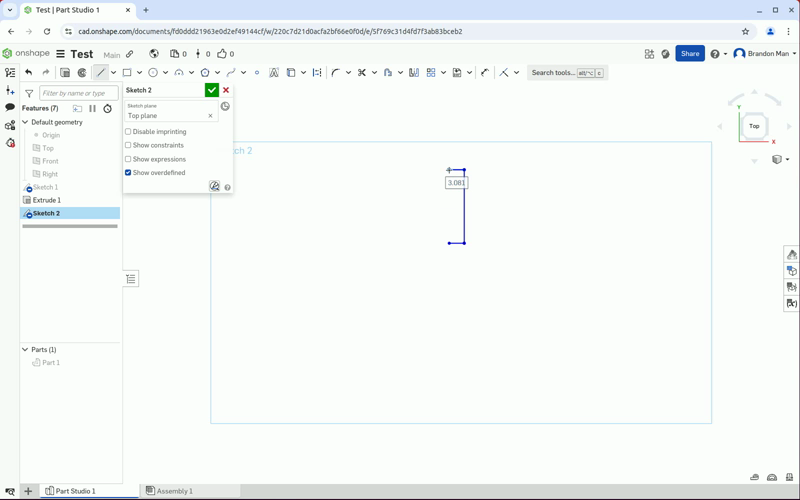
mouse_move(449, 243)
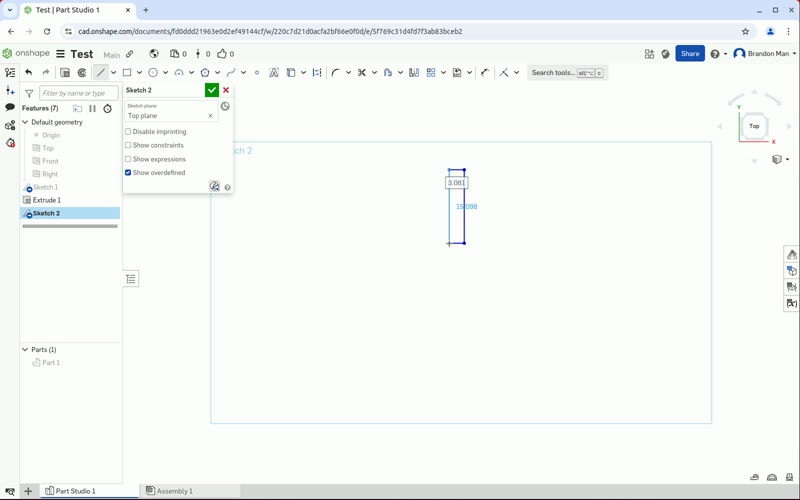
key_up(shift)
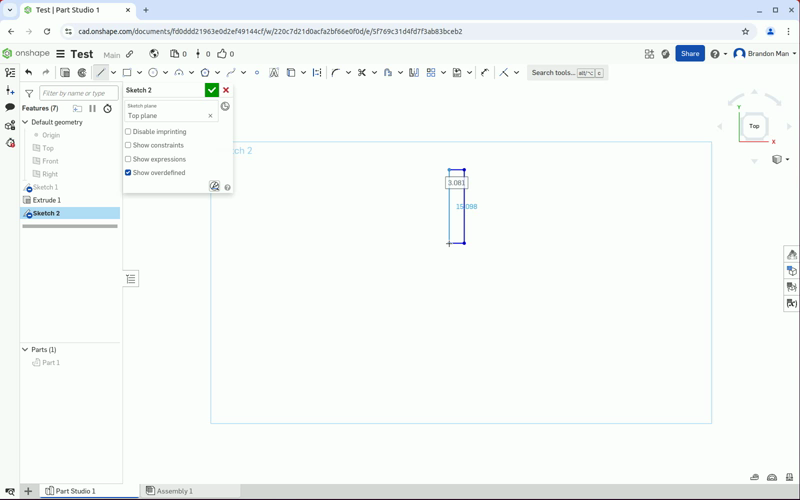
click(449, 243)
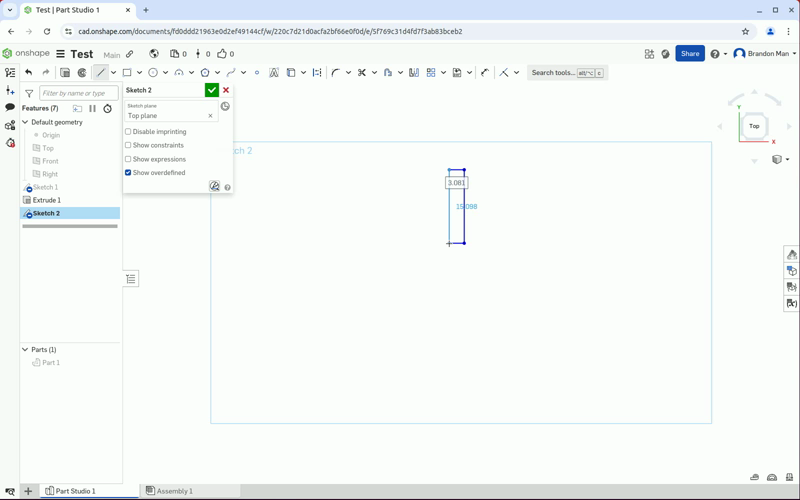
key(esc)
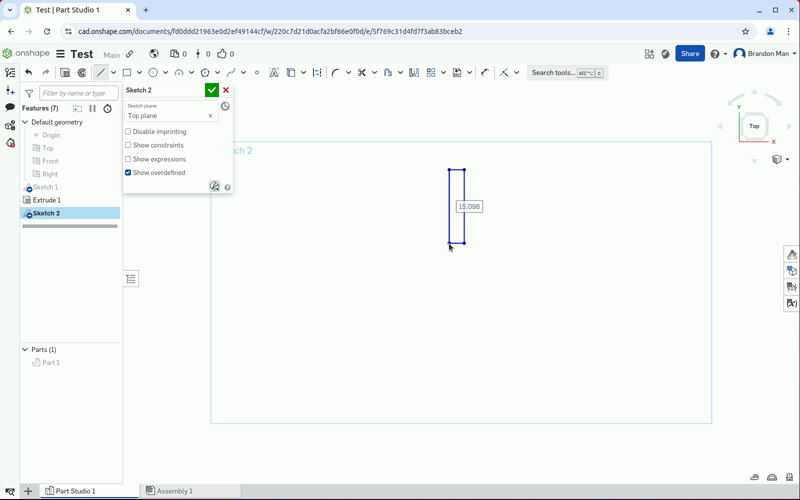
mouse_move(462, 205)
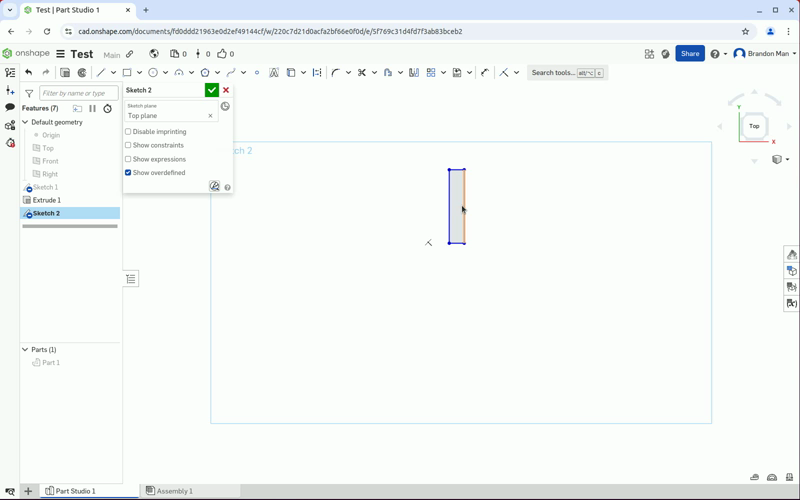
scroll(6)
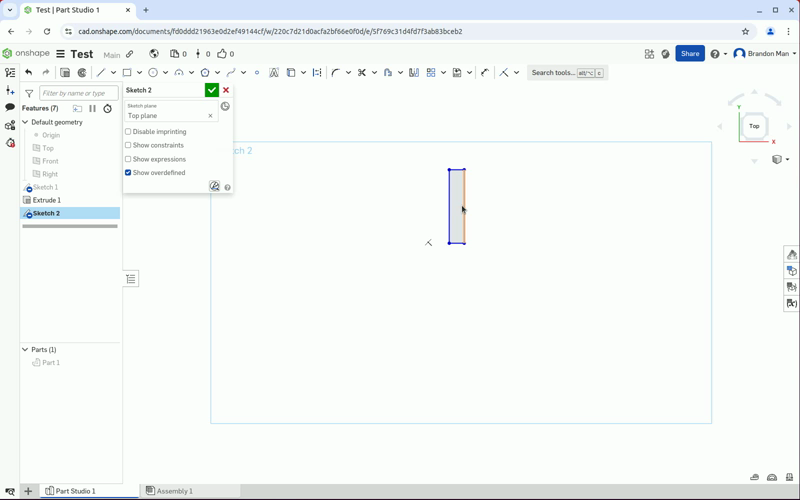
scroll(6)
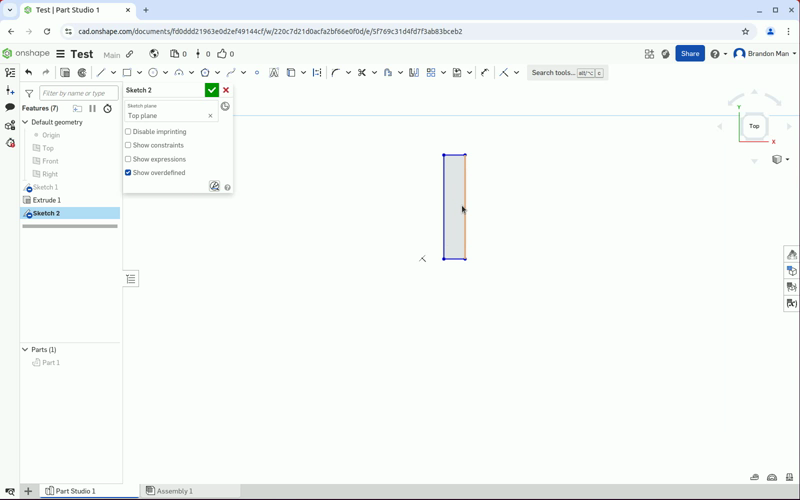
scroll(6)
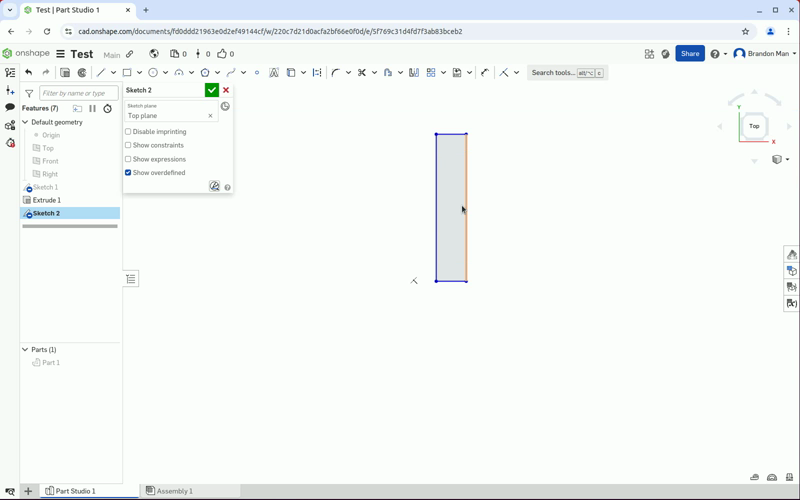
scroll(6)
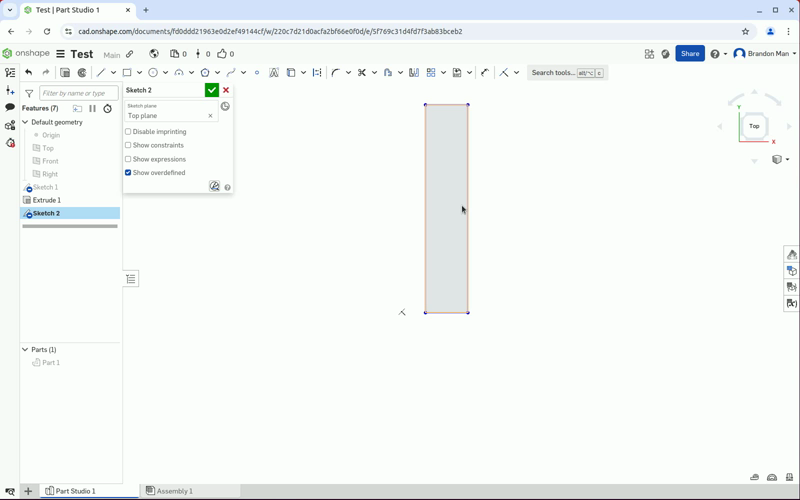
scroll(6)
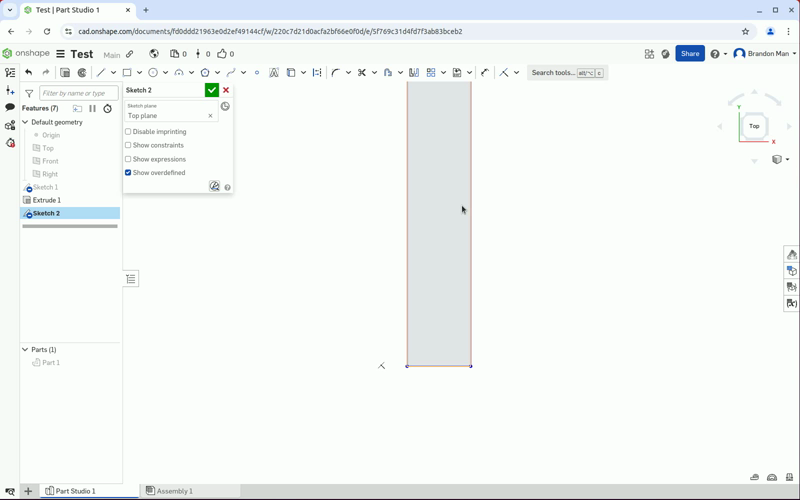
scroll(6)
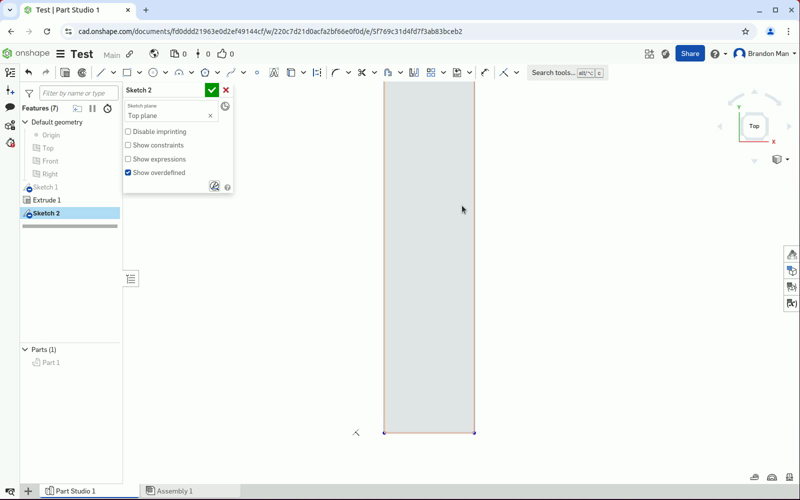
scroll(6)
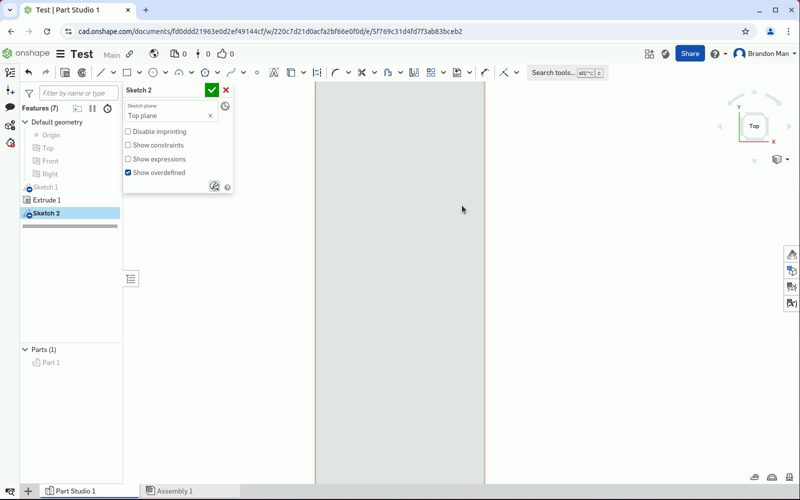
click(462, 205)
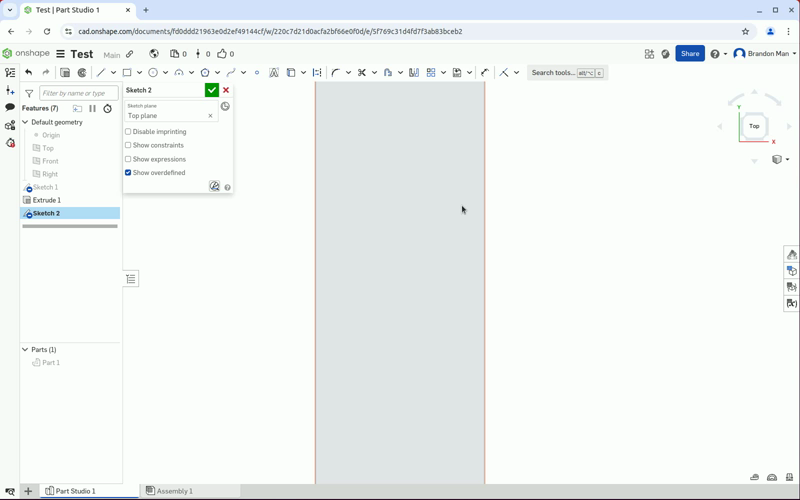
scroll(-6)
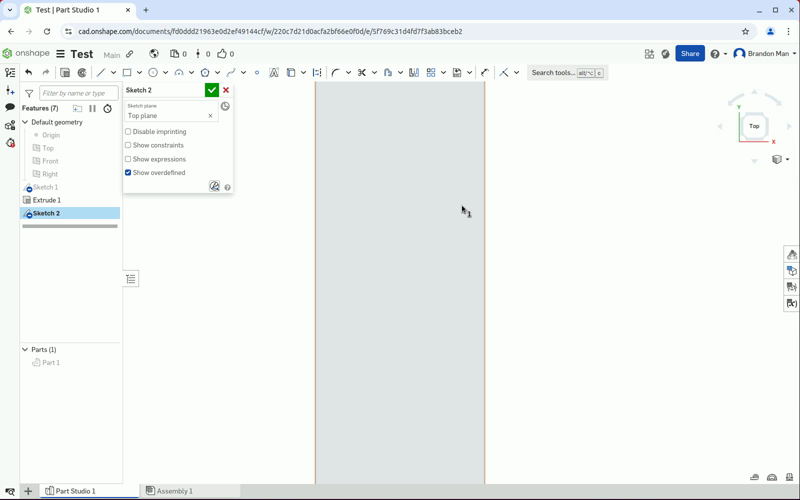
scroll(-6)
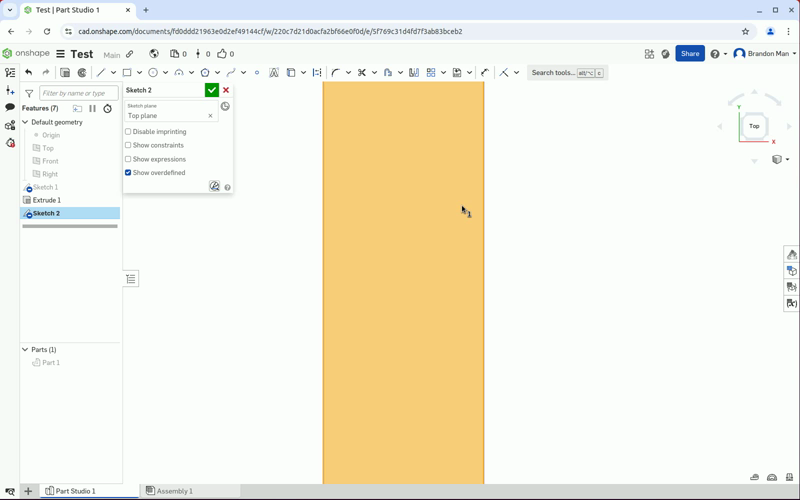
scroll(-6)
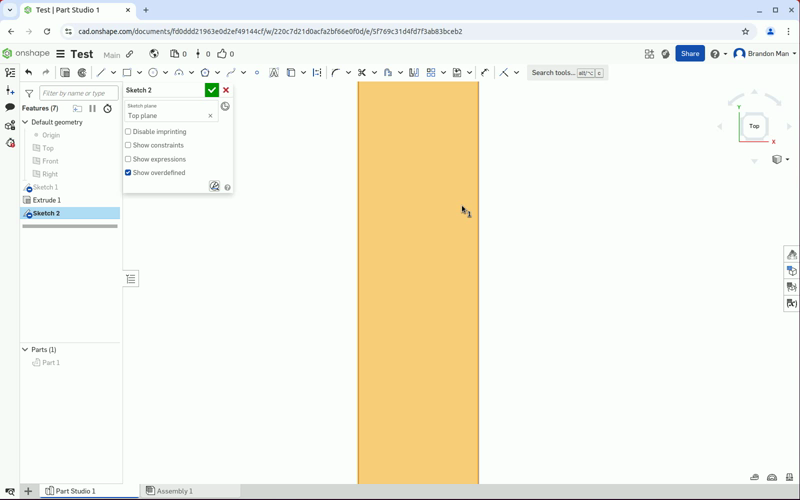
scroll(-6)
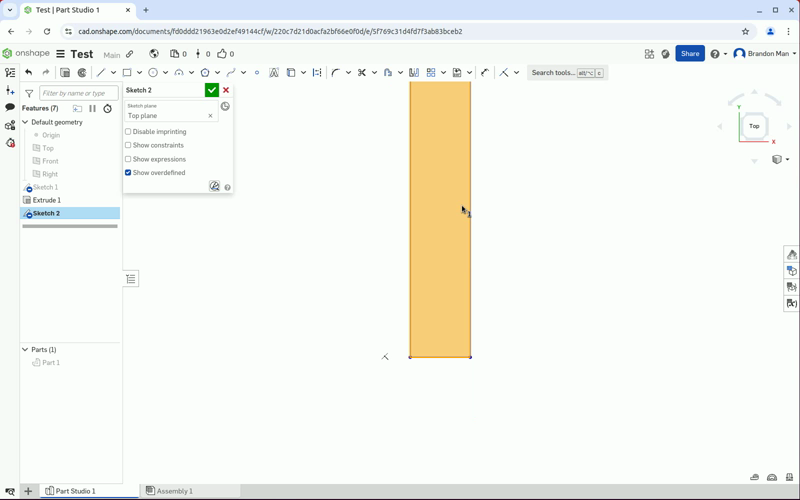
scroll(-6)
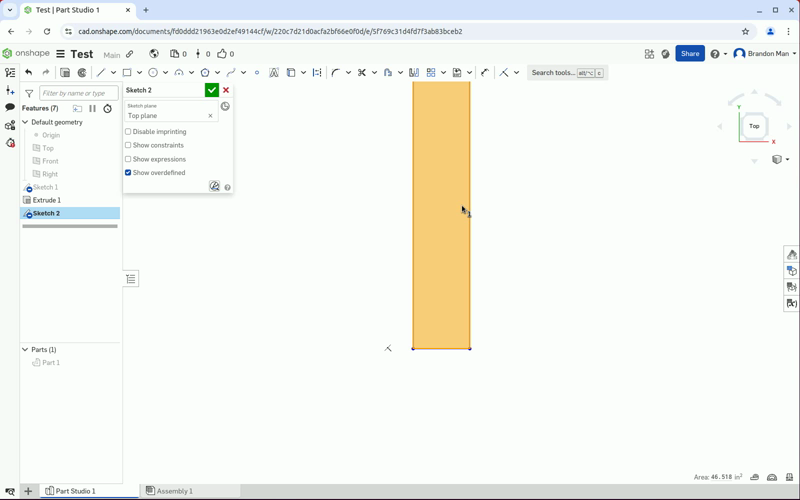
scroll(-6)
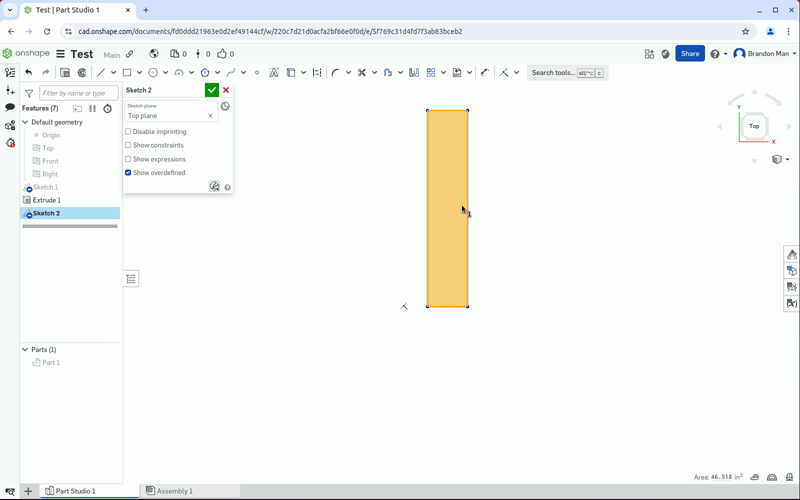
scroll(-6)
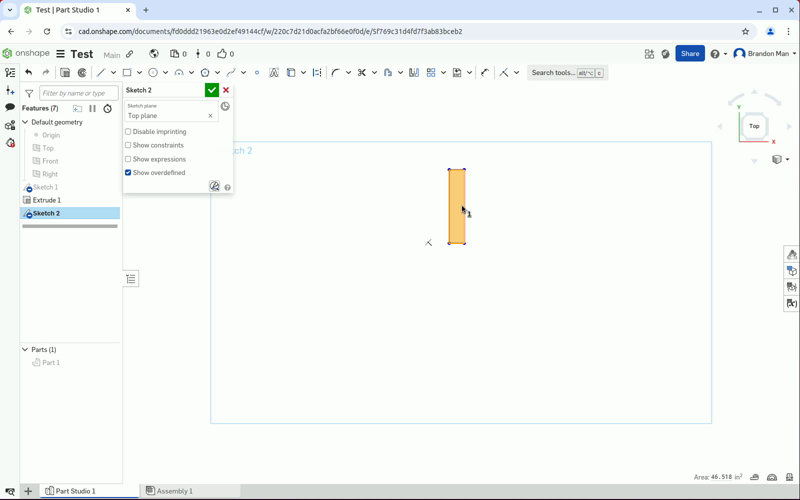
mouse_move(73, 352)
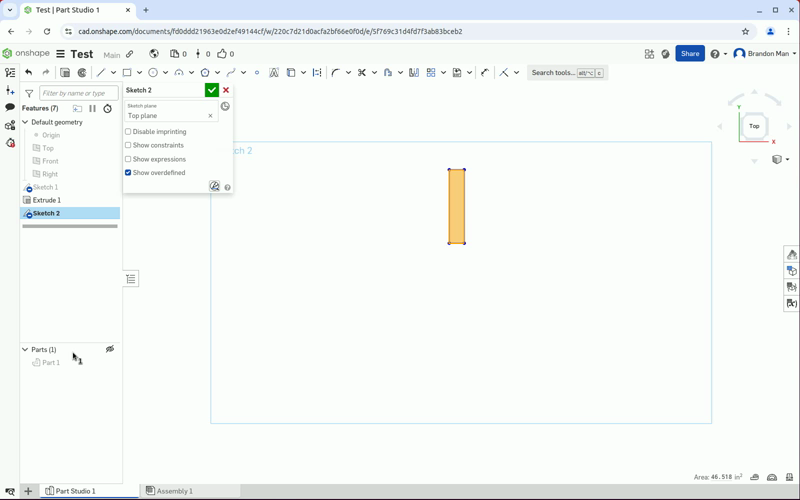
key(shift+y)
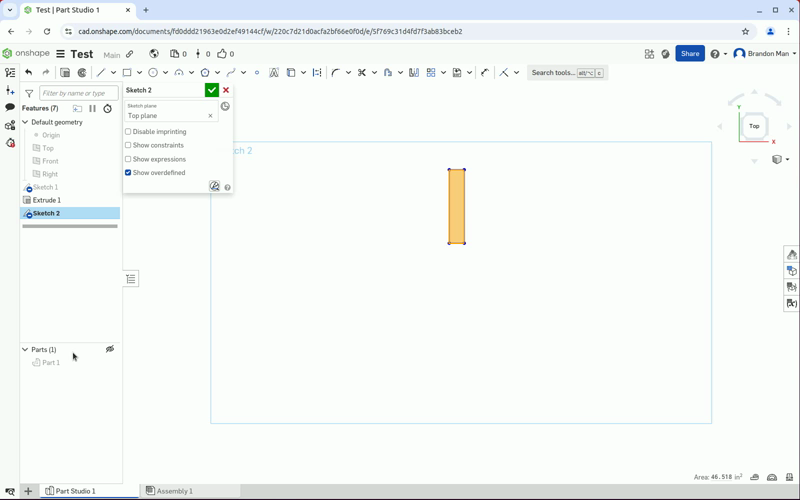
key(shift+e)
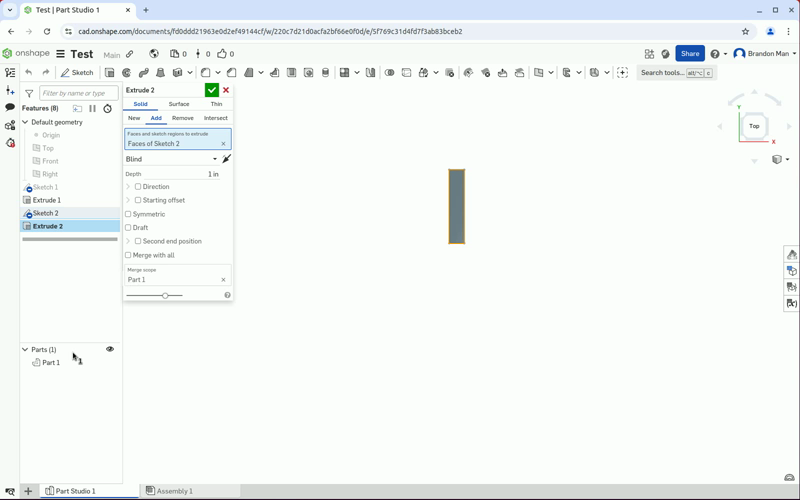
mouse_move(143, 106)
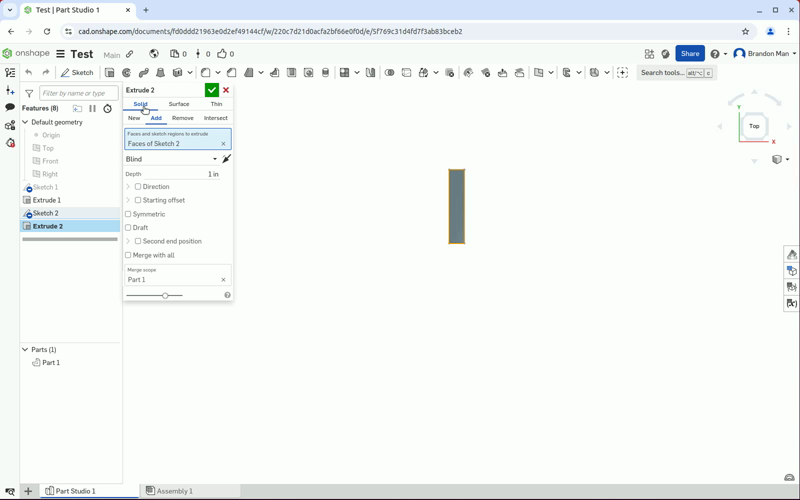
click(143, 106)
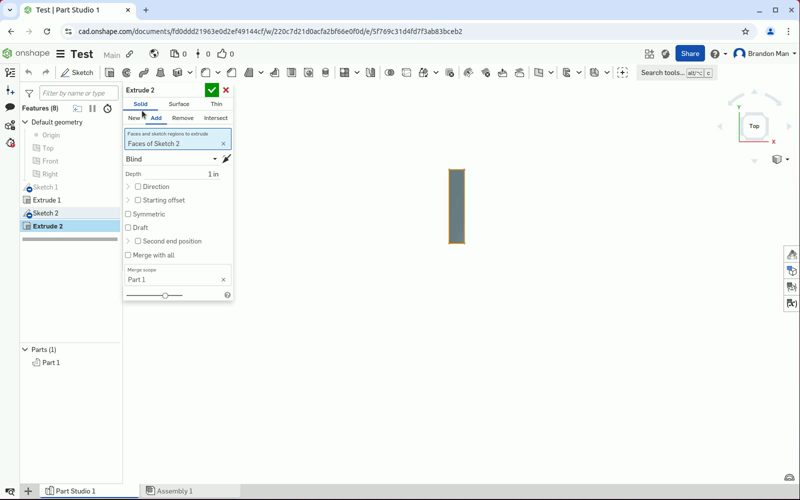
mouse_move(137, 120)
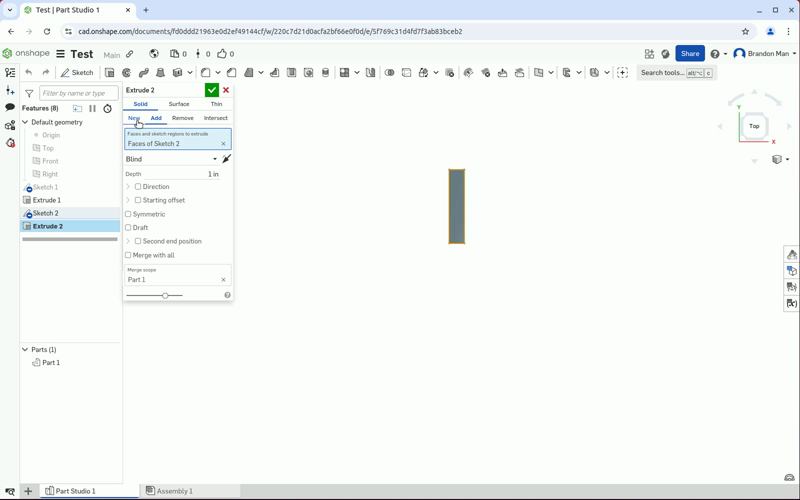
click(137, 120)
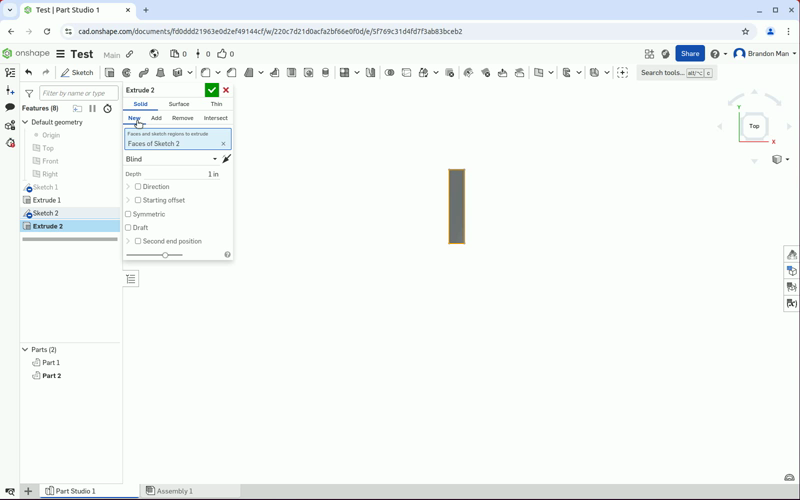
key(tab, 4)
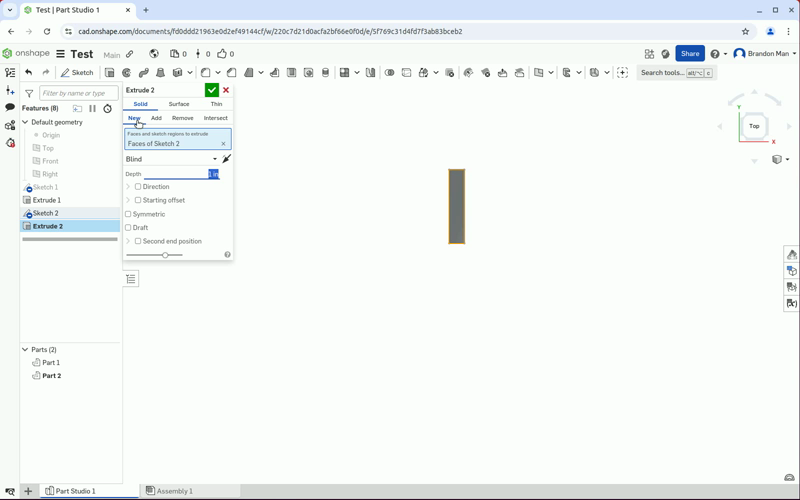
text(0.481)
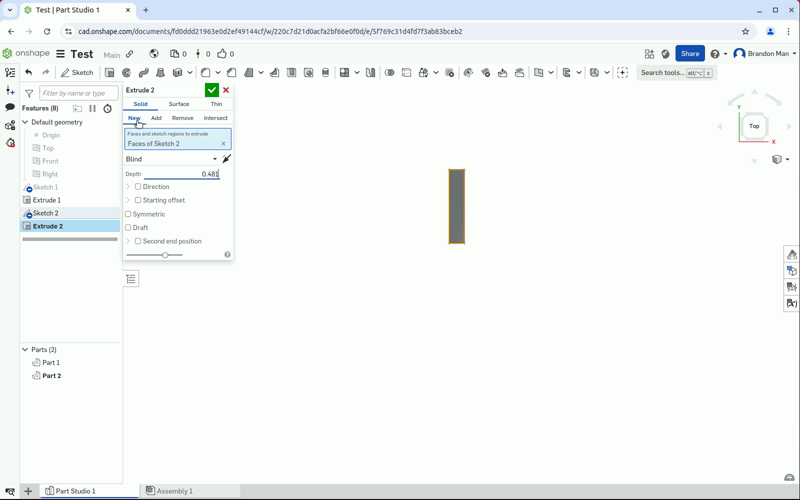
key(enter)
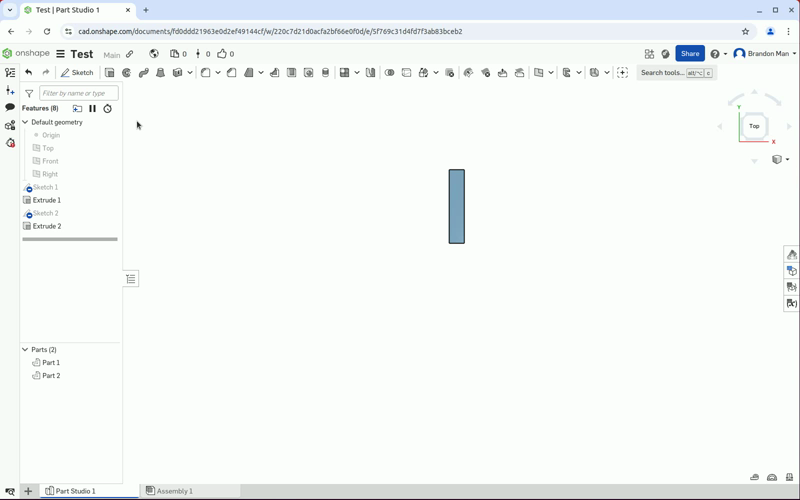
key(shift+h)
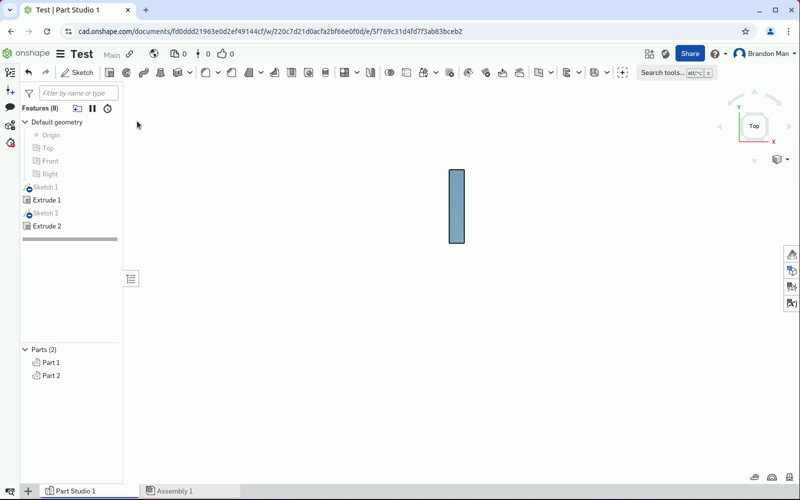
key(shift+h)
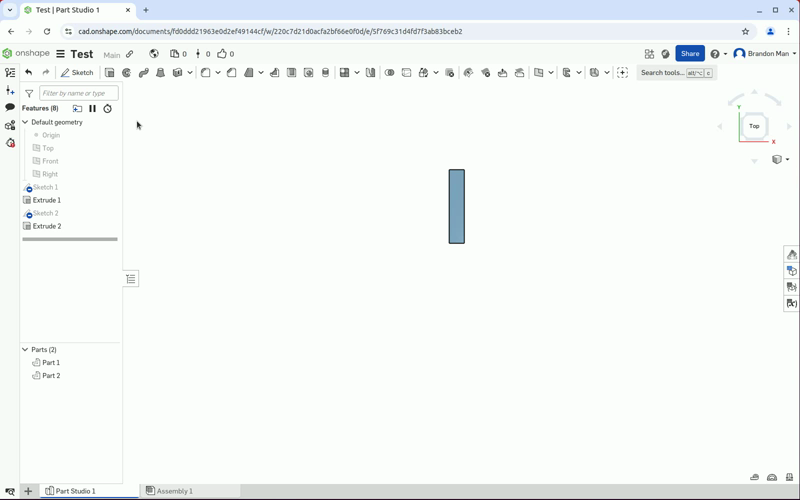
mouse_move(73, 189)
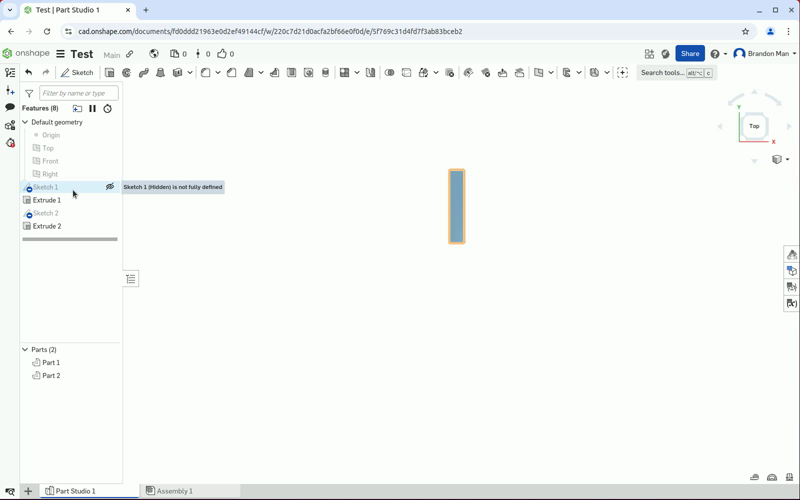
click(73, 189)
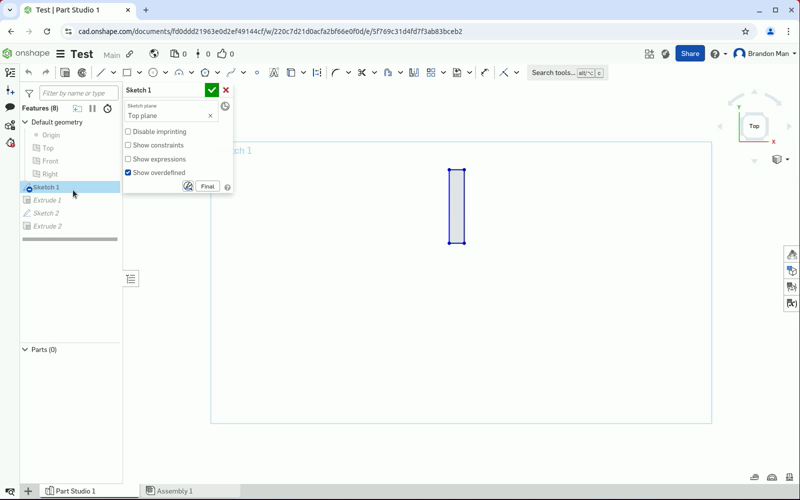
mouse_move(229, 92)
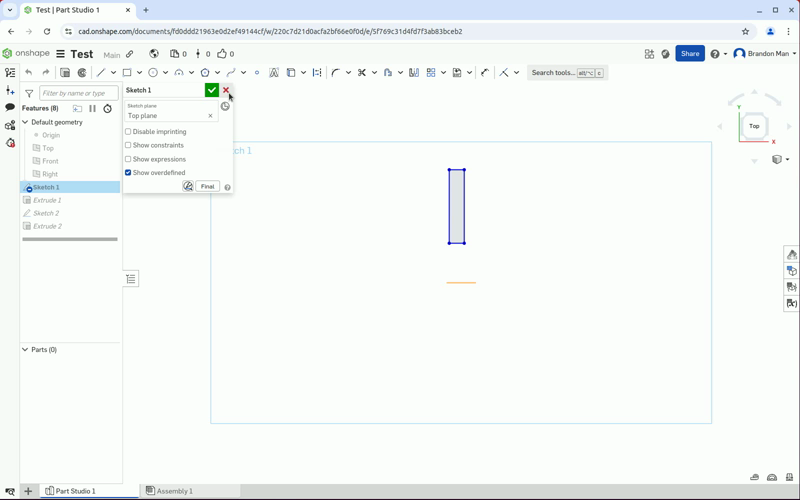
click(229, 92)
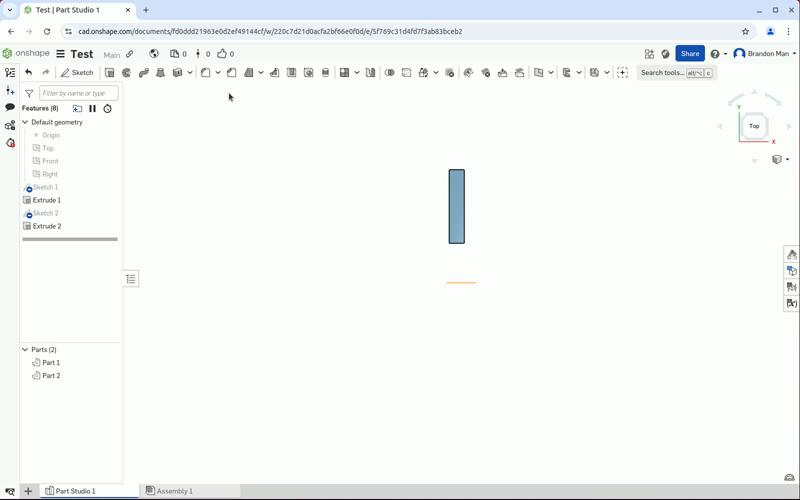
mouse_move(541, 75)
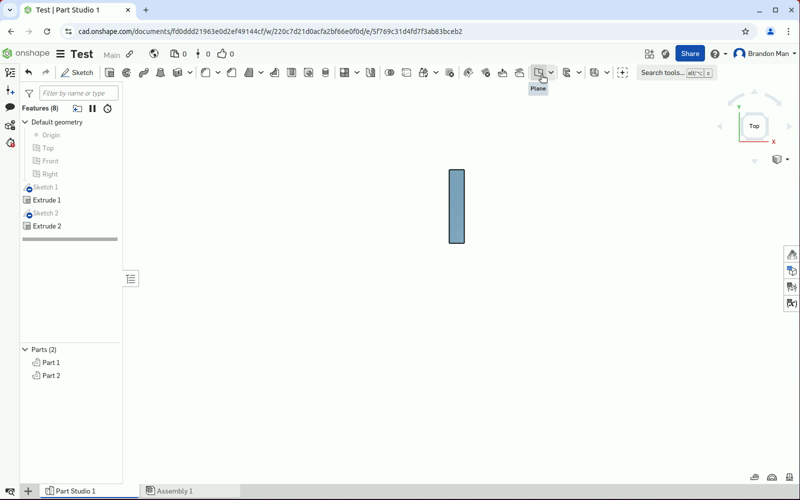
click(541, 75)
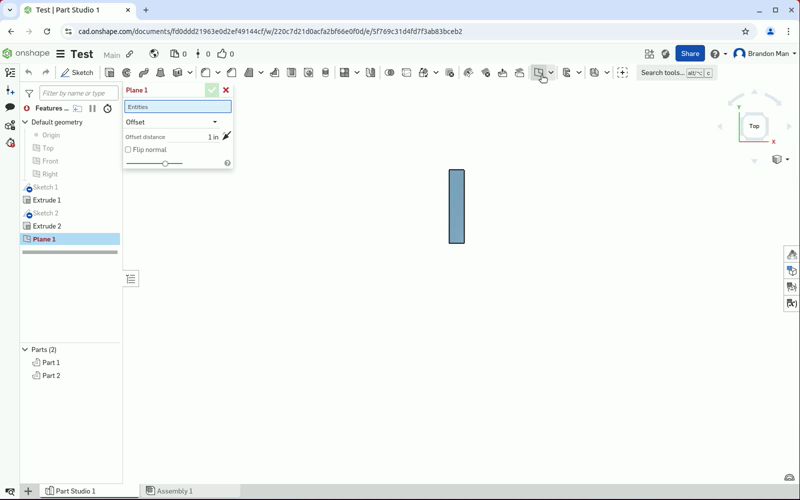
mouse_move(73, 150)
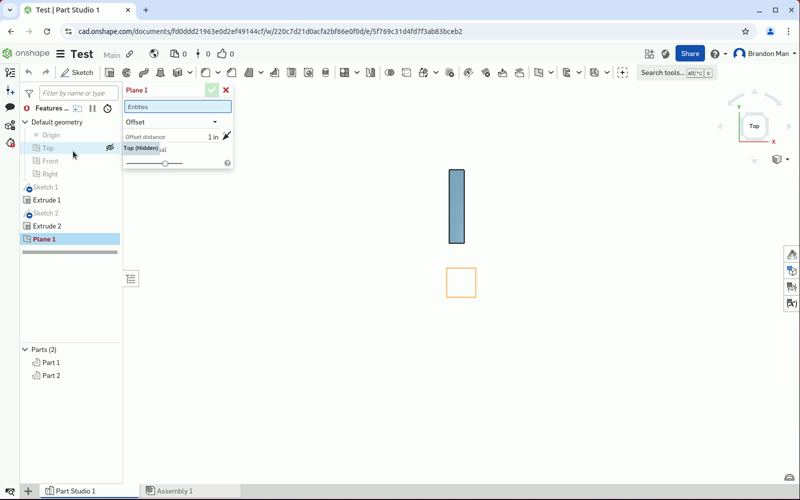
click(73, 150)
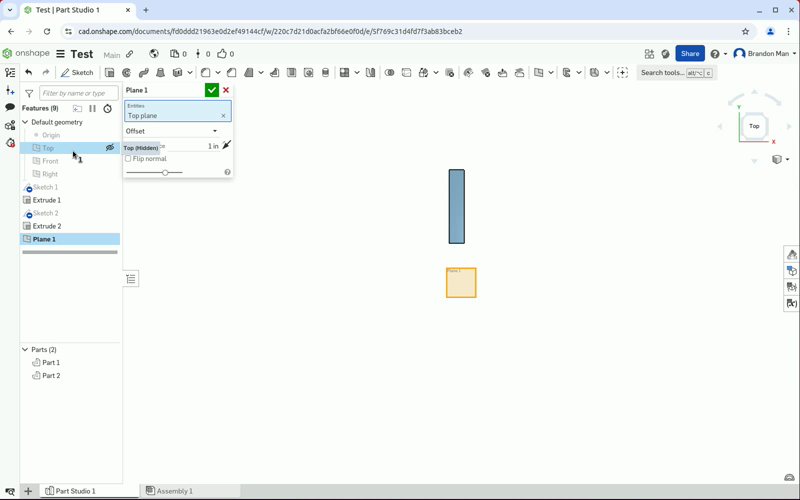
key(tab, 2)
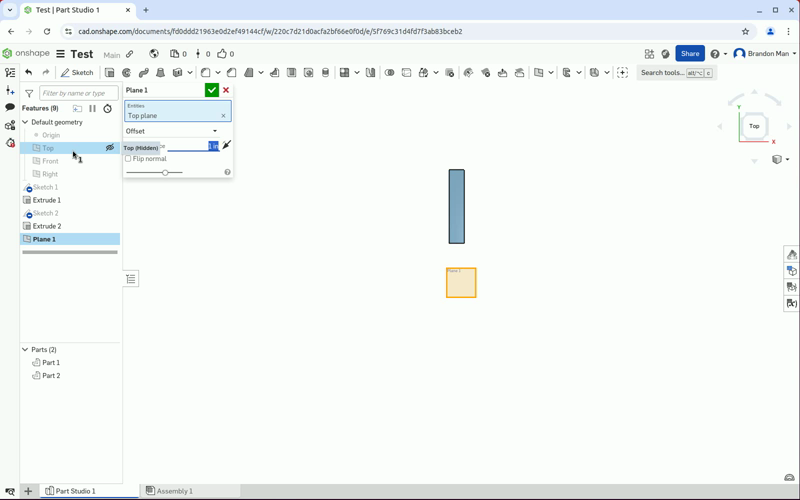
text(0.493)
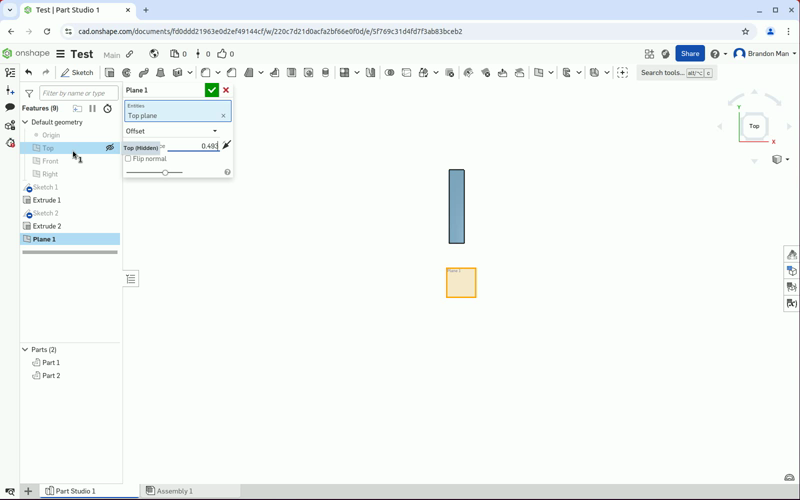
key(enter, 2)
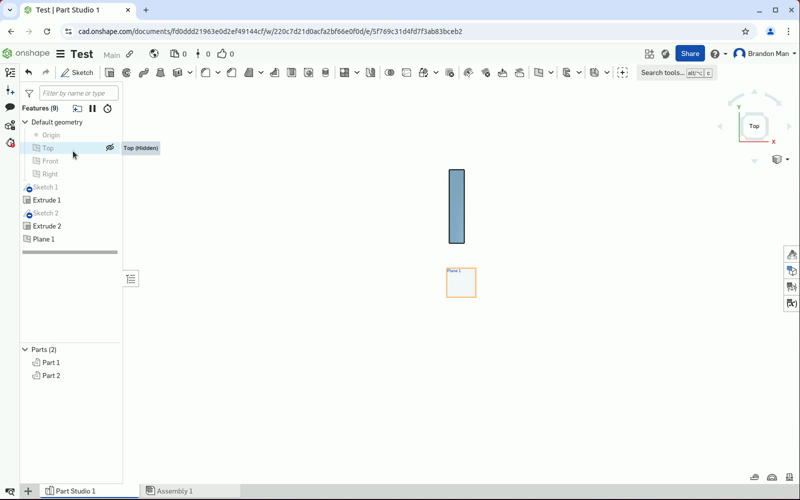
key(shift+s)
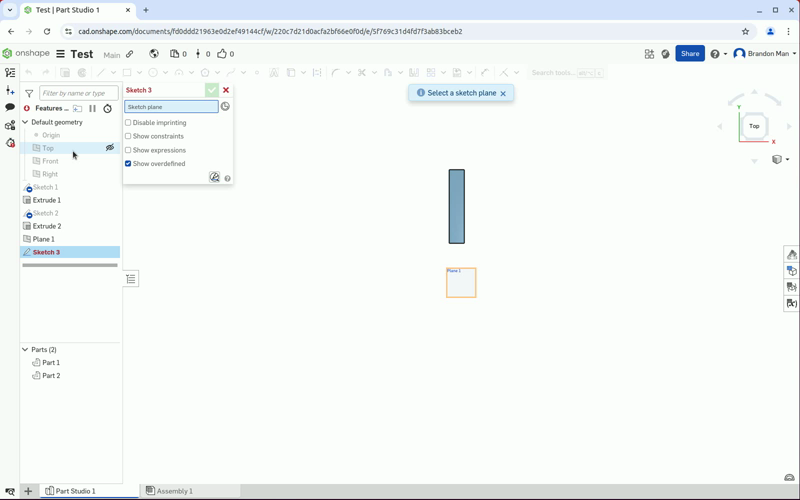
mouse_move(73, 241)
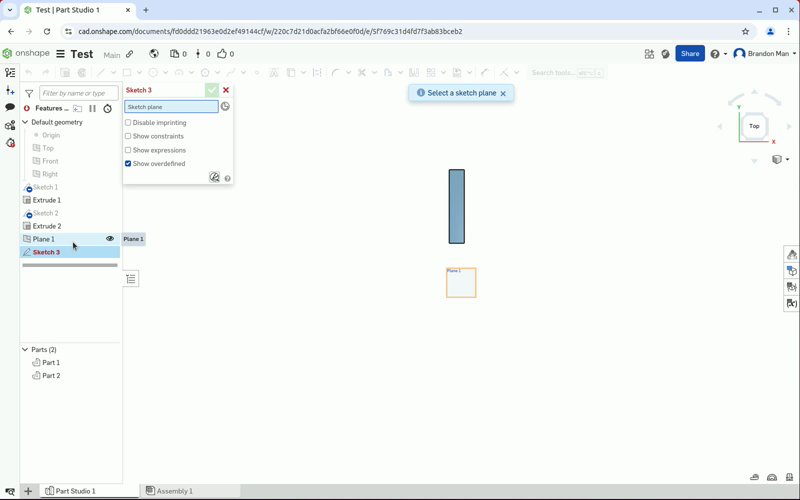
click(73, 241)
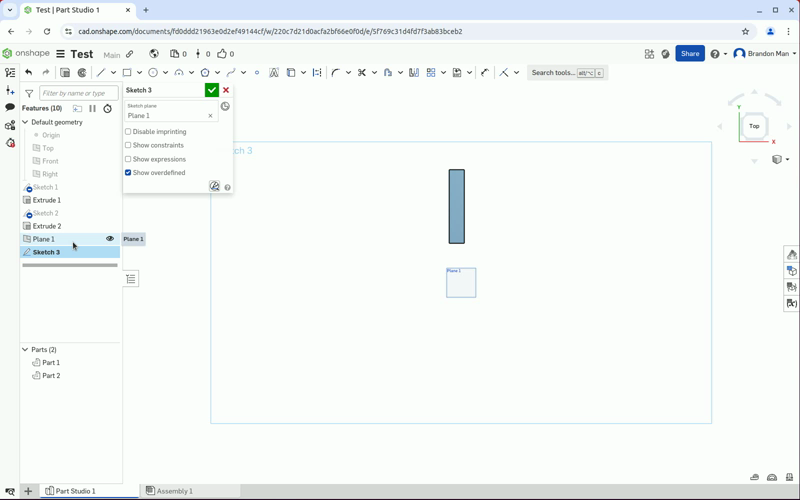
mouse_move(73, 352)
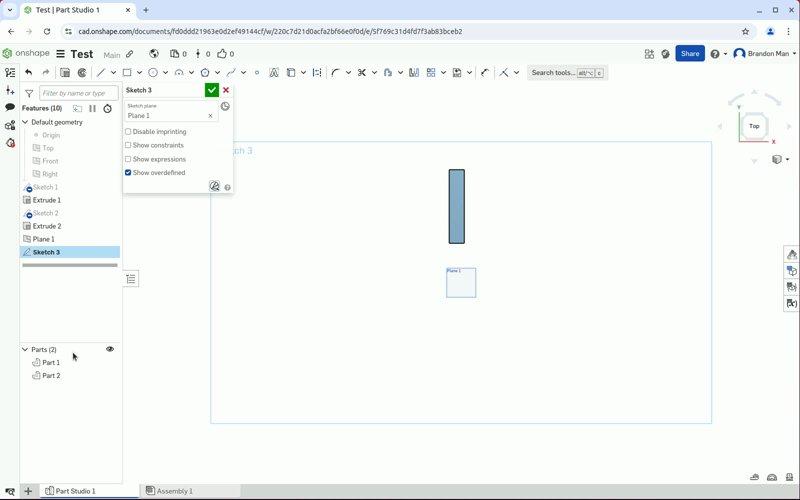
key(y)
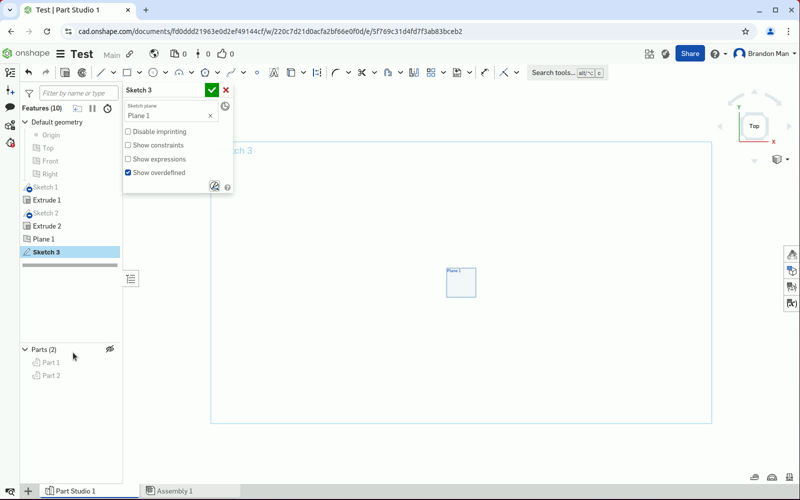
key(l)
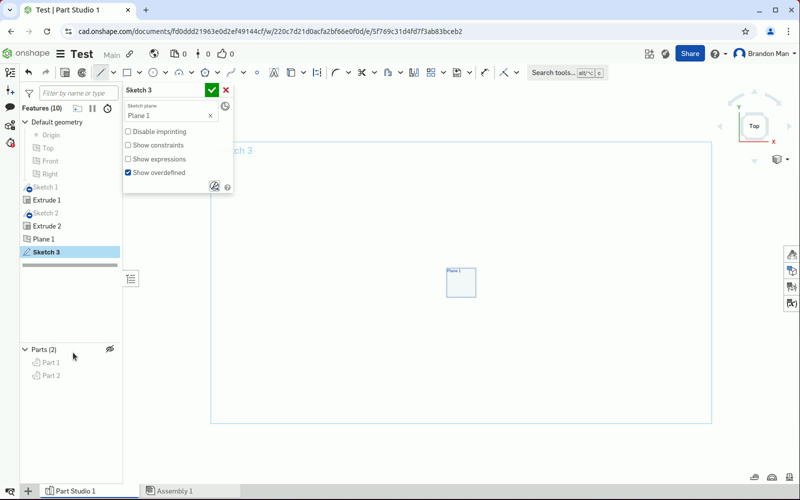
key_down(shift)
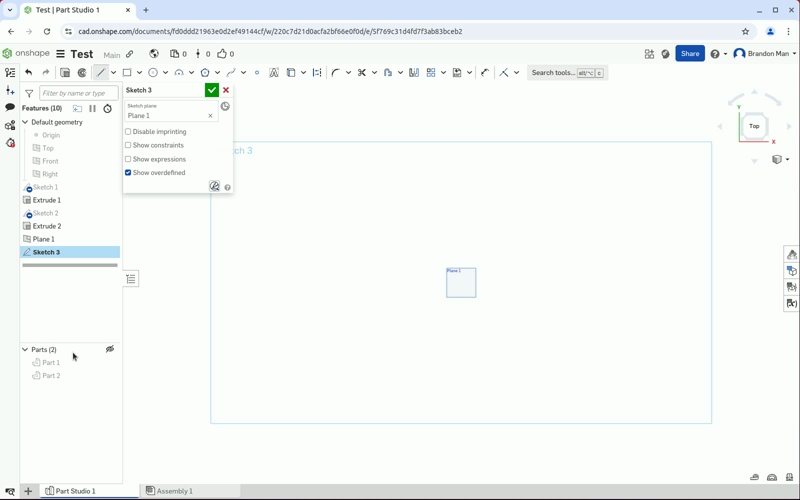
mouse_move(451, 243)
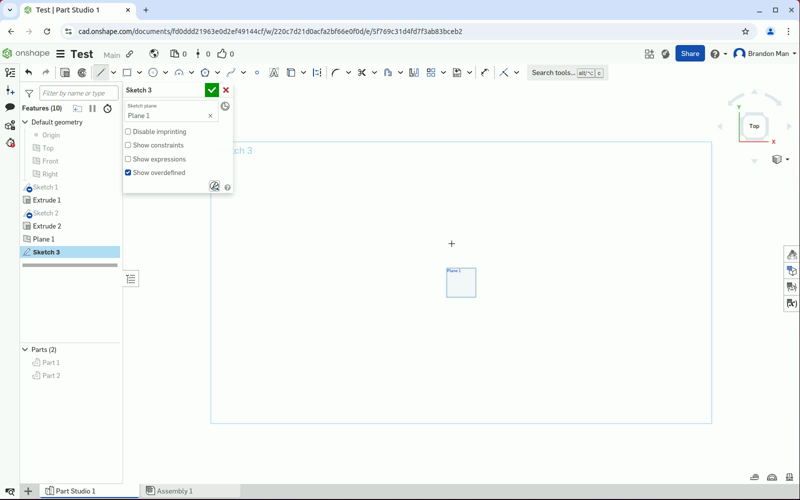
click(451, 243)
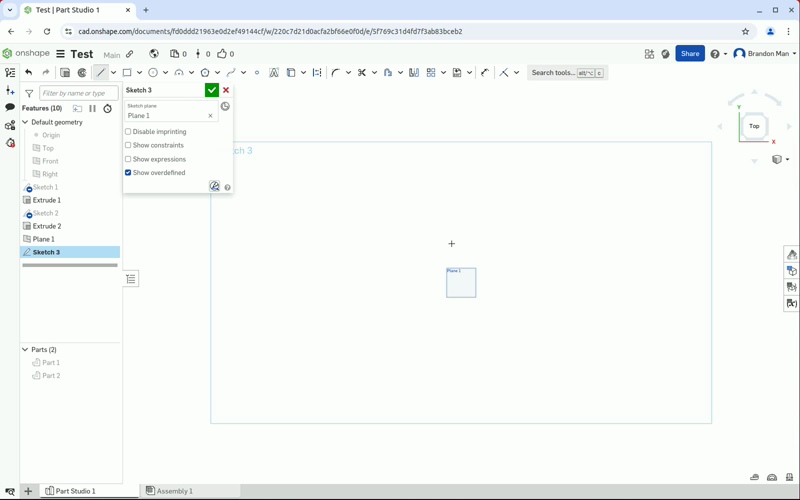
key_up(shift)
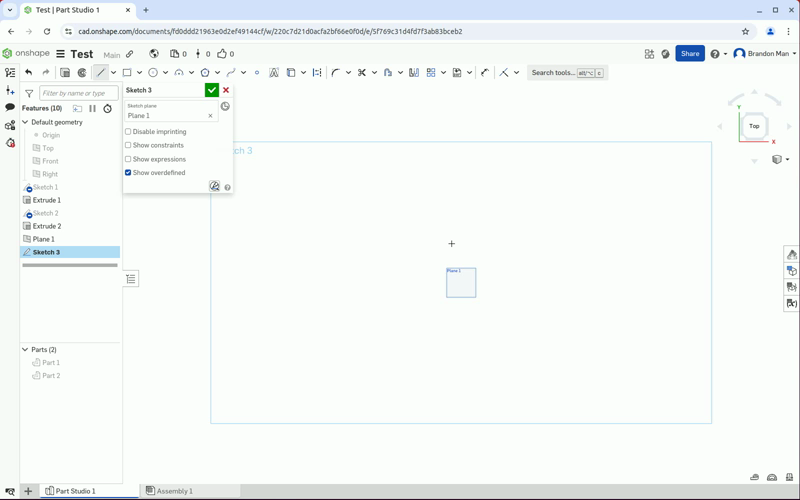
key_down(shift)
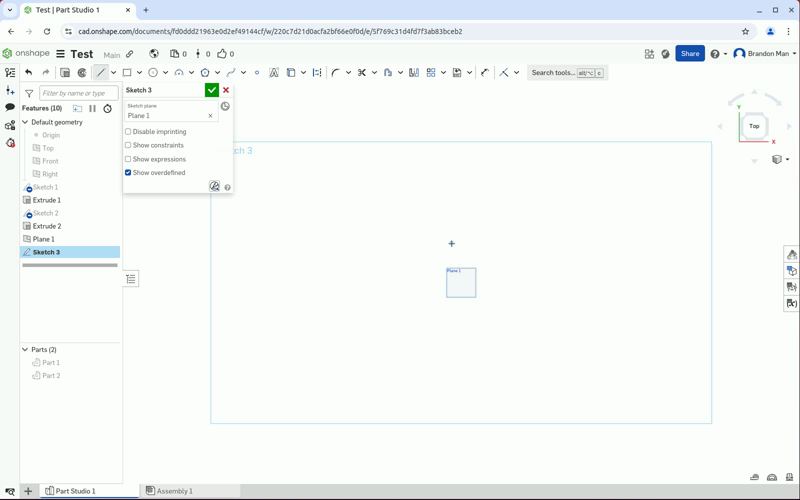
mouse_move(481, 243)
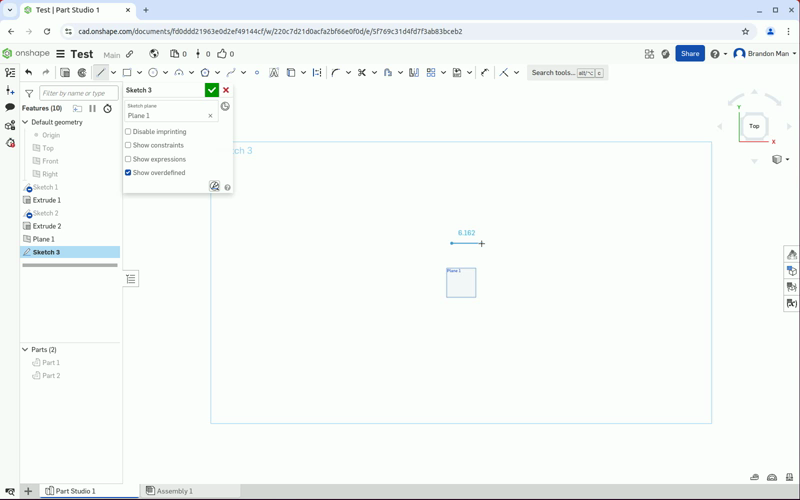
mouse_move(462, 243)
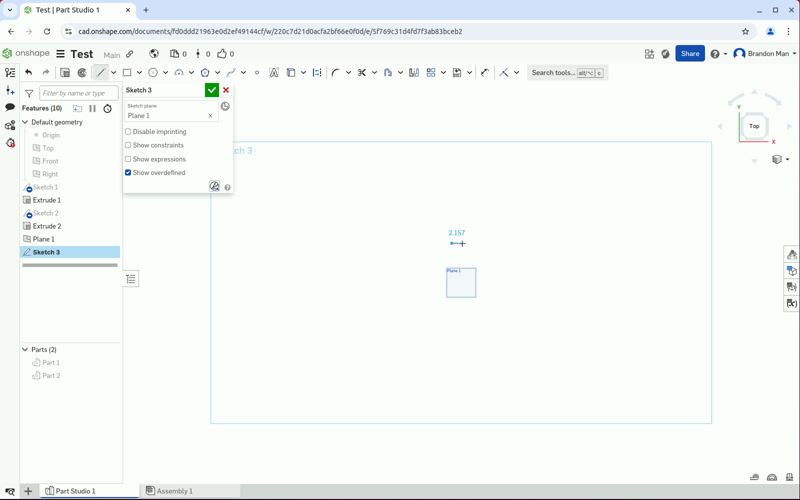
click(462, 243)
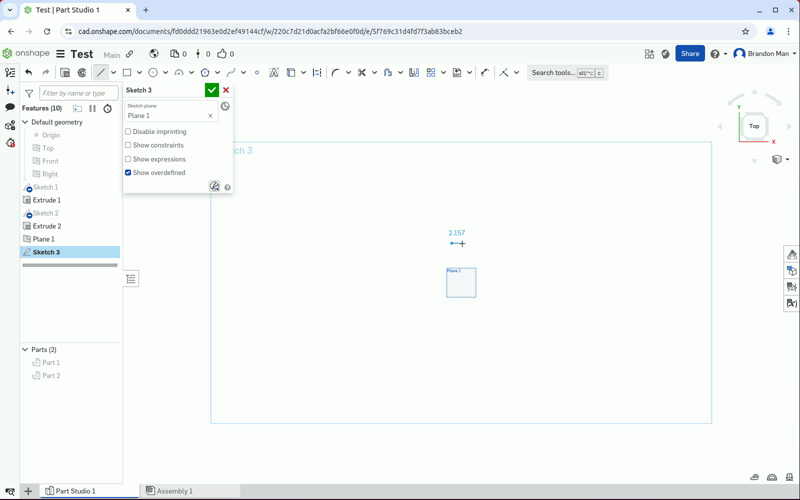
key_up(shift)
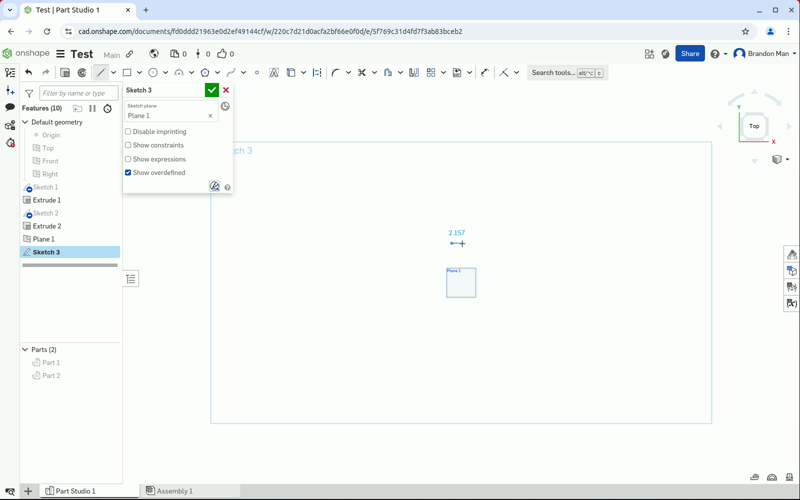
key_down(shift)
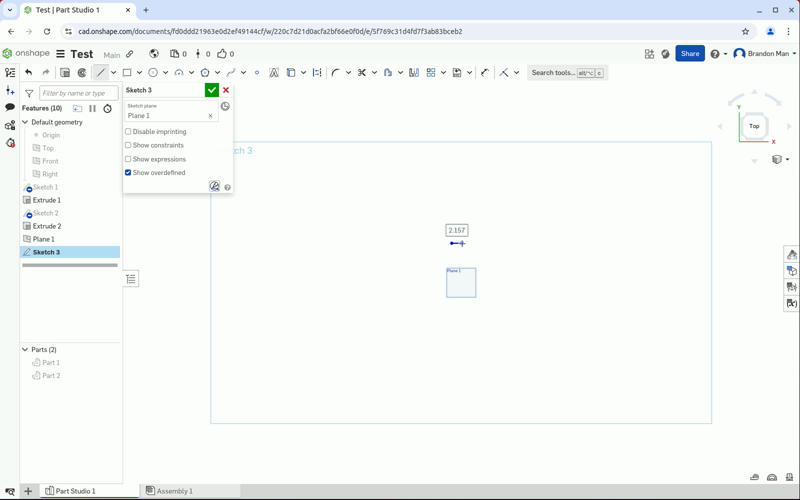
mouse_move(462, 169)
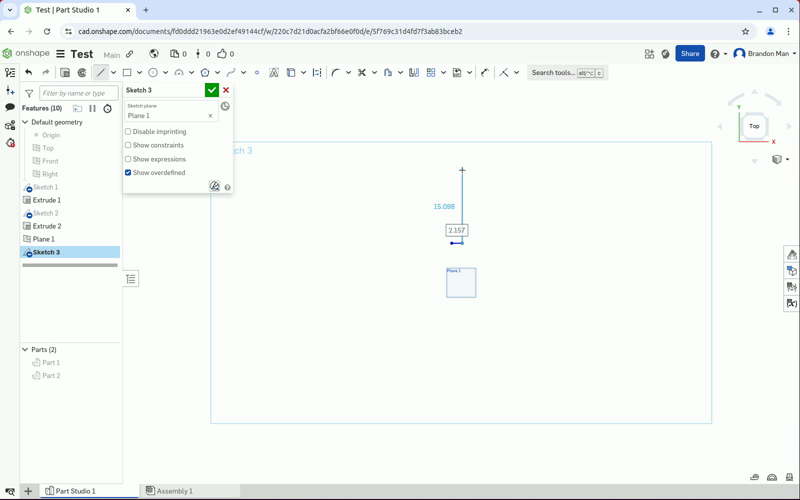
click(462, 169)
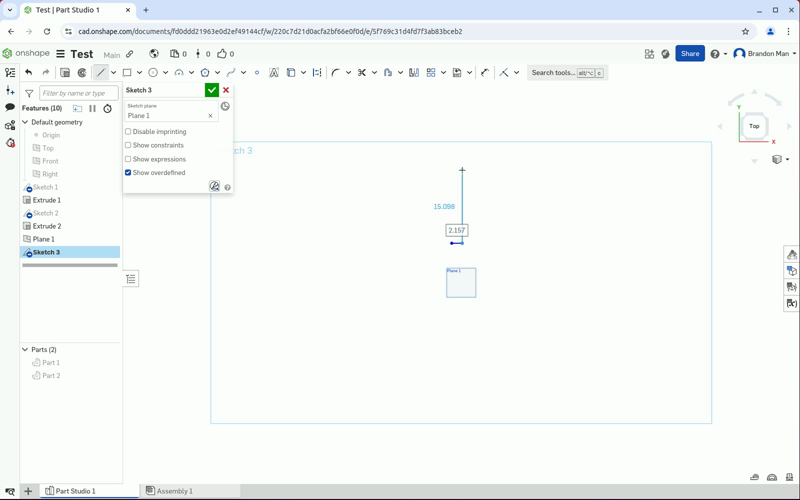
key_up(shift)
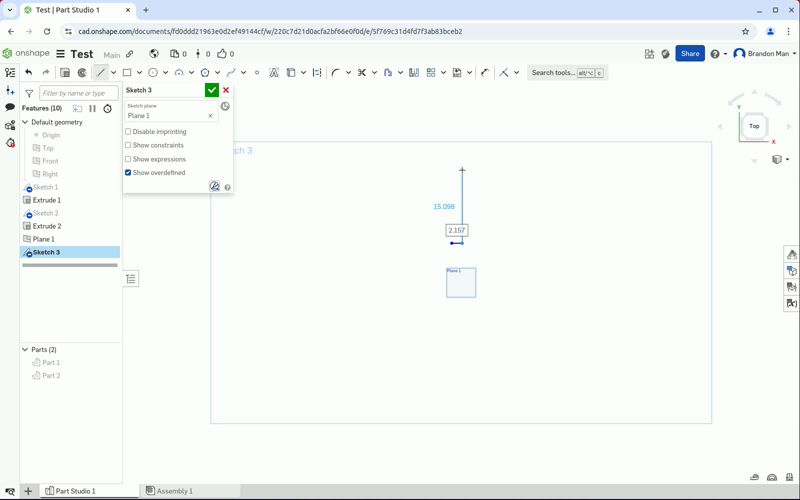
key_down(shift)
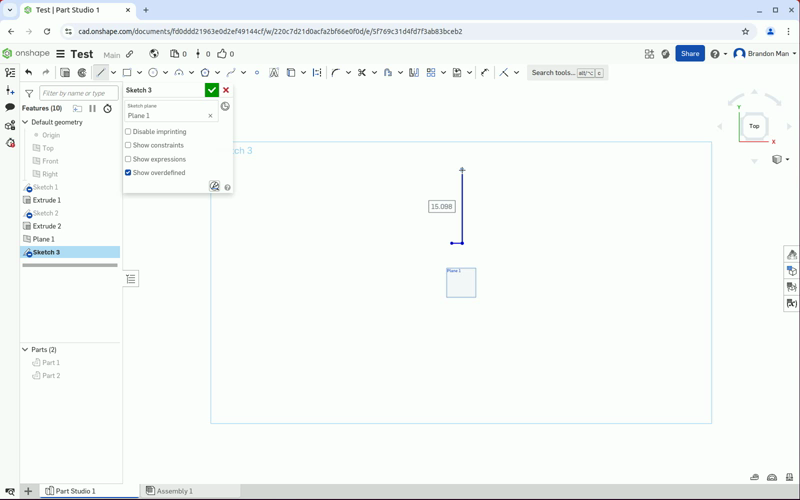
mouse_move(492, 169)
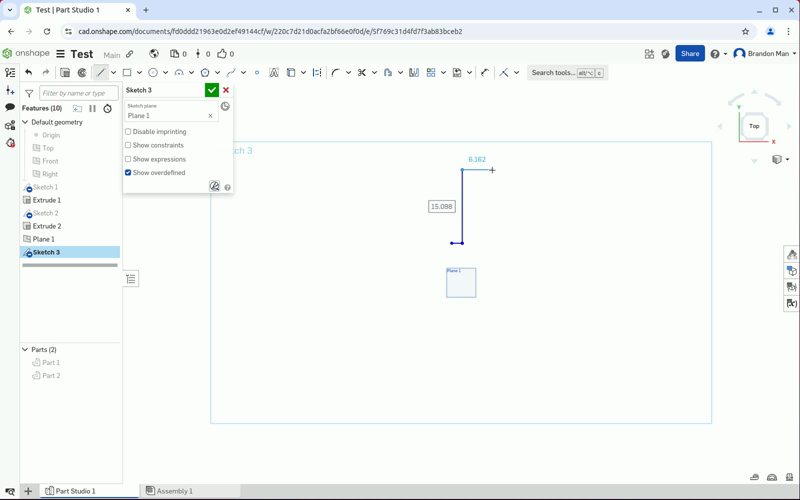
mouse_move(451, 169)
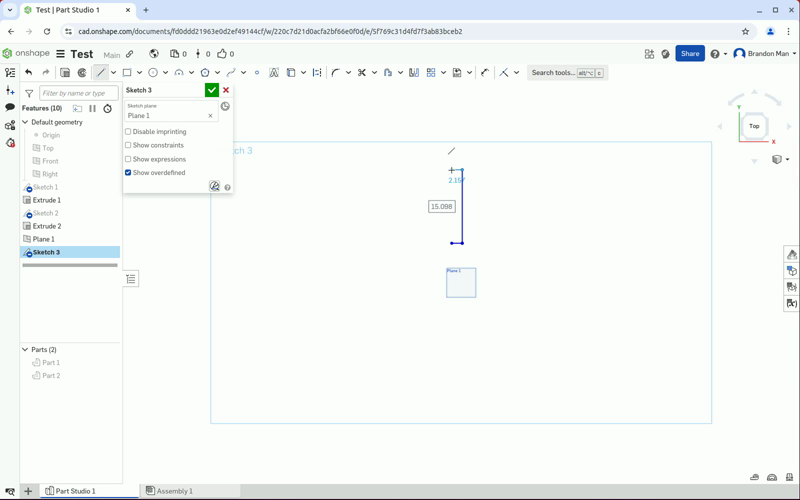
click(451, 169)
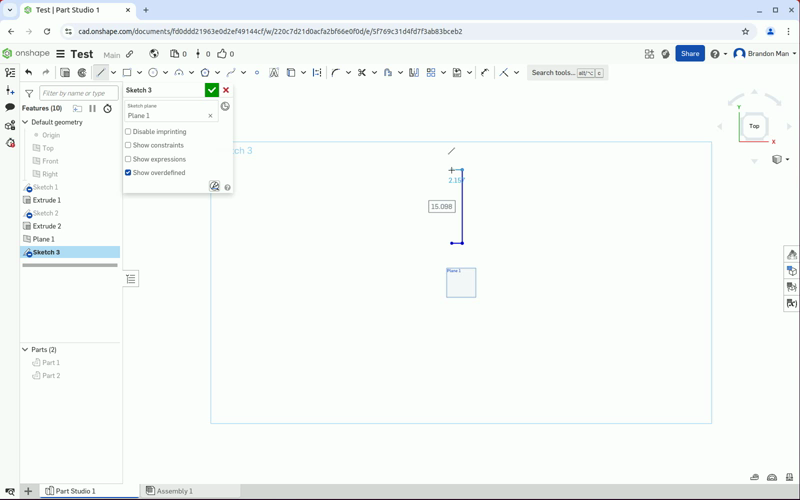
key_up(shift)
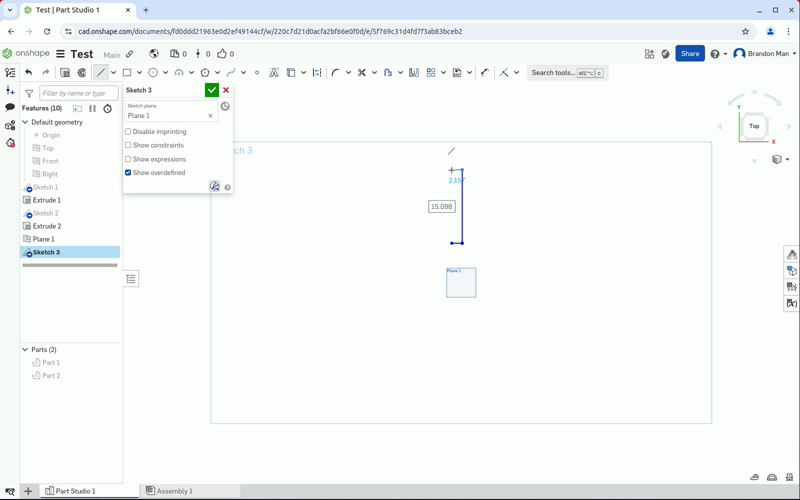
key_down(shift)
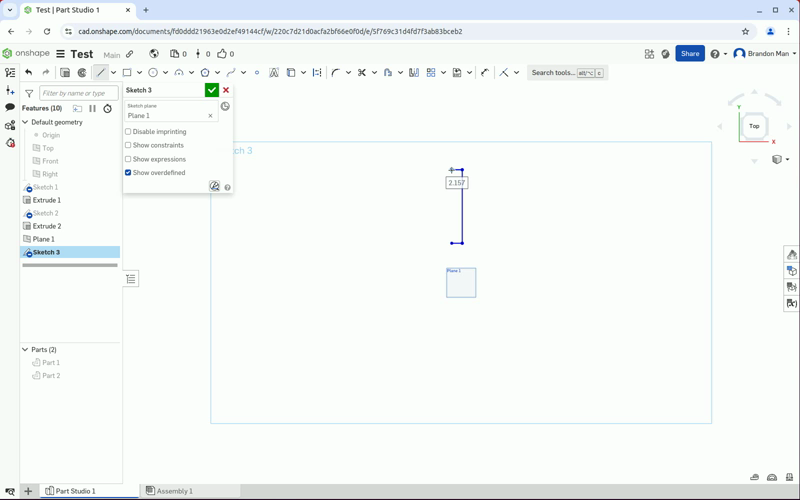
mouse_move(451, 243)
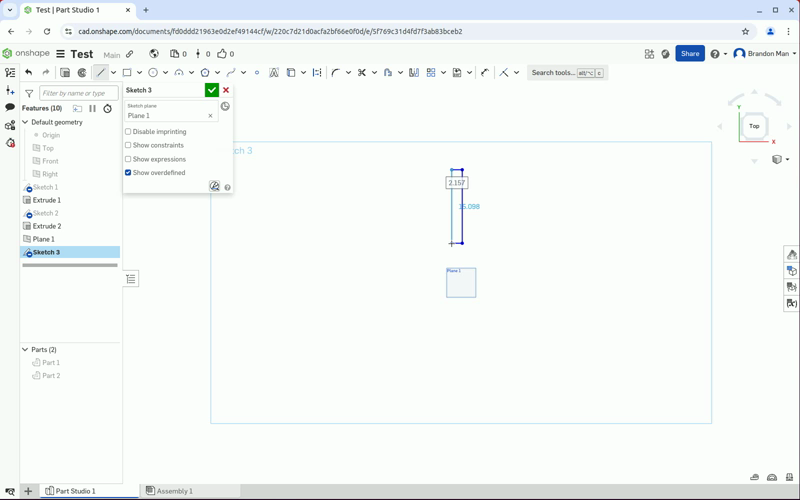
key_up(shift)
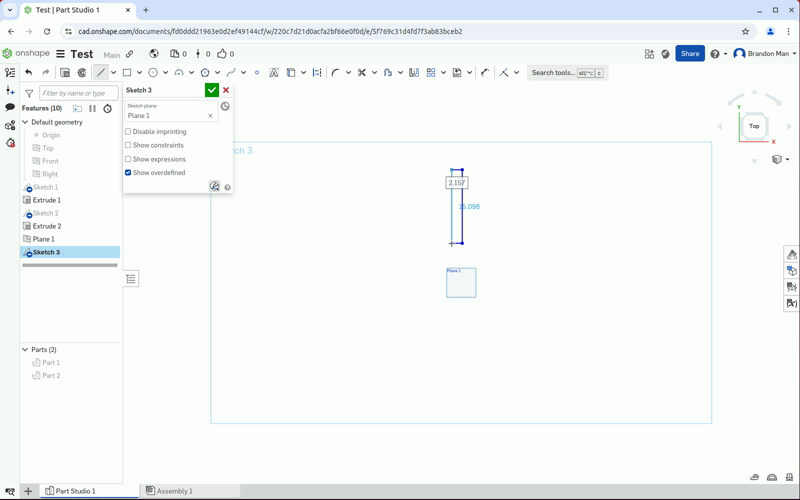
click(451, 243)
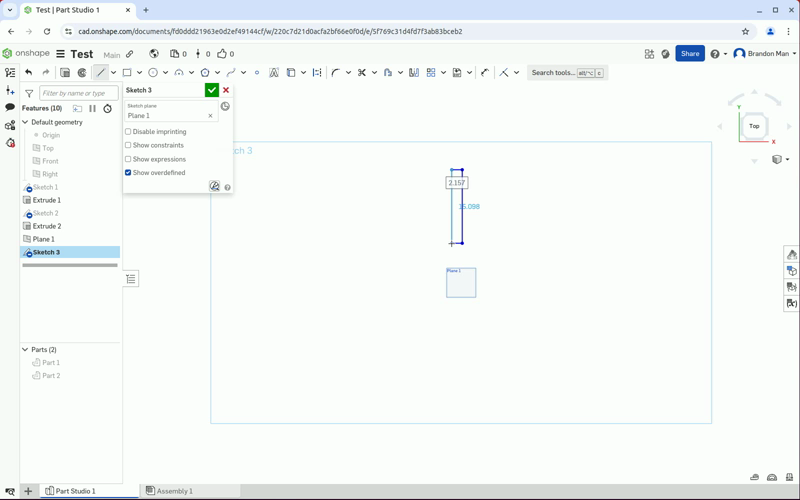
key(esc)
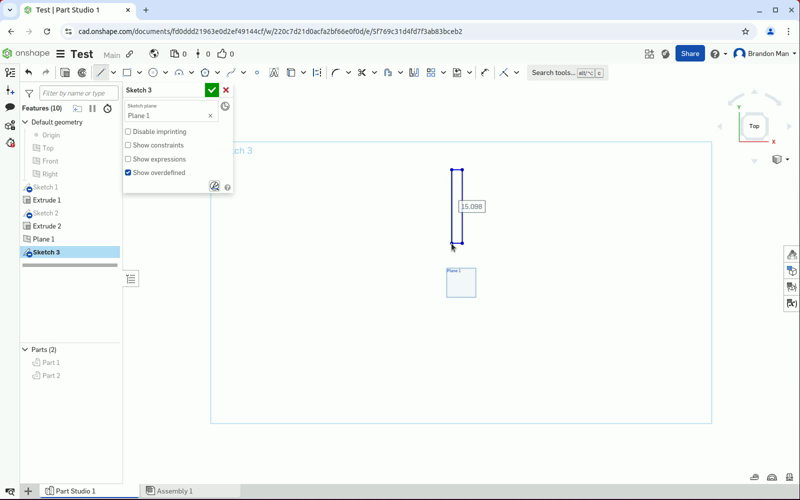
mouse_move(460, 184)
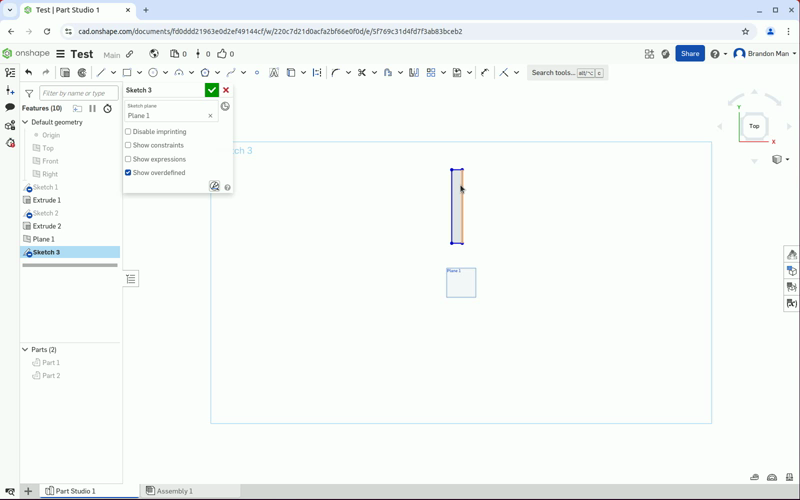
scroll(6)
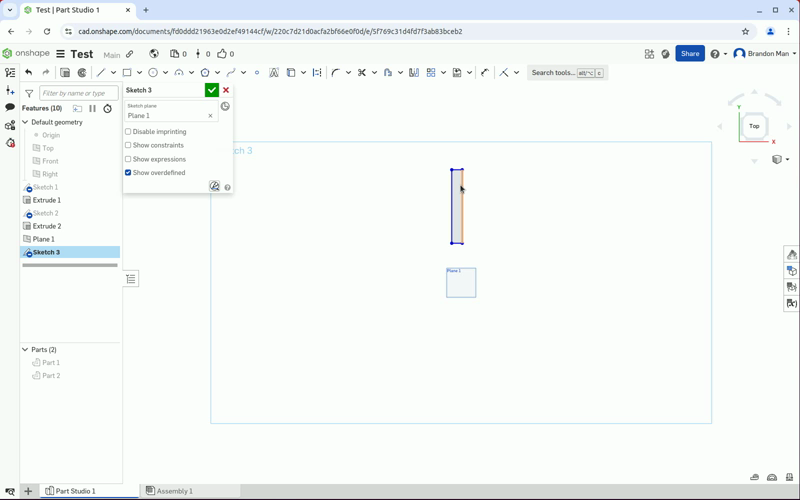
scroll(6)
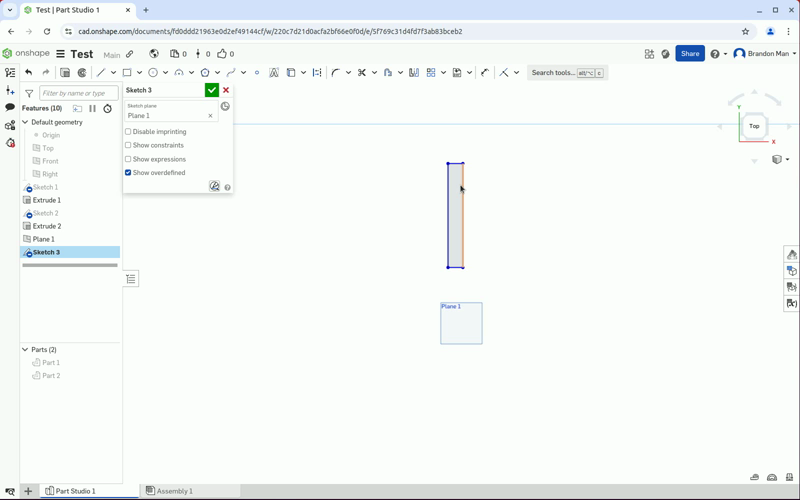
scroll(6)
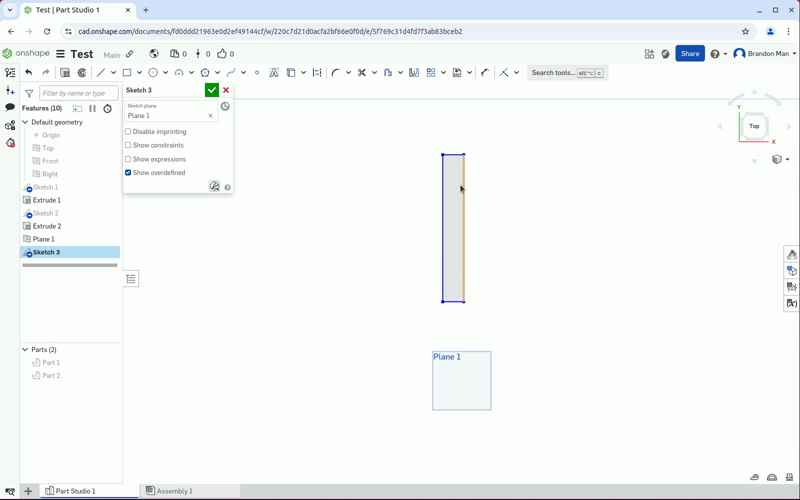
scroll(6)
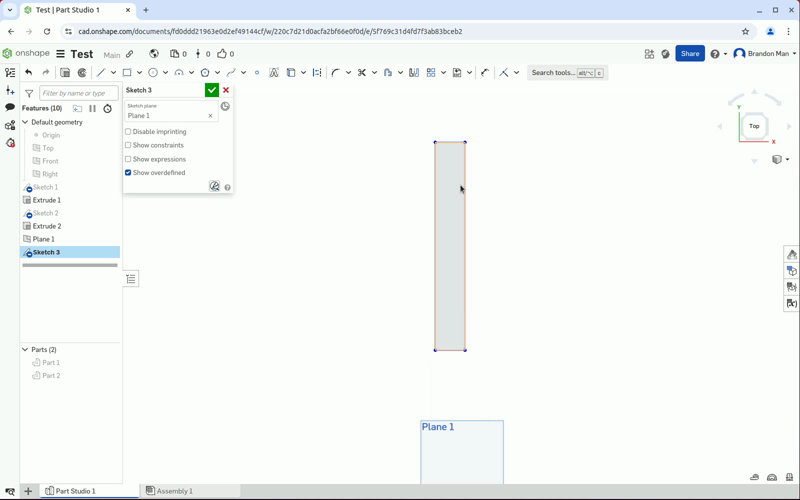
scroll(6)
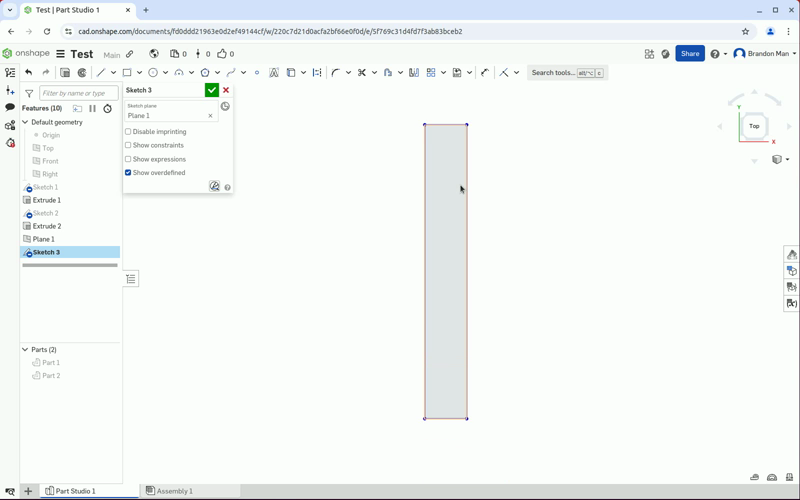
scroll(6)
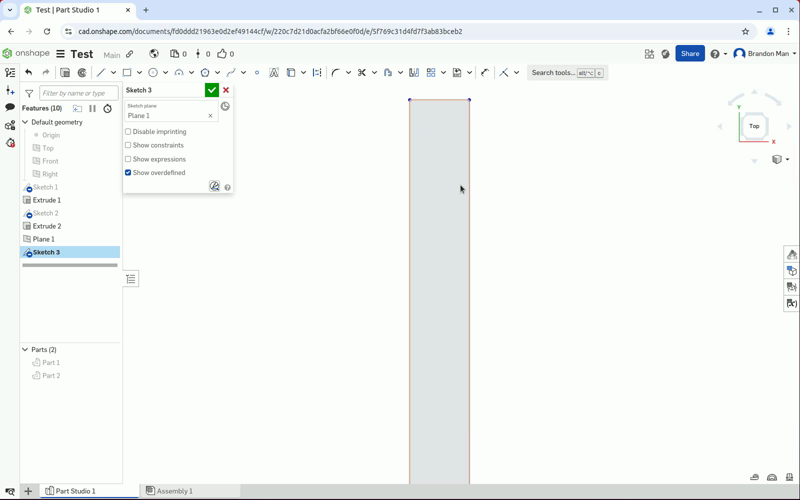
scroll(6)
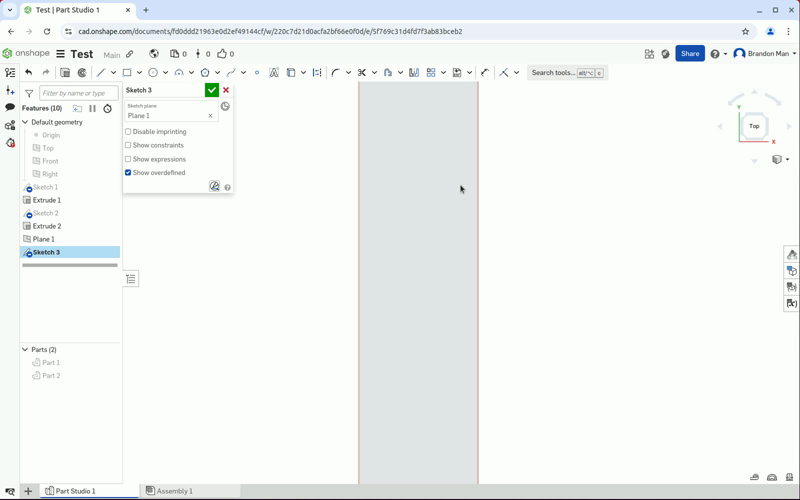
click(460, 184)
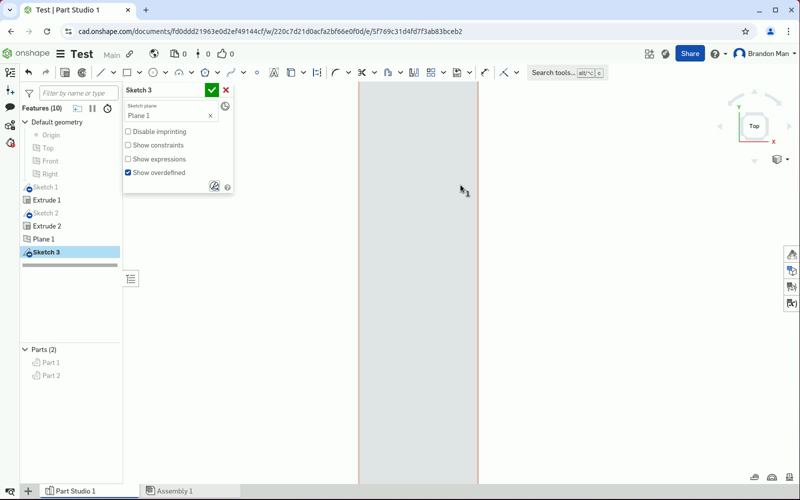
scroll(-6)
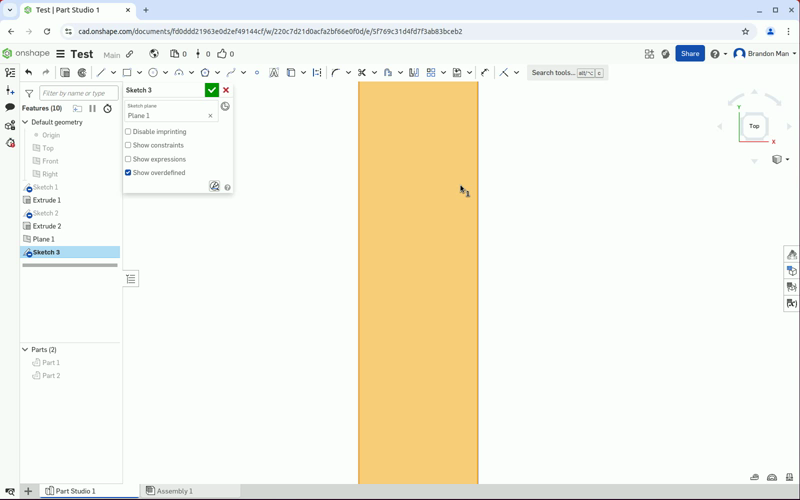
scroll(-6)
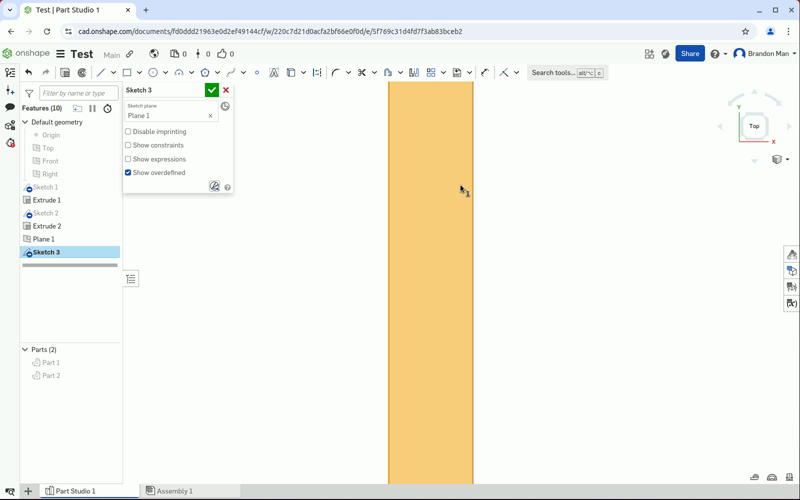
scroll(-6)
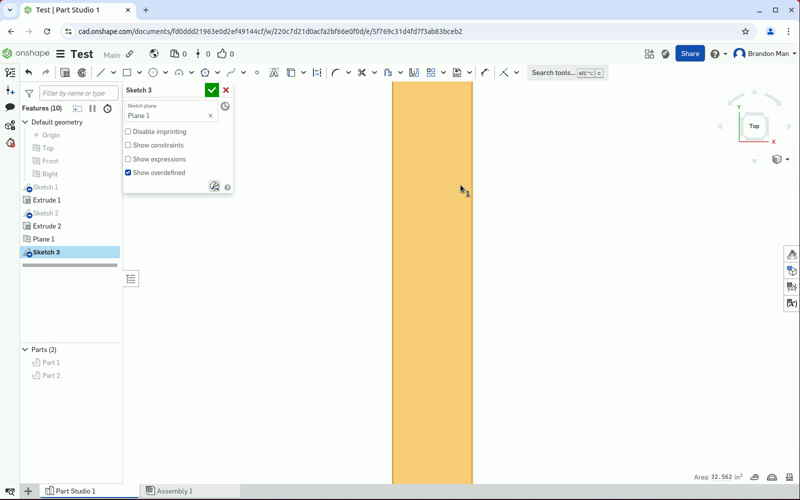
scroll(-6)
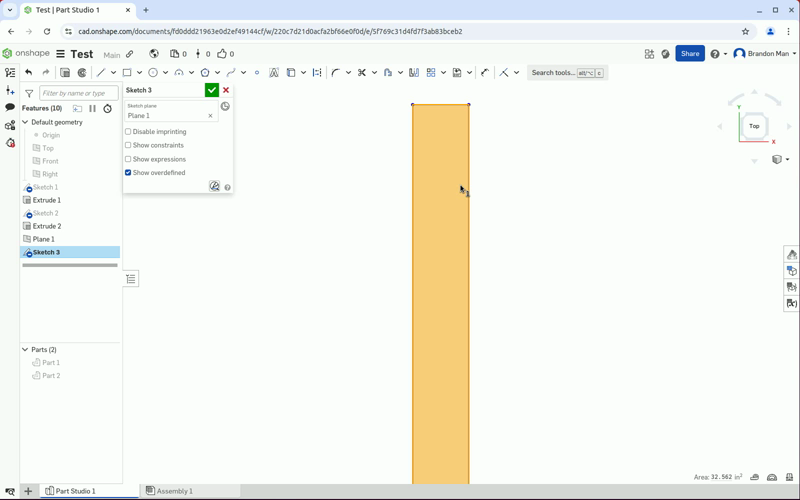
scroll(-6)
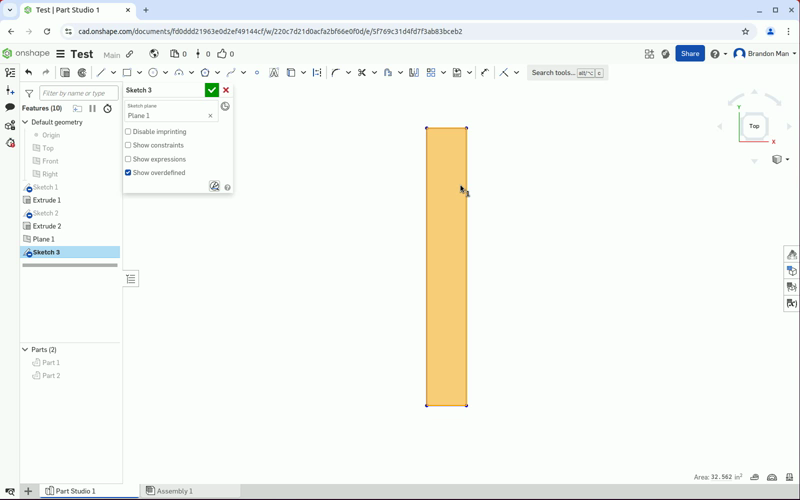
scroll(-6)
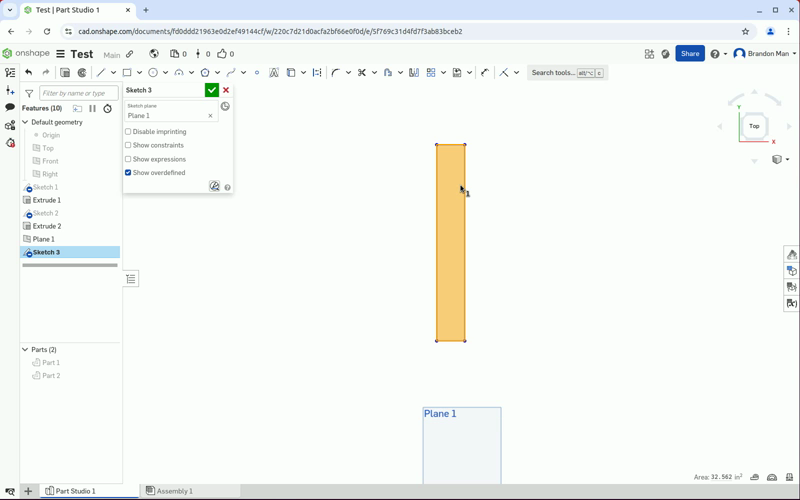
scroll(-6)
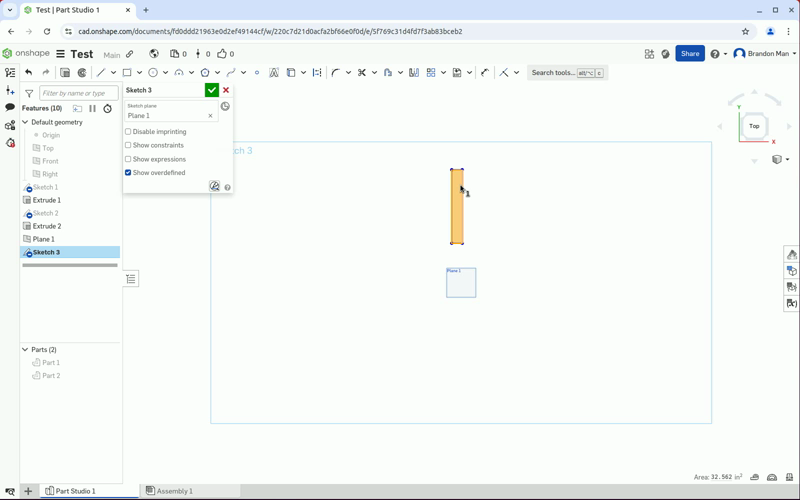
mouse_move(73, 352)
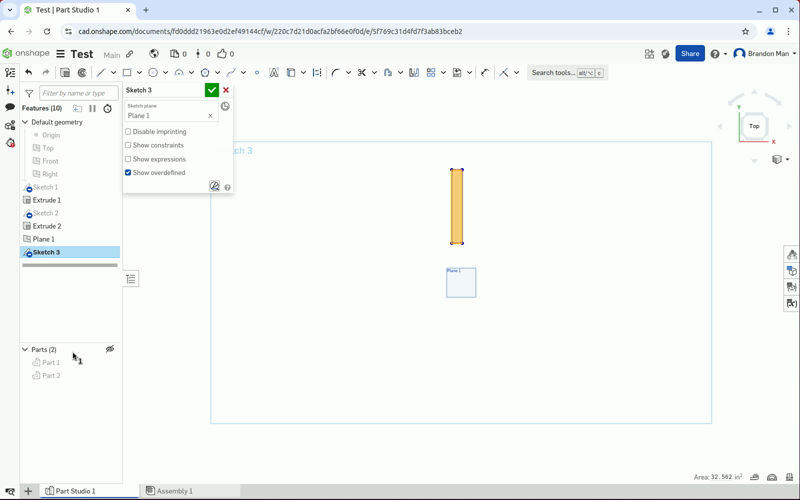
key(shift+y)
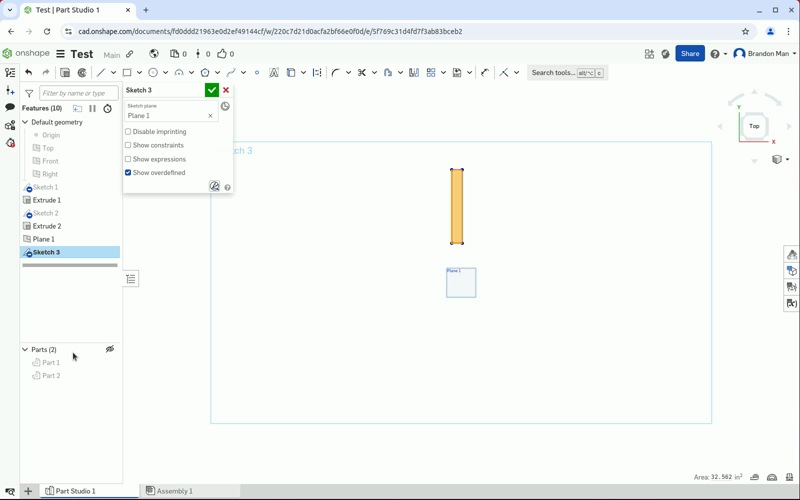
key(shift+e)
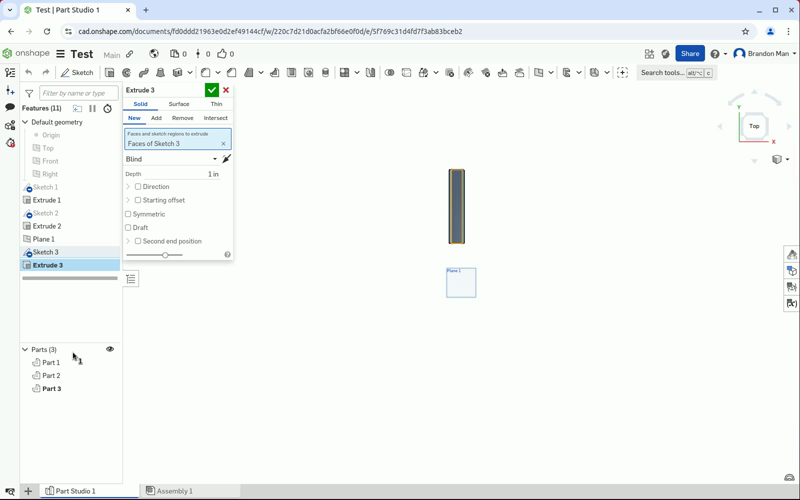
mouse_move(143, 106)
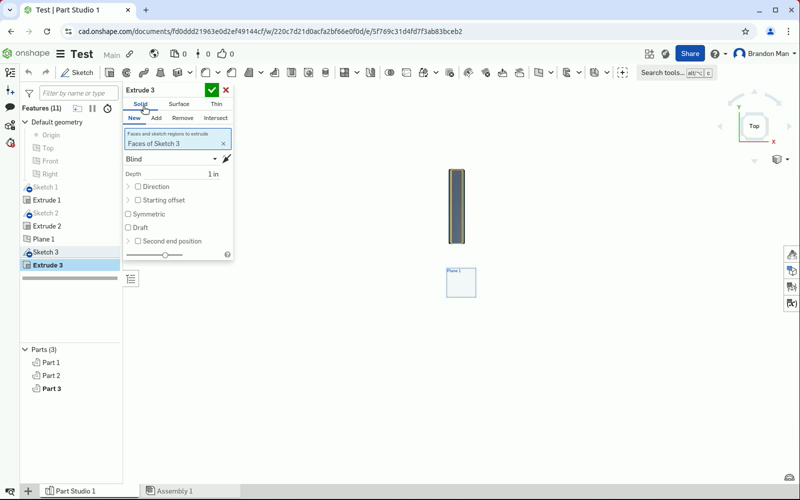
click(143, 106)
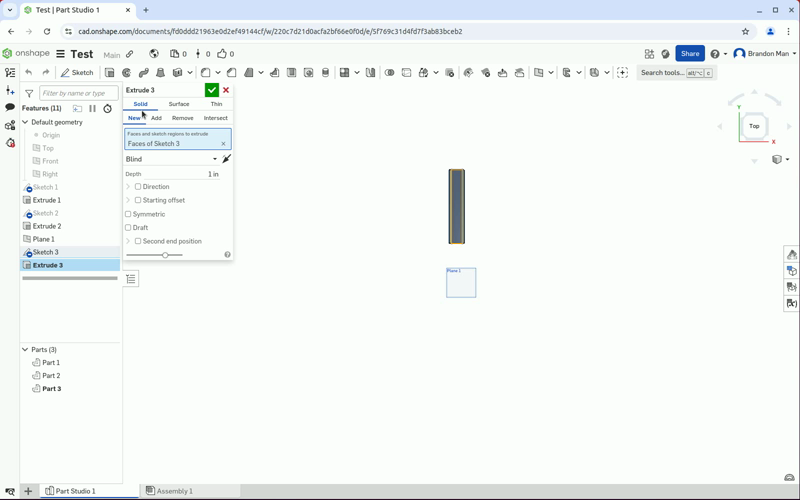
mouse_move(137, 120)
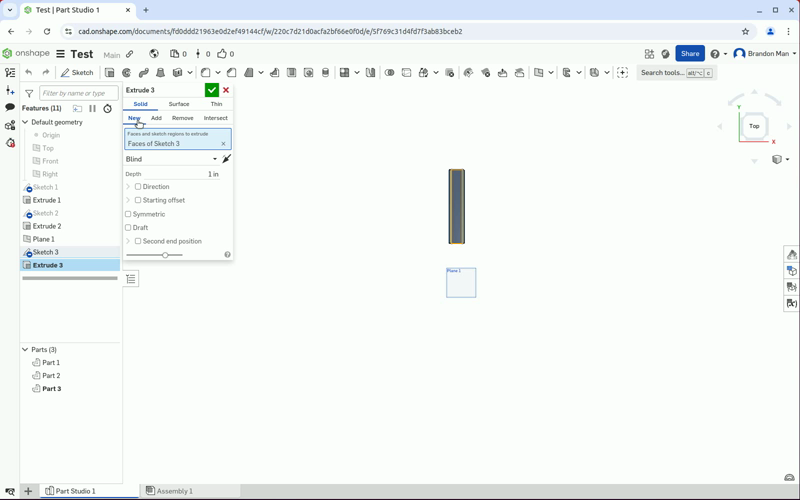
click(137, 120)
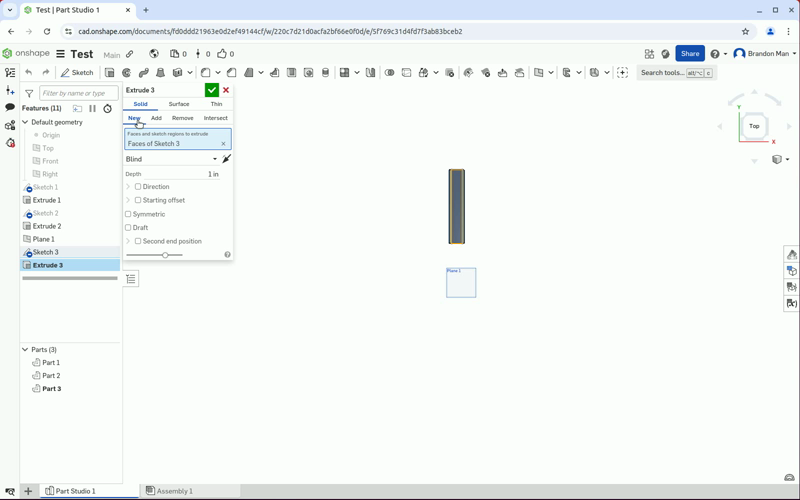
key(tab, 4)
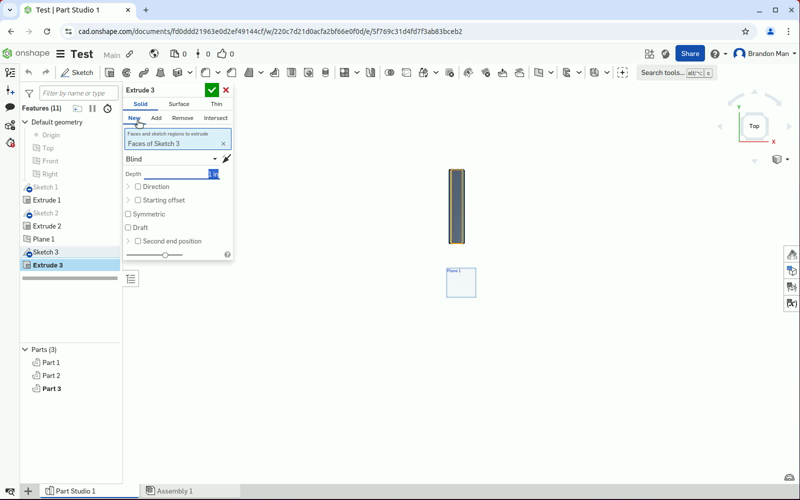
text(0.722)
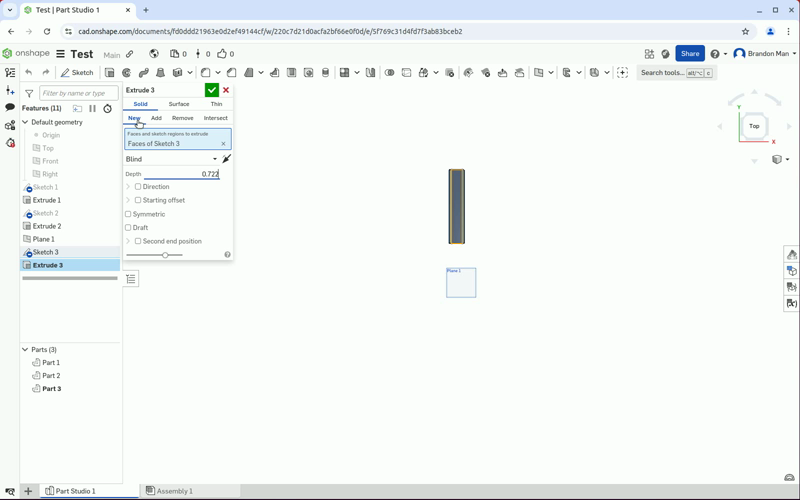
key(enter)
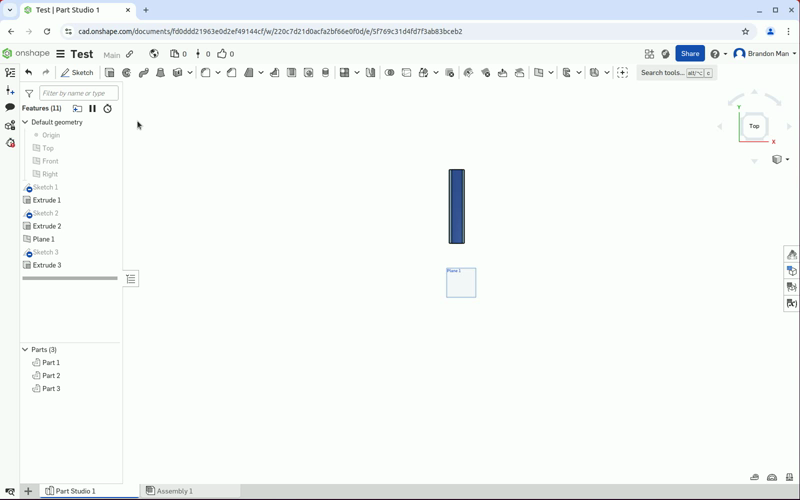
key(shift+h)
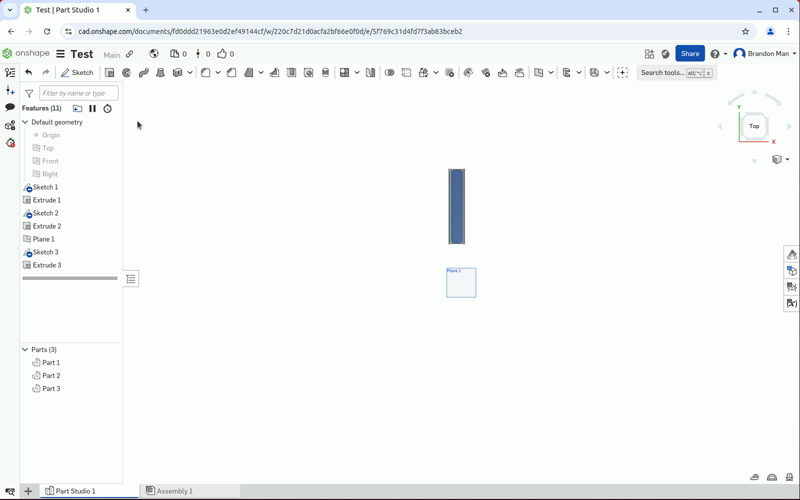
key(shift+h)
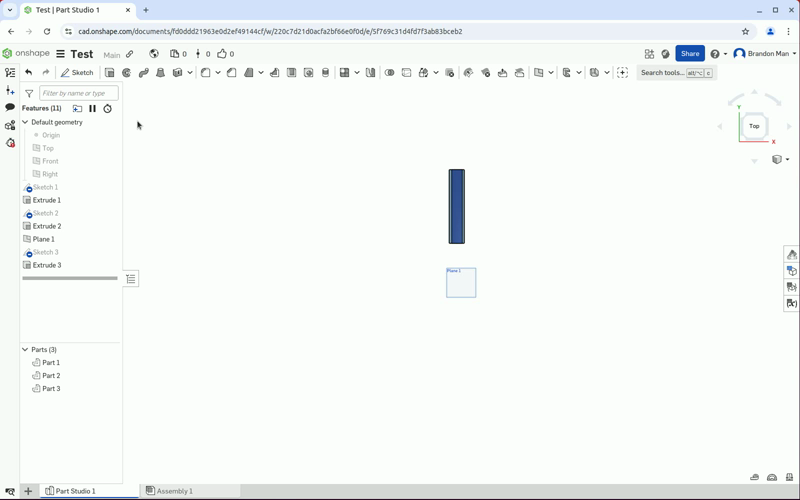
mouse_move(73, 189)
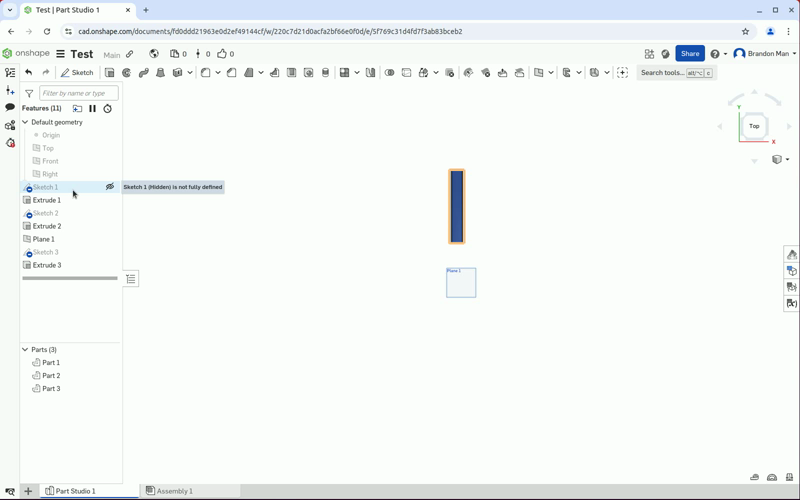
click(73, 189)
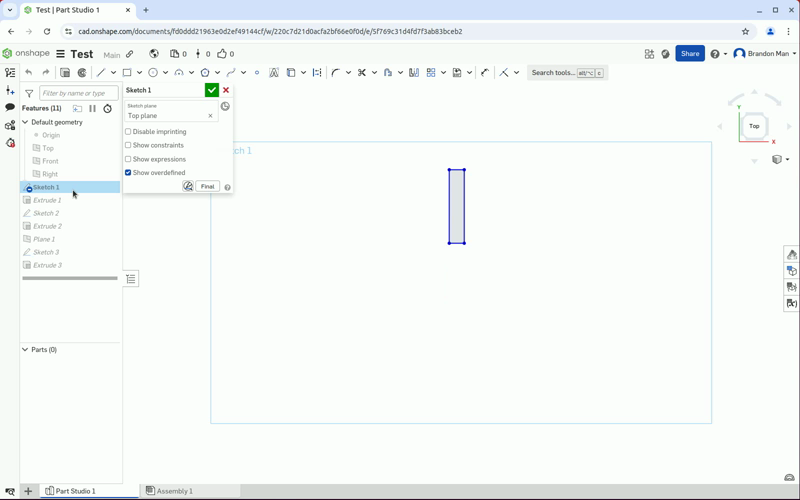
mouse_move(229, 92)
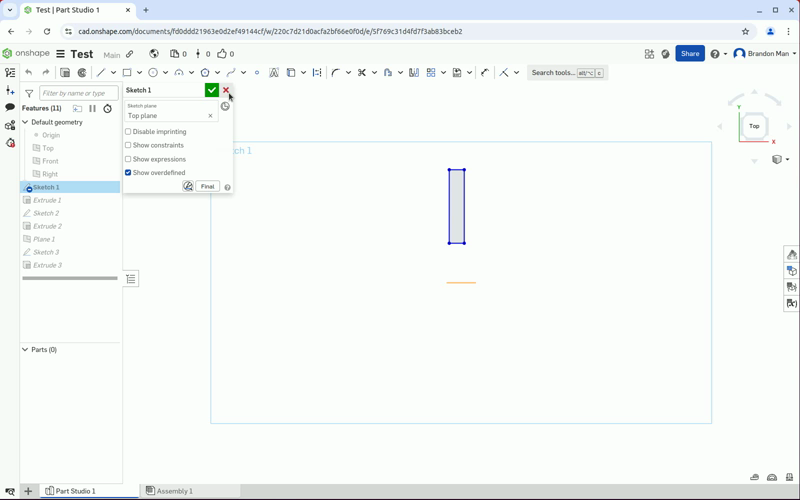
click(229, 92)
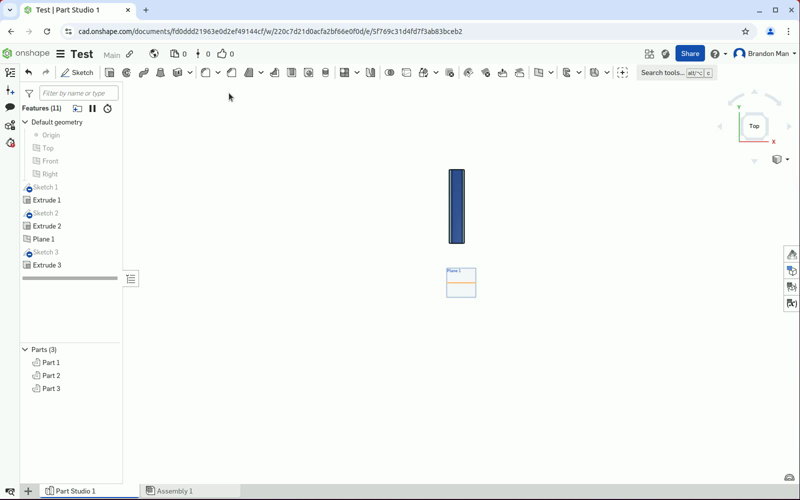
mouse_move(73, 352)
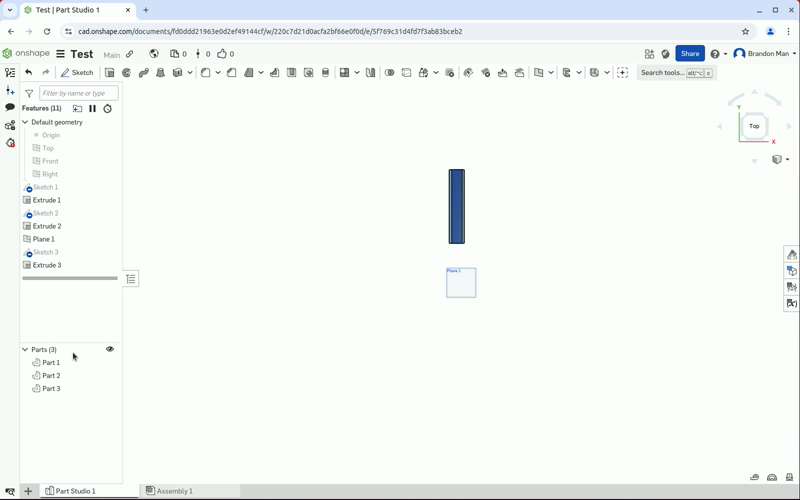
key(y)
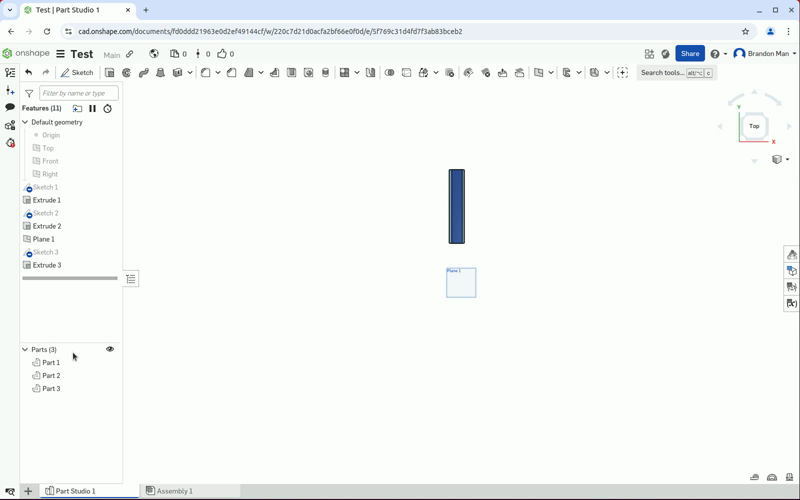
key(shift+p)
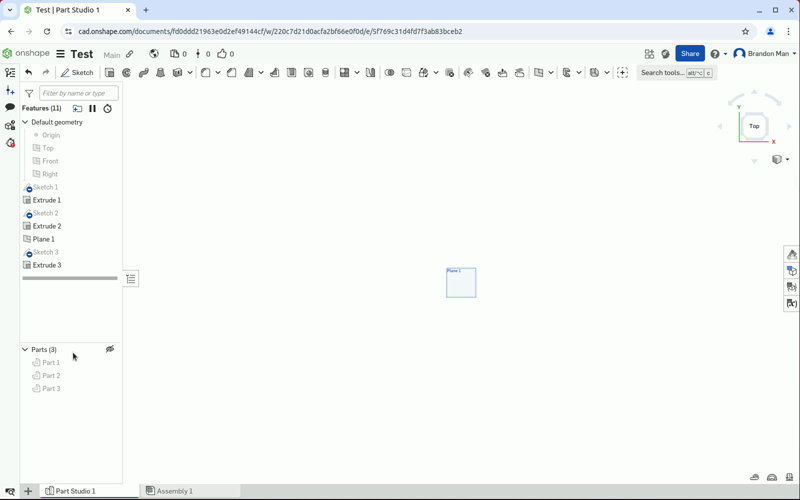
key(space)
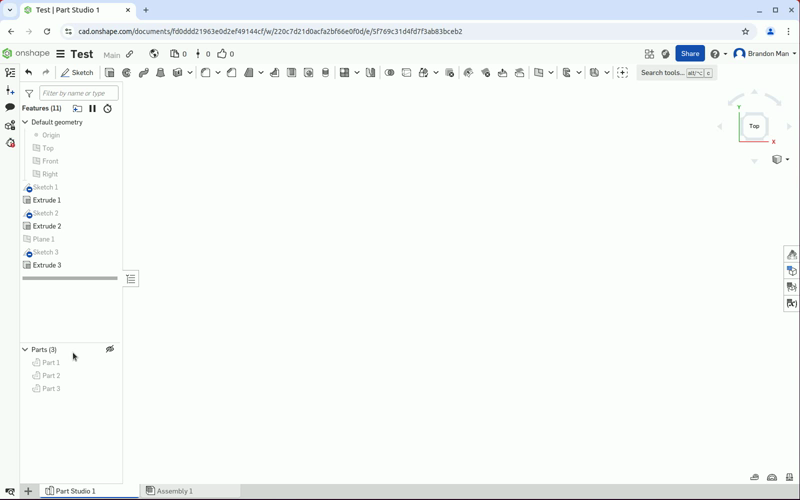
key_down(shift)
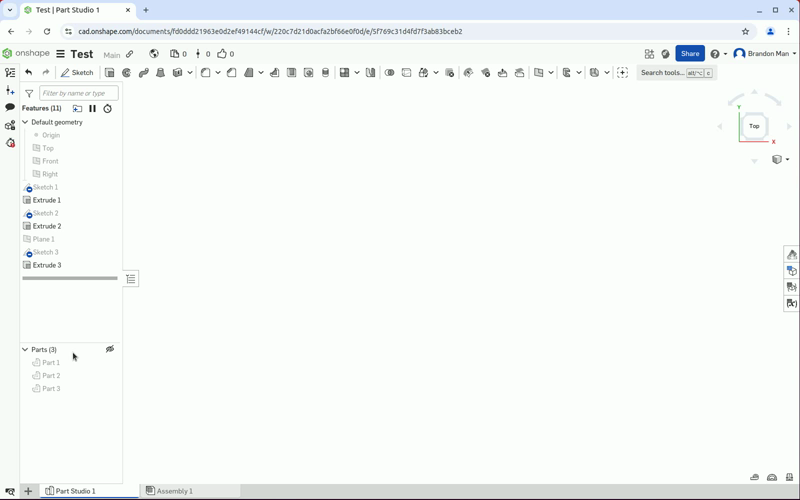
key(up)
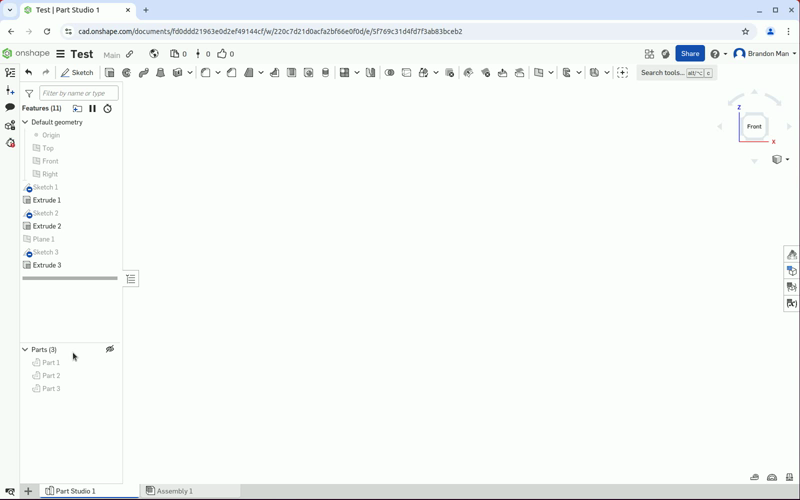
key_up(shift)
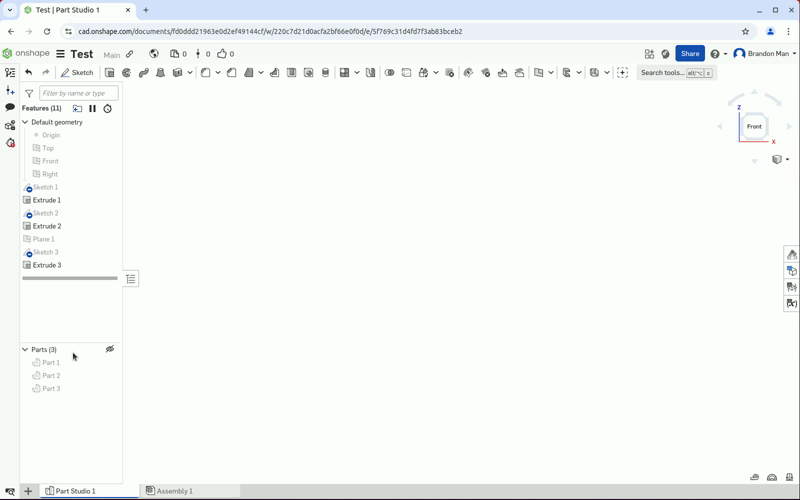
mouse_move(73, 352)
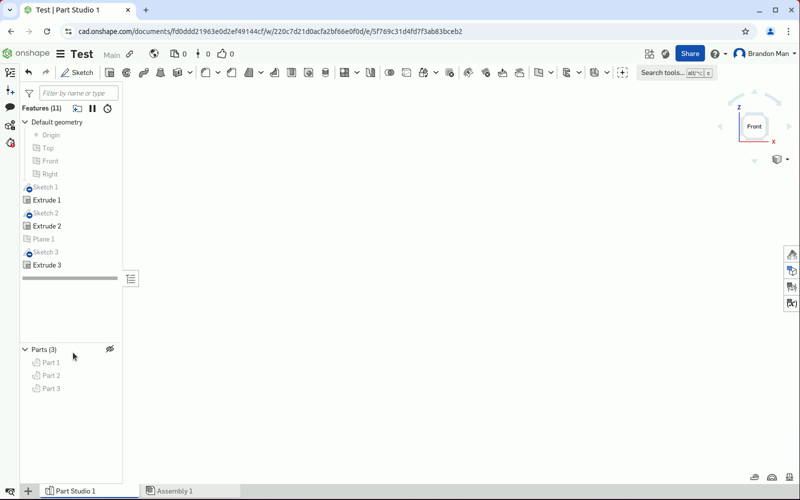
key(shift+y)
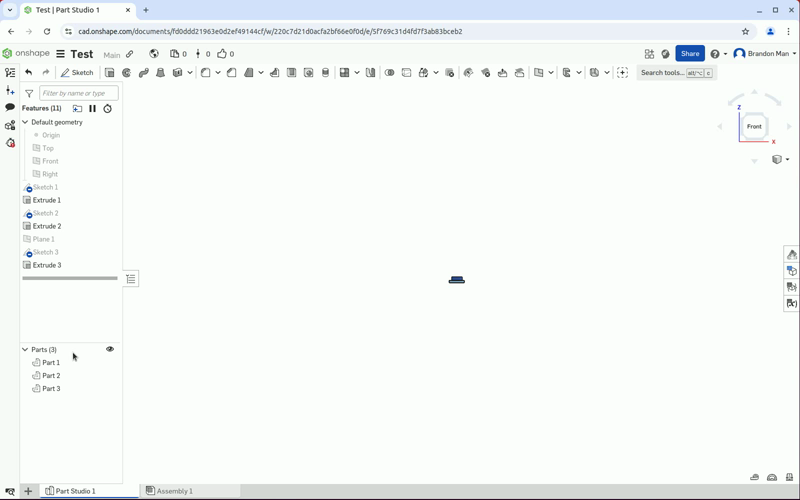
mouse_move(541, 75)
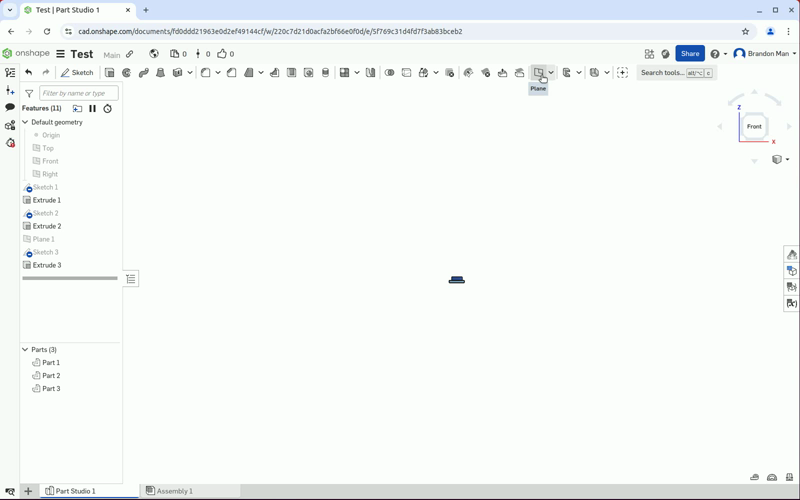
click(541, 75)
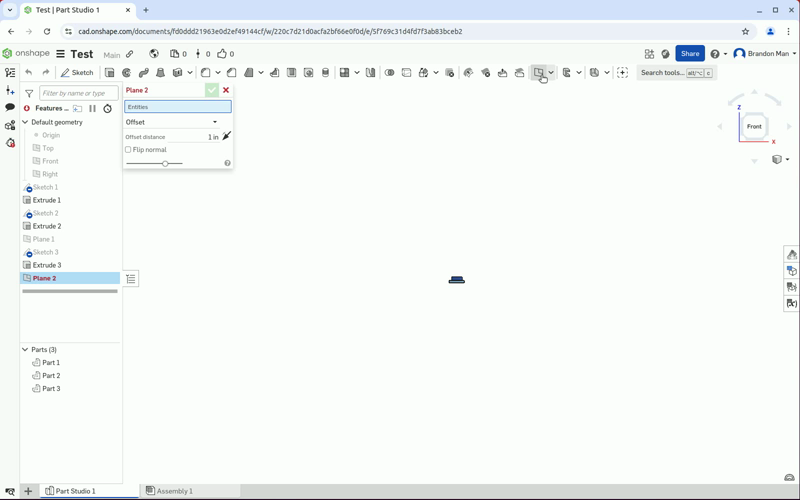
mouse_move(73, 163)
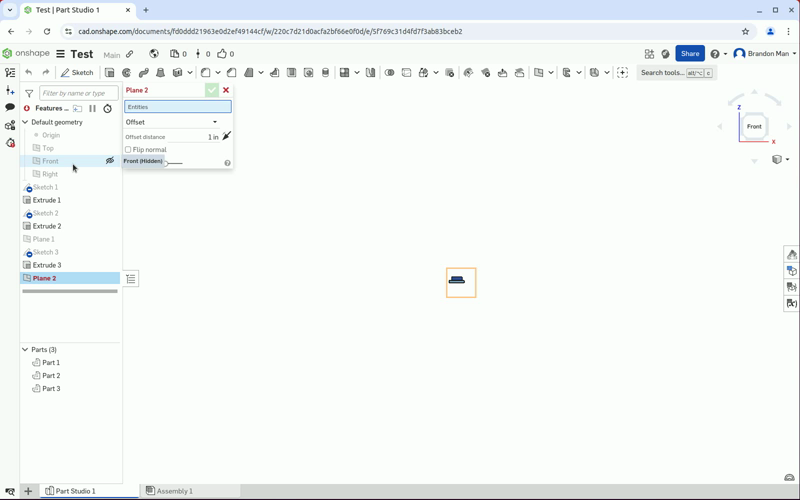
click(73, 163)
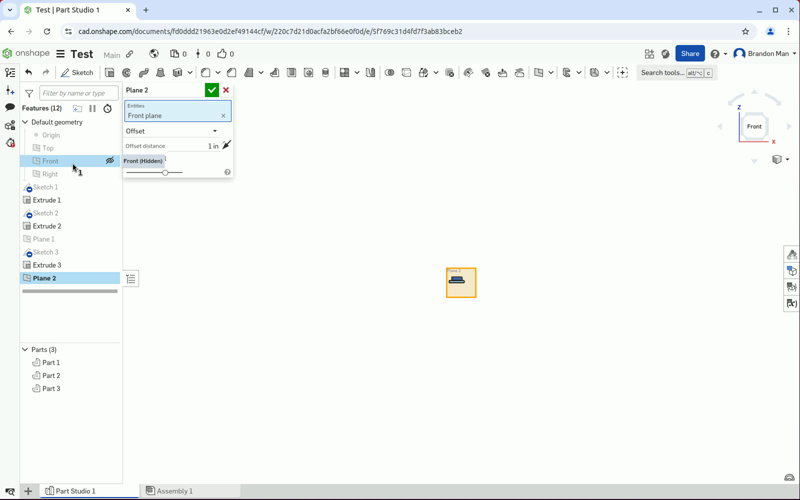
key(tab, 2)
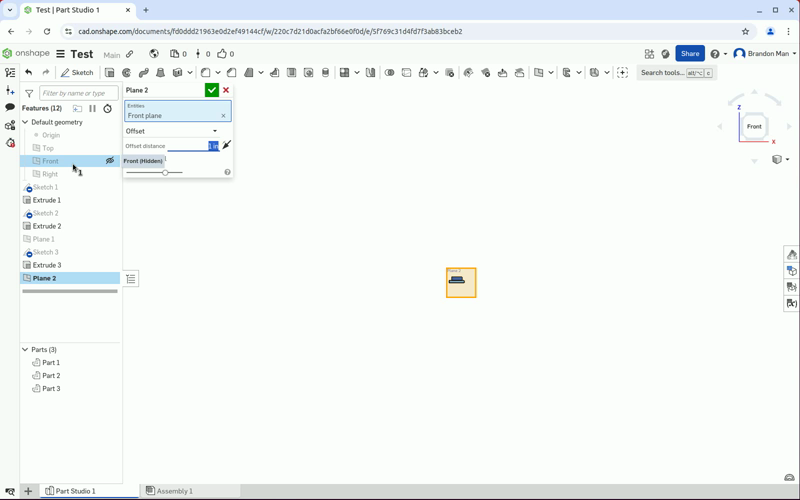
text(8.196)
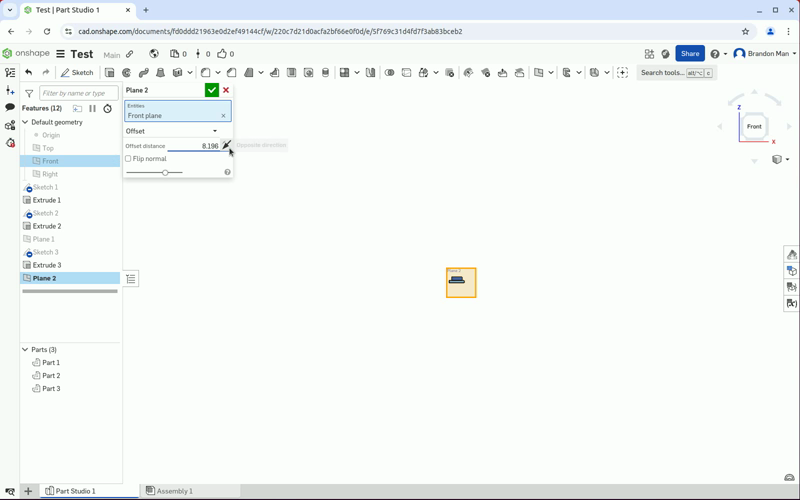
mouse_move(229, 147)
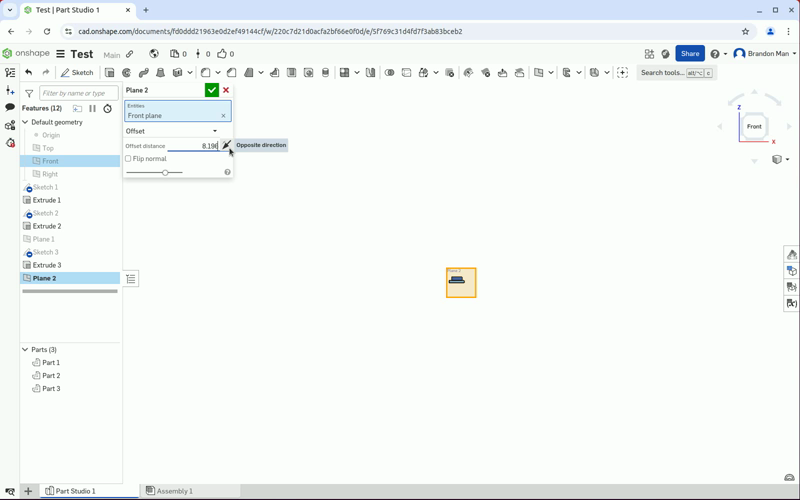
click(229, 147)
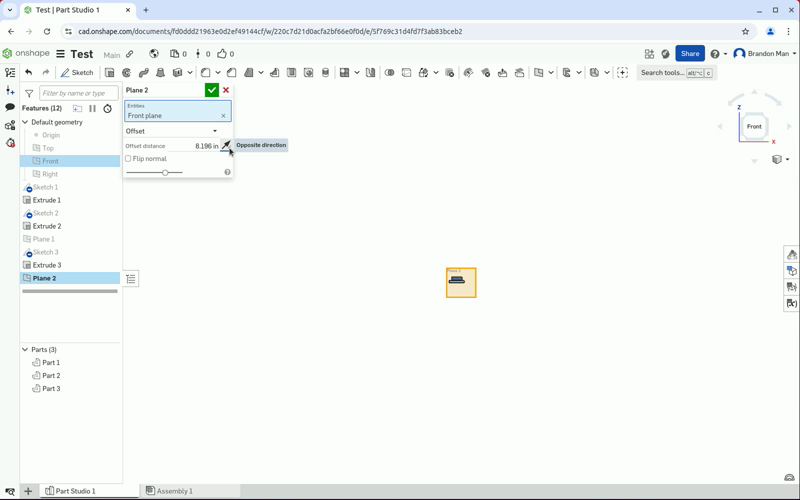
key(enter, 2)
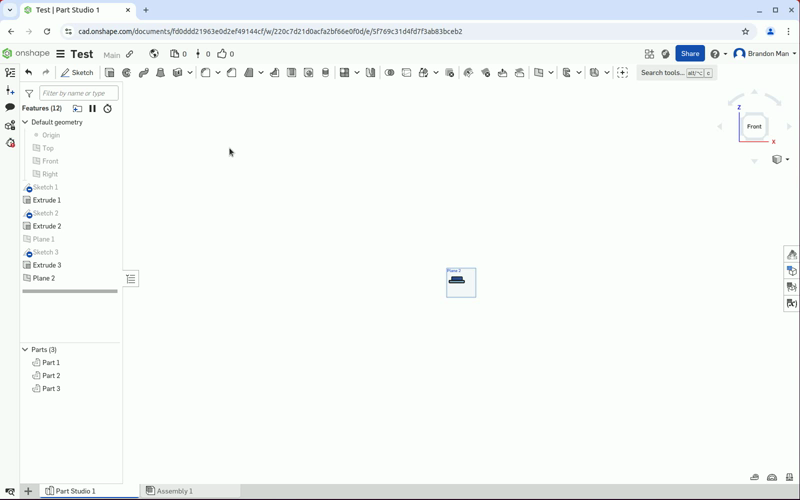
key(shift+s)
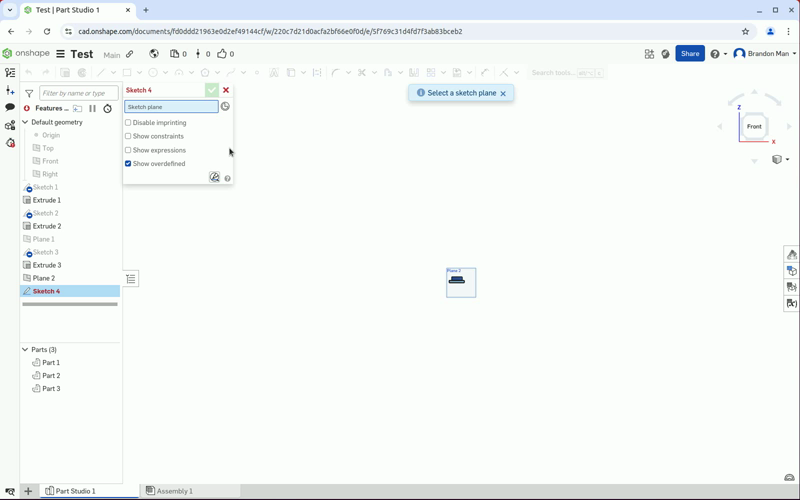
mouse_move(73, 280)
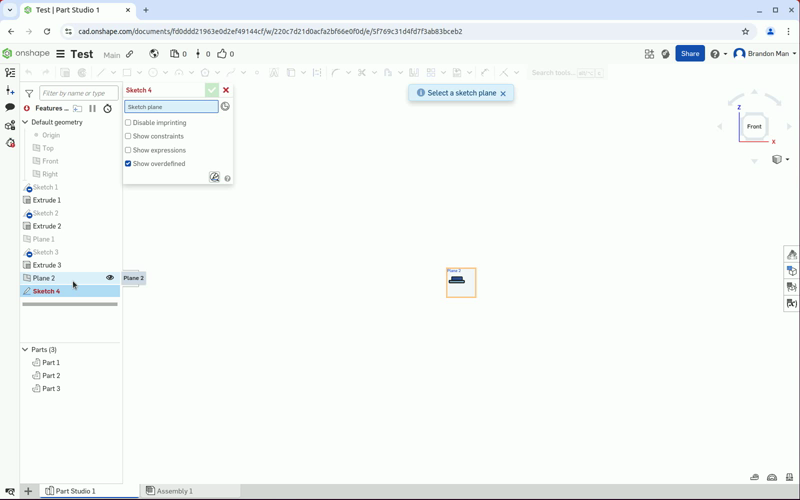
click(73, 280)
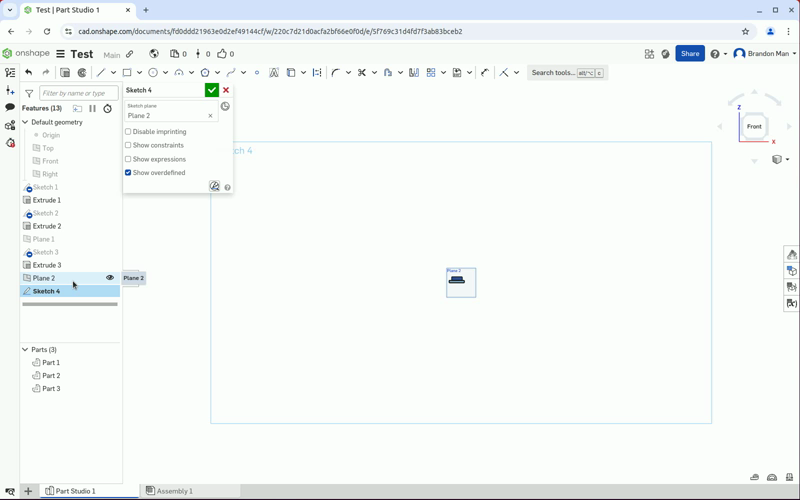
mouse_move(73, 352)
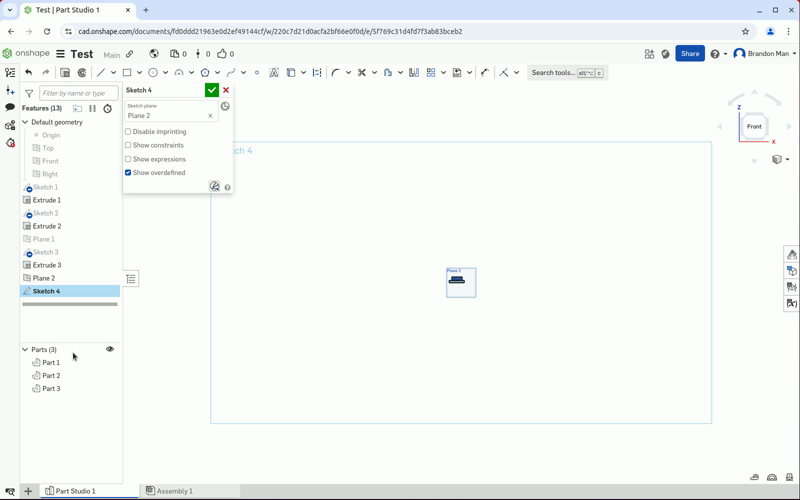
key(y)
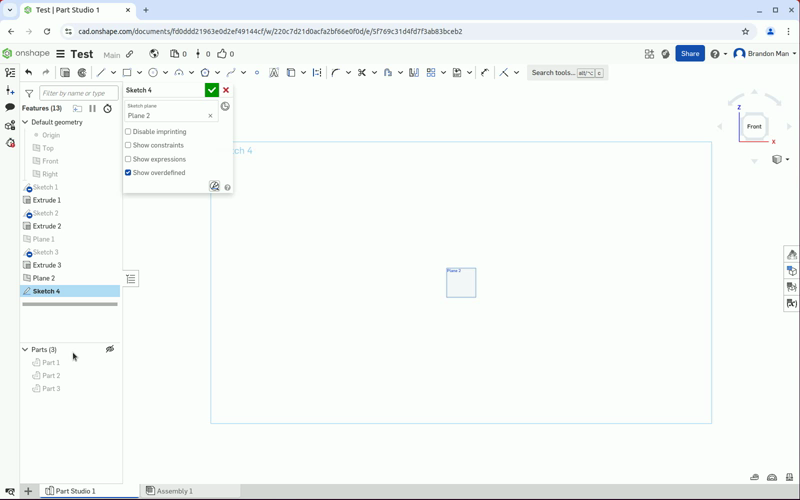
key(l)
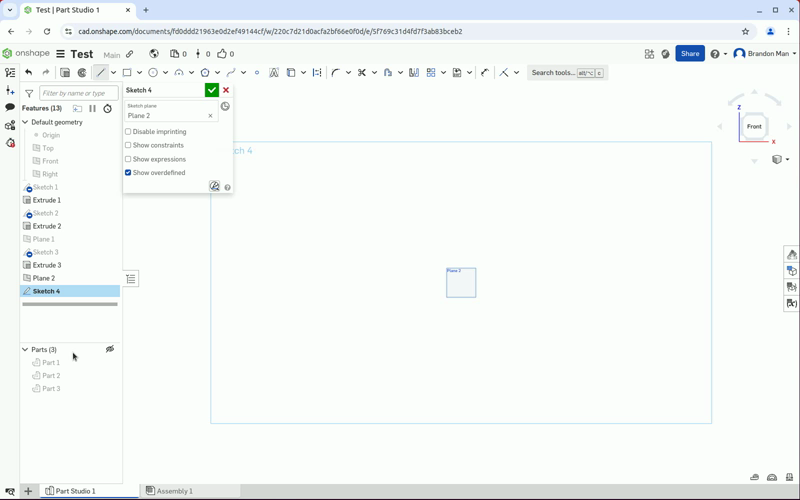
key_down(shift)
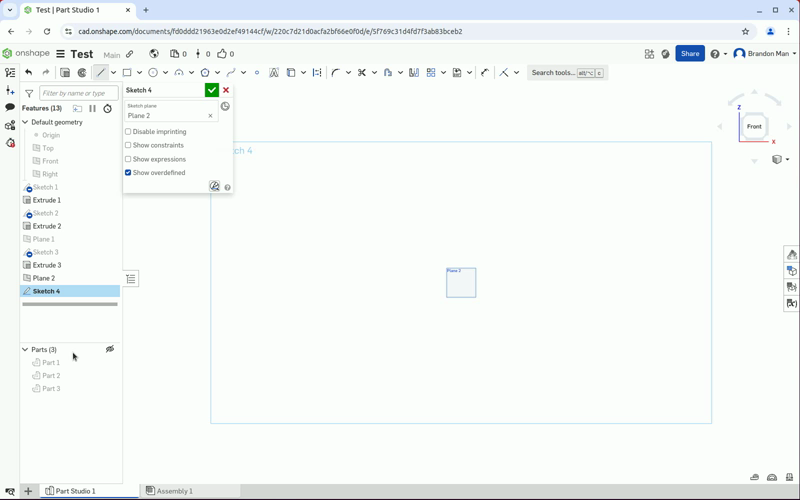
mouse_move(452, 282)
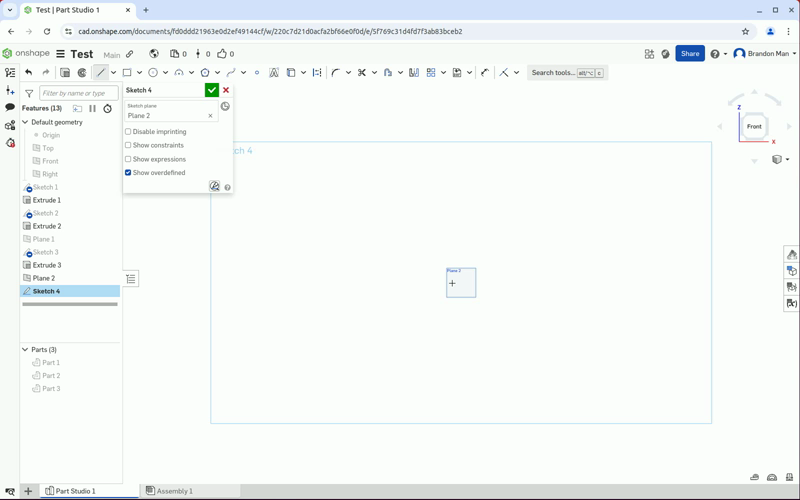
click(452, 282)
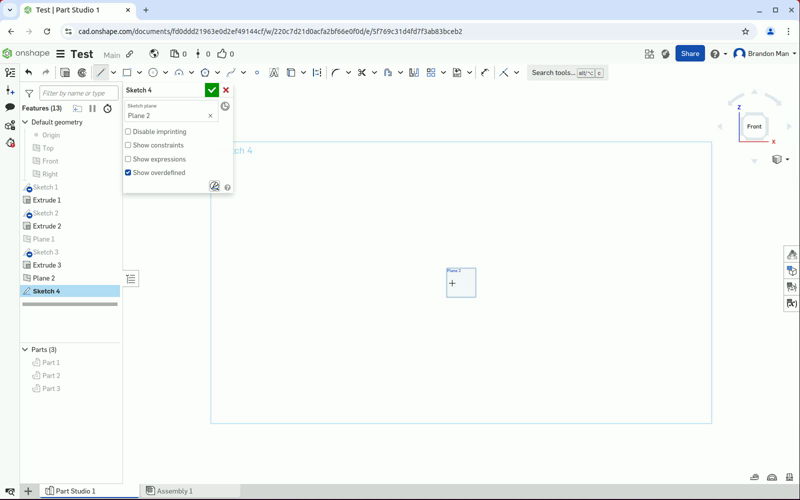
key_up(shift)
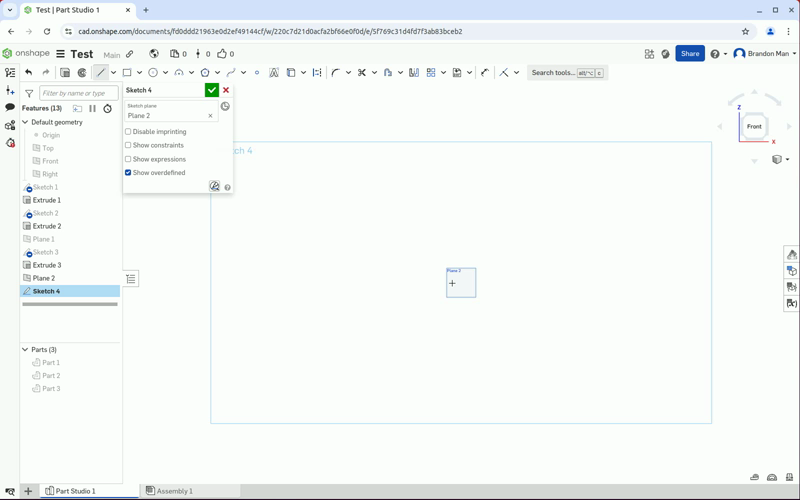
key_down(shift)
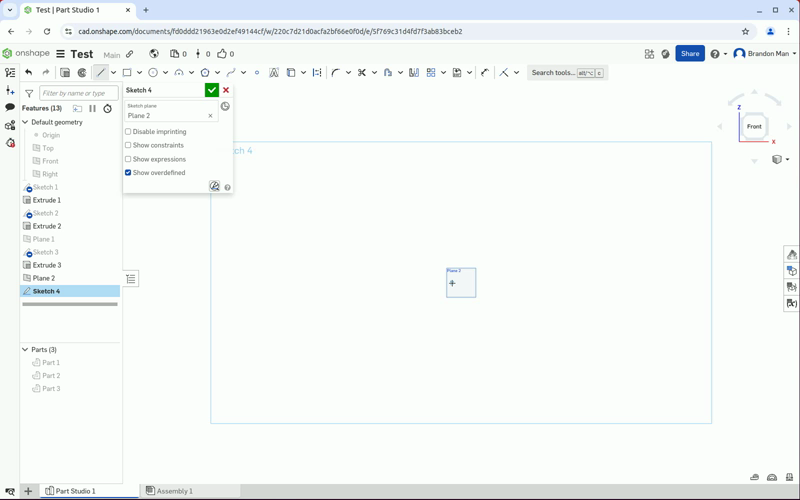
mouse_move(482, 282)
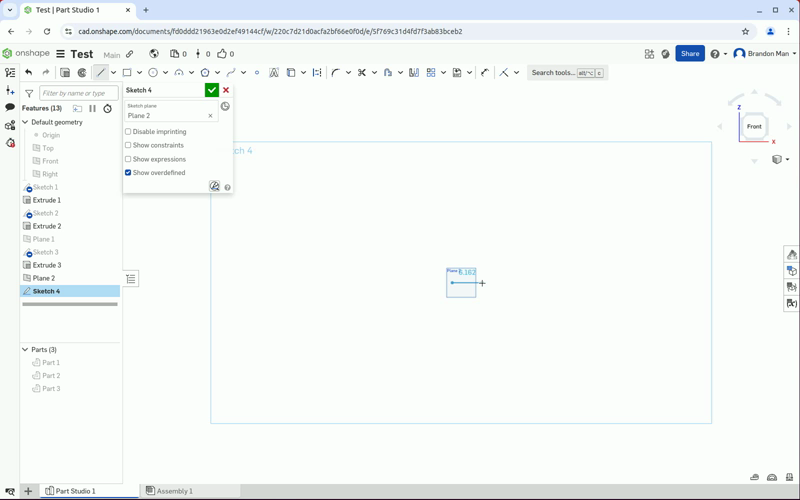
mouse_move(460, 282)
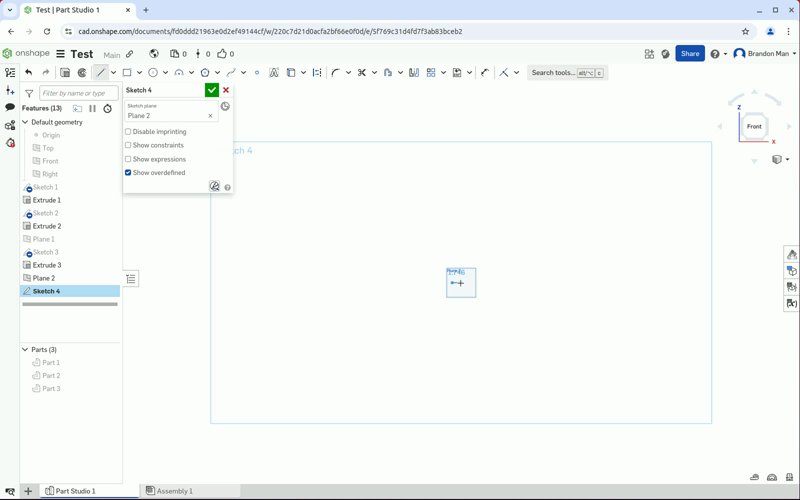
click(460, 282)
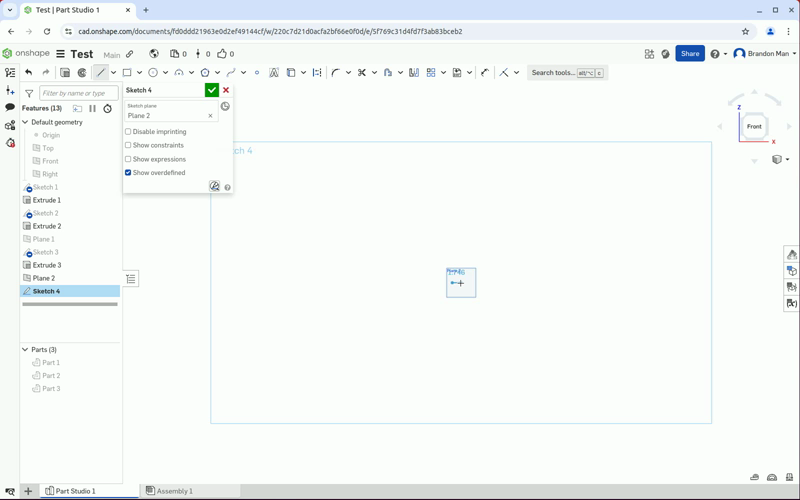
key_up(shift)
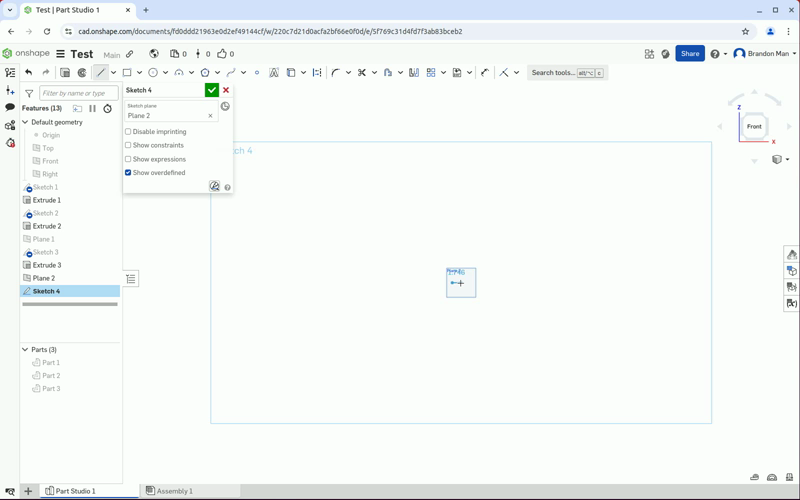
key_down(shift)
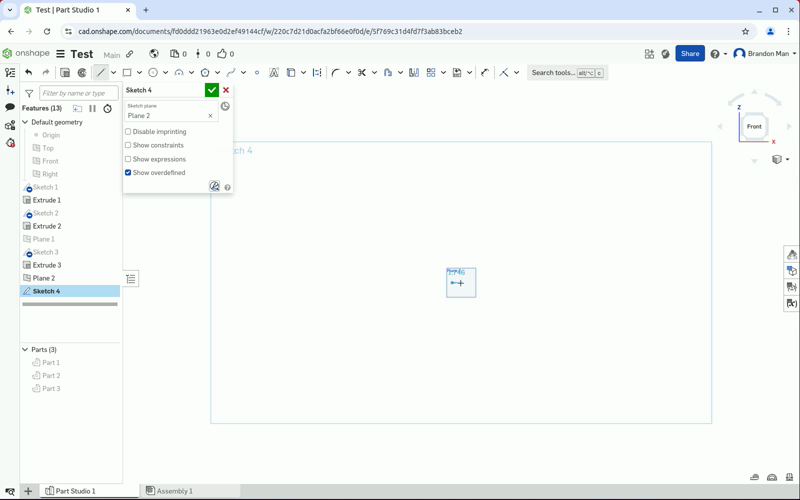
mouse_move(490, 282)
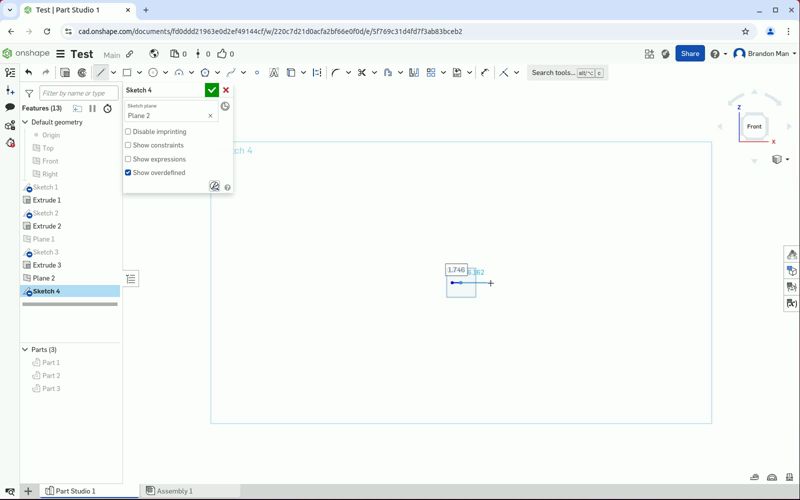
mouse_move(460, 281)
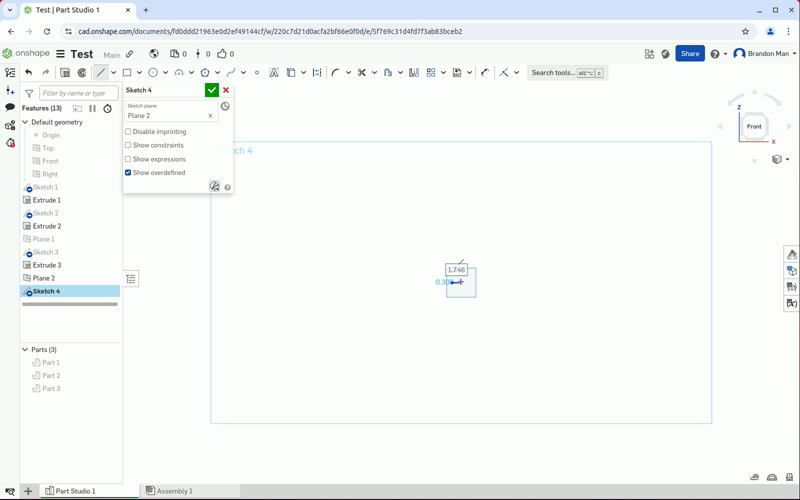
scroll(6)
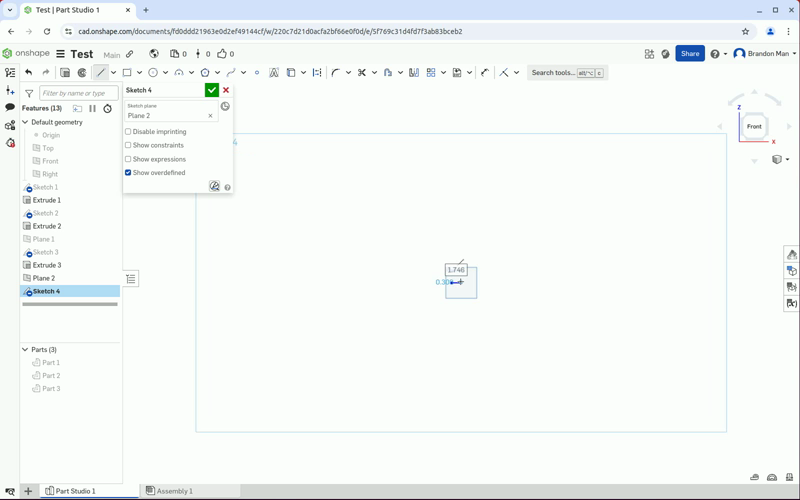
scroll(6)
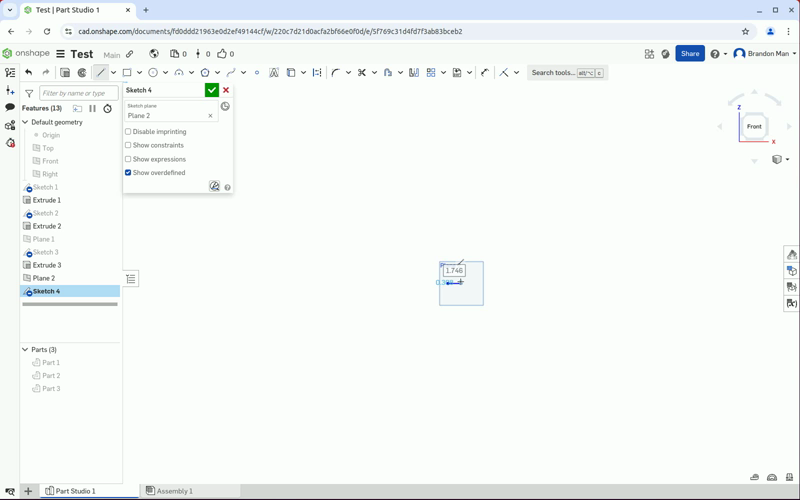
scroll(6)
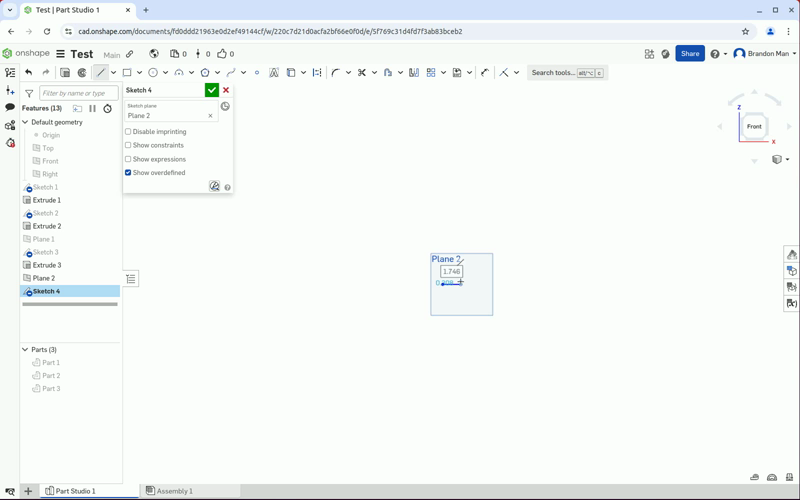
scroll(6)
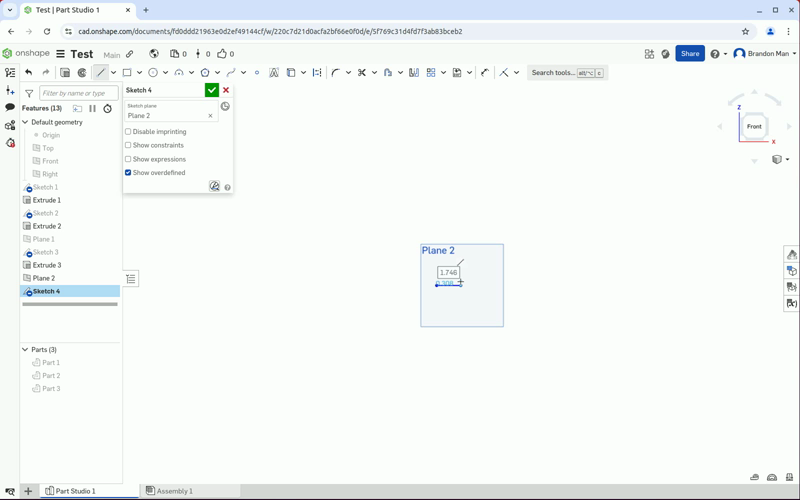
scroll(6)
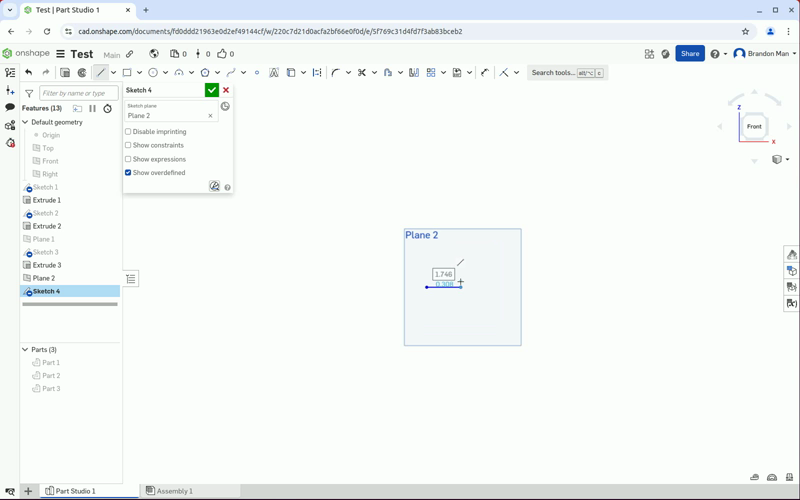
scroll(6)
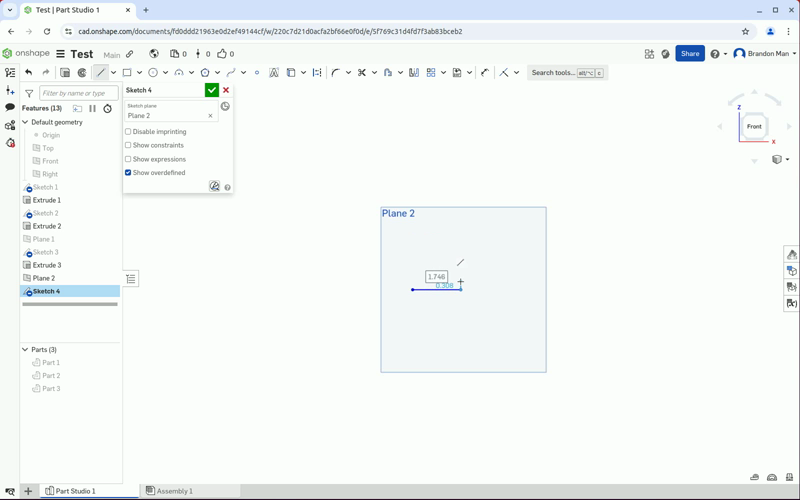
scroll(6)
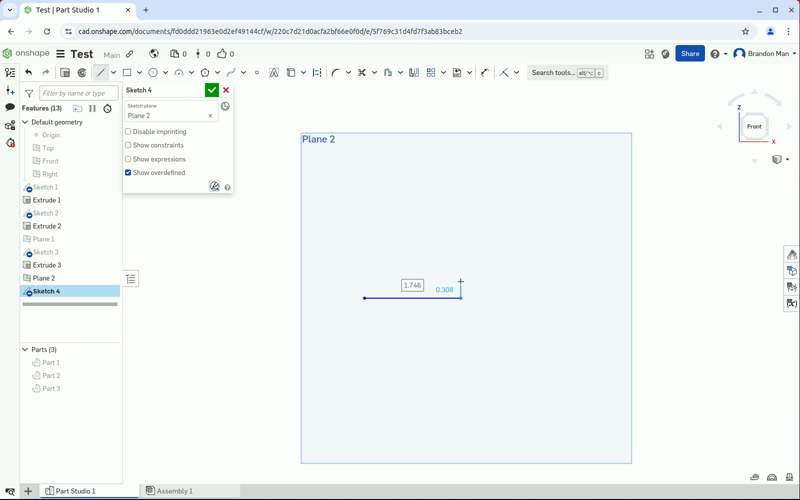
click(460, 281)
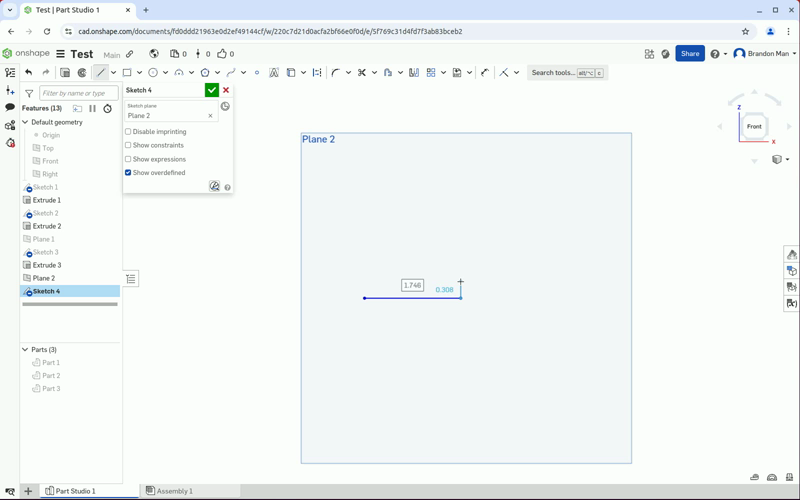
scroll(-6)
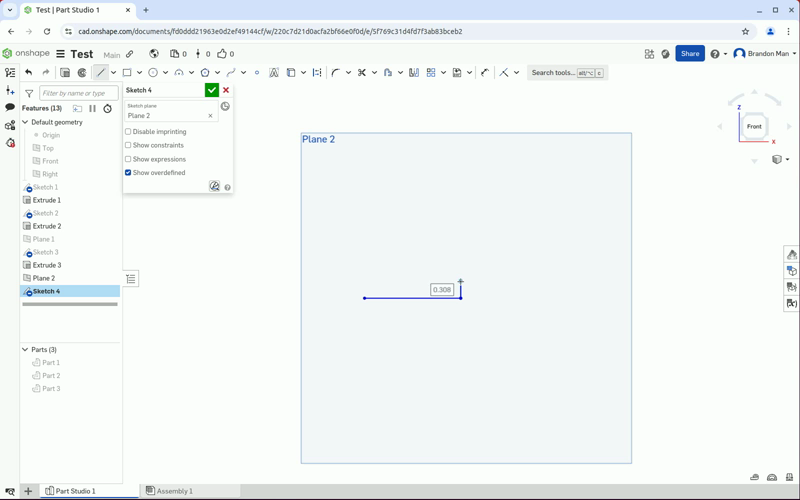
scroll(-6)
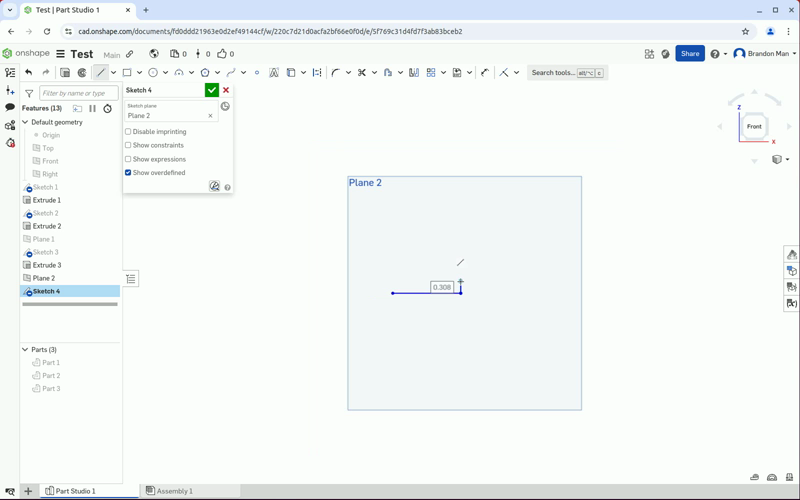
scroll(-6)
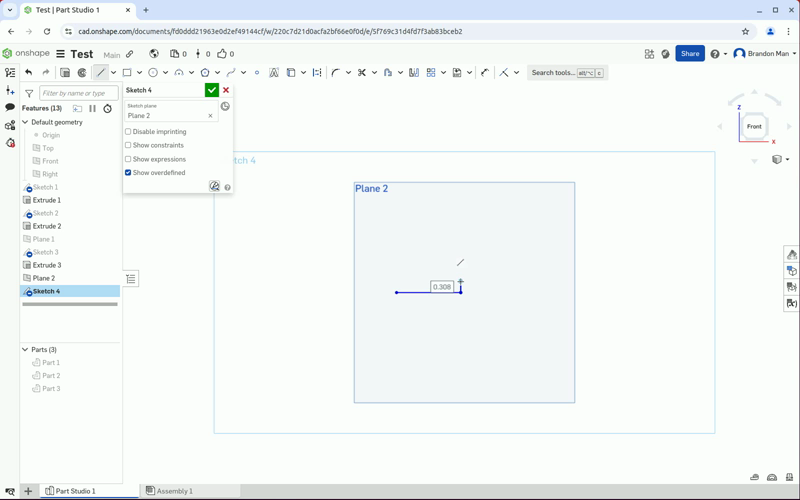
scroll(-6)
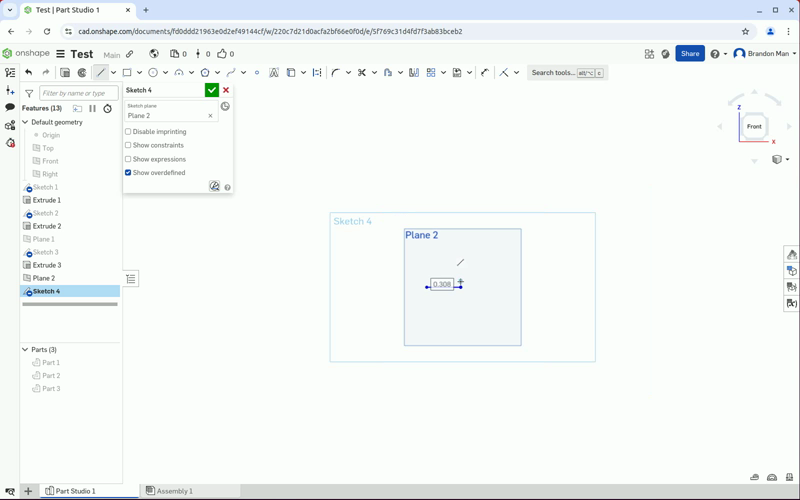
scroll(-6)
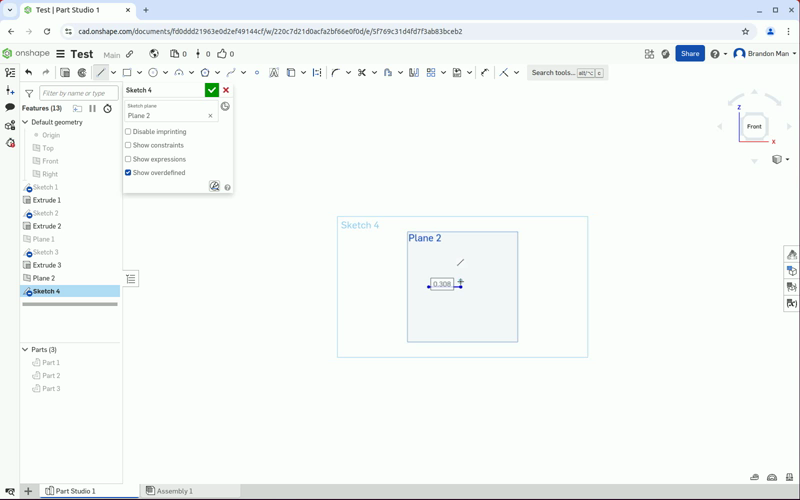
scroll(-6)
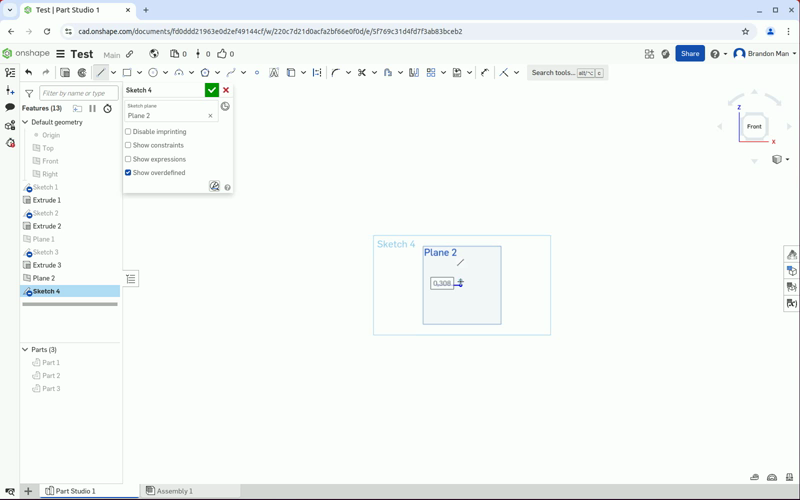
scroll(-6)
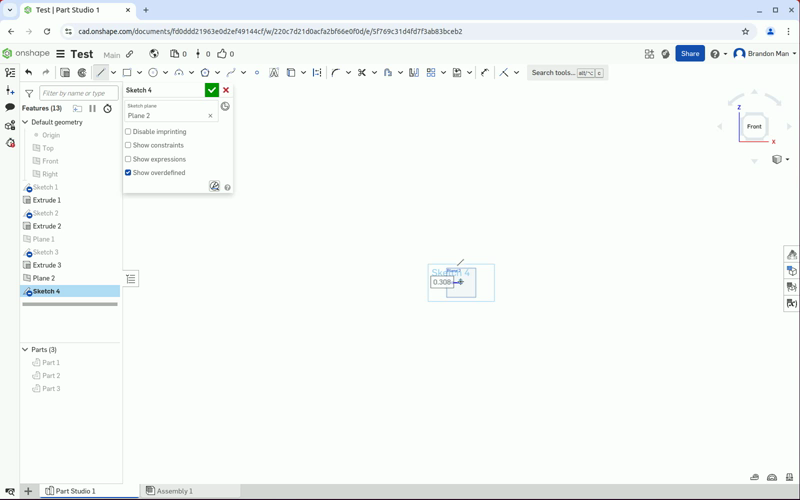
key_up(shift)
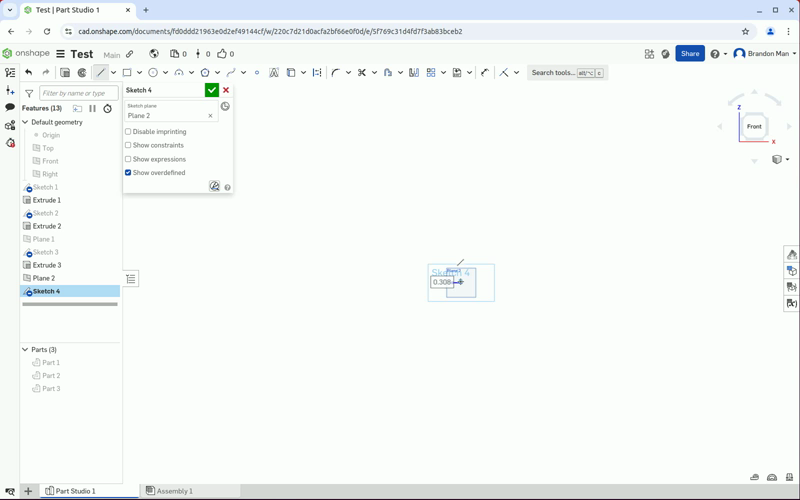
key_down(shift)
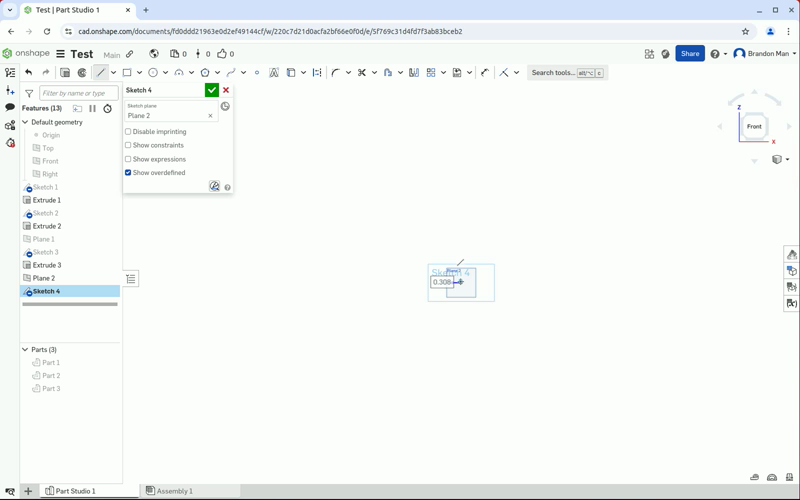
mouse_move(490, 281)
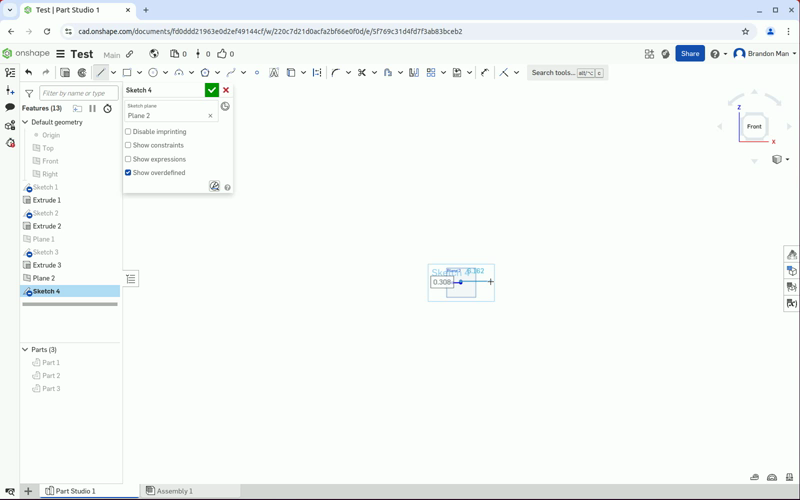
mouse_move(452, 281)
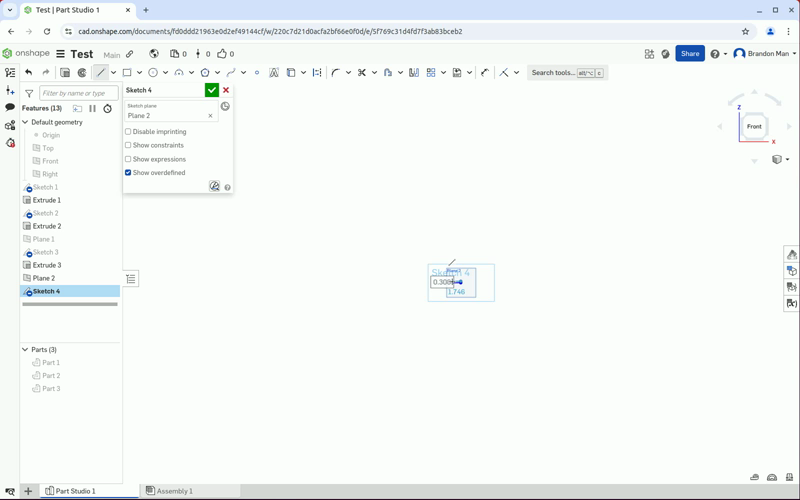
scroll(6)
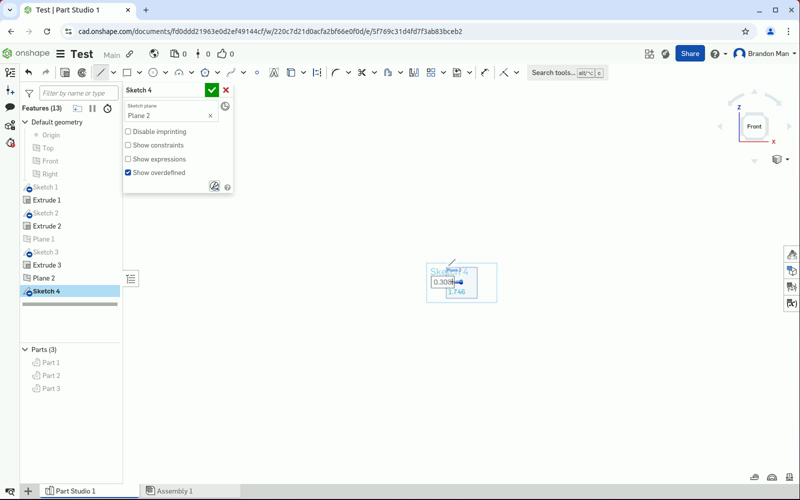
scroll(6)
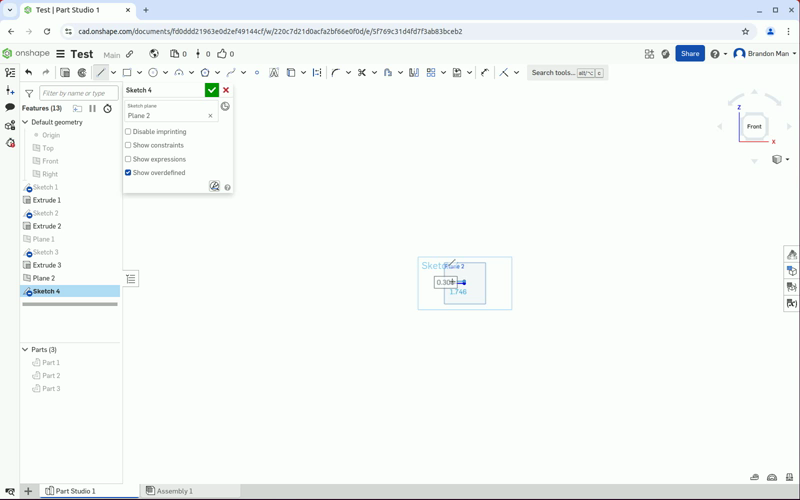
scroll(6)
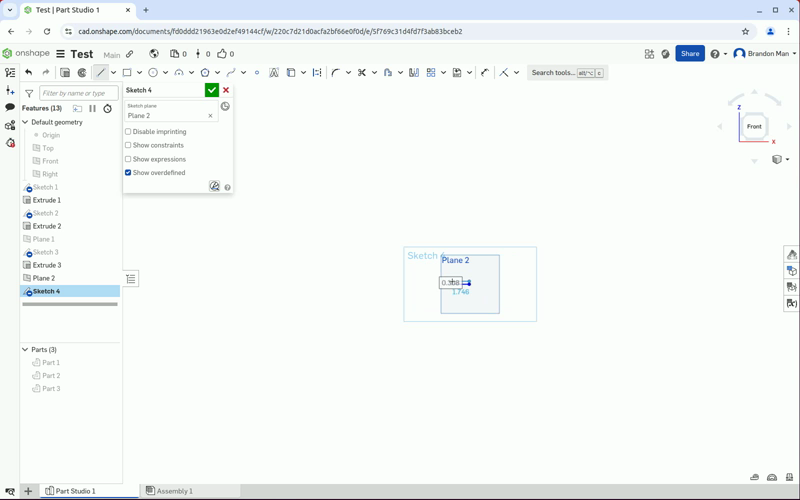
scroll(6)
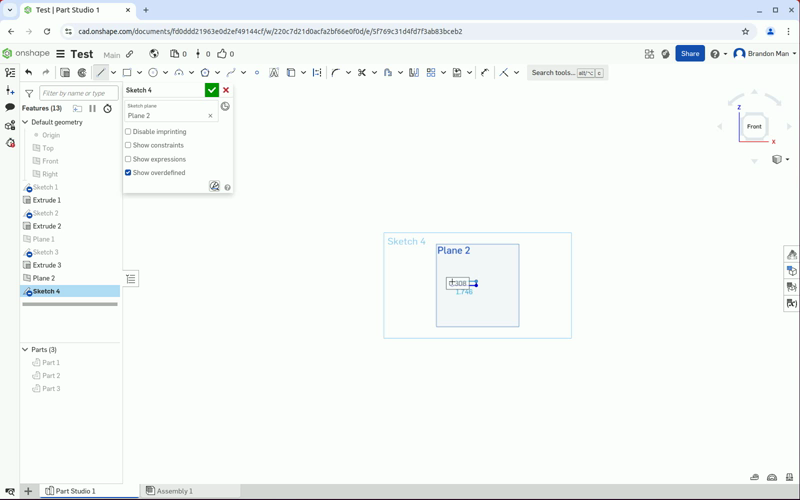
scroll(6)
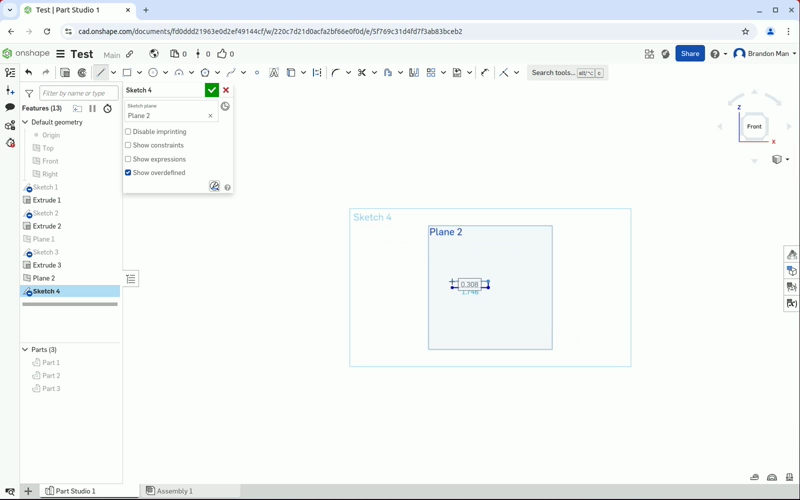
scroll(6)
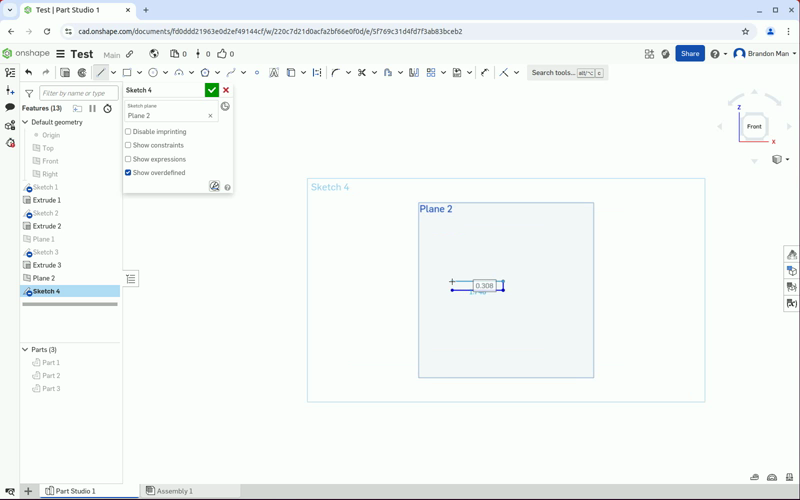
scroll(6)
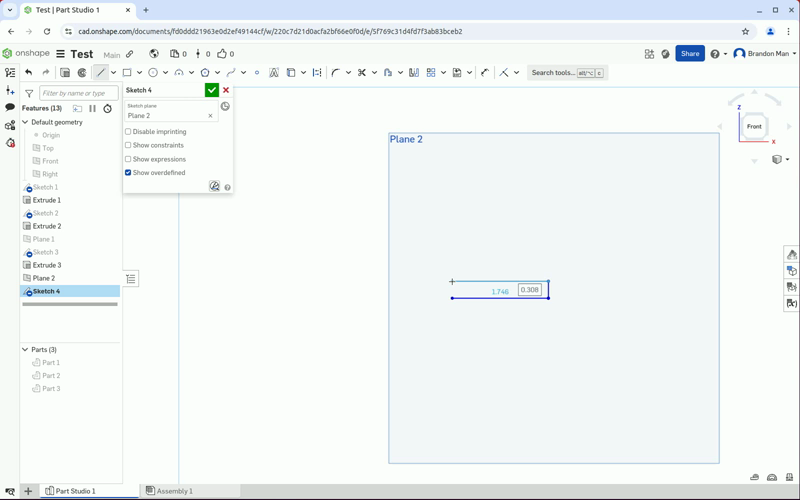
click(452, 281)
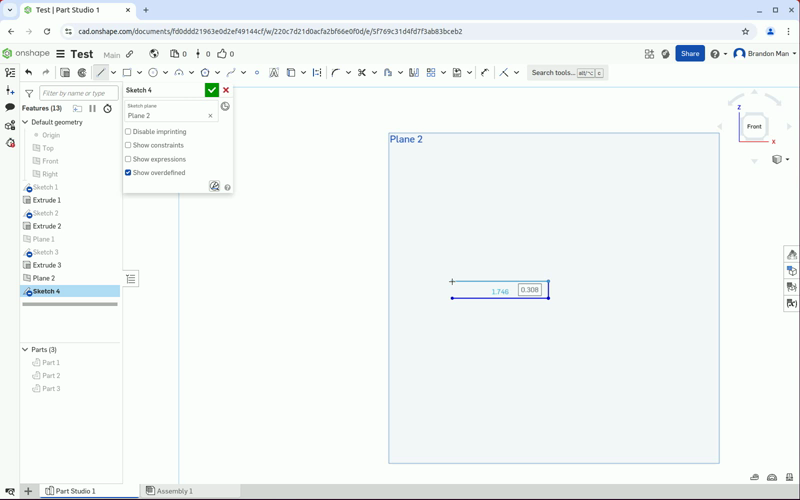
scroll(-6)
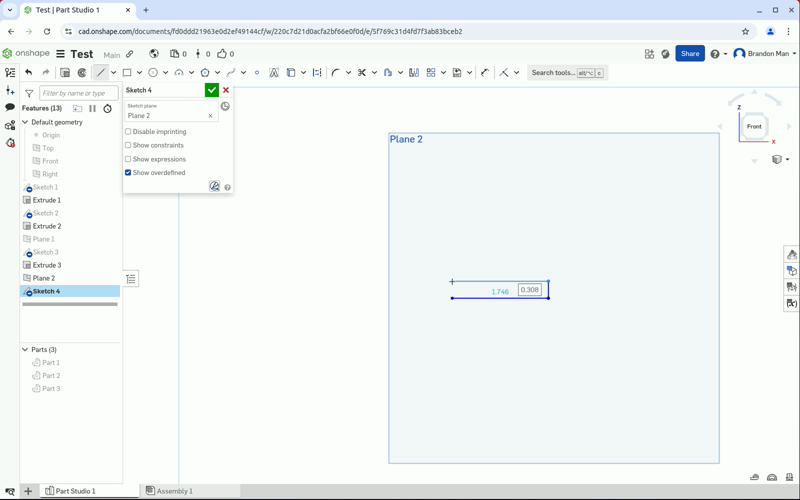
scroll(-6)
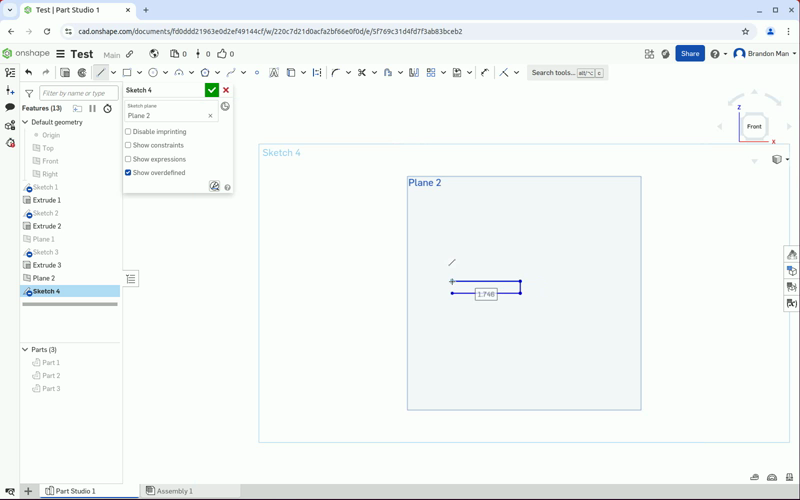
scroll(-6)
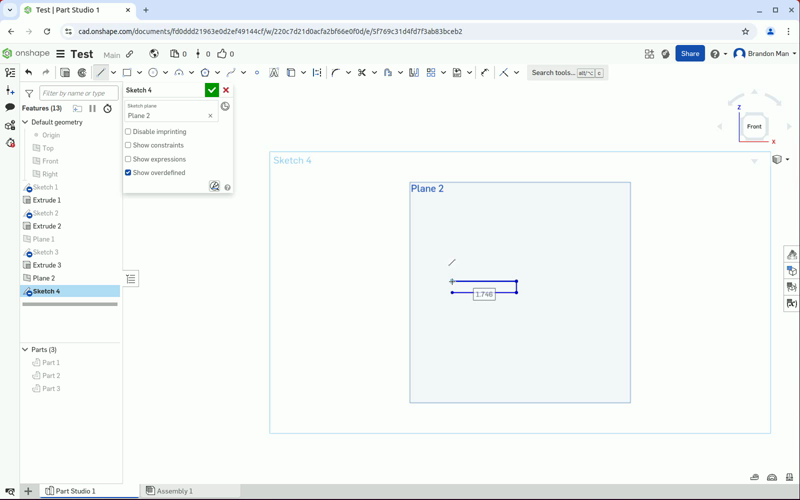
scroll(-6)
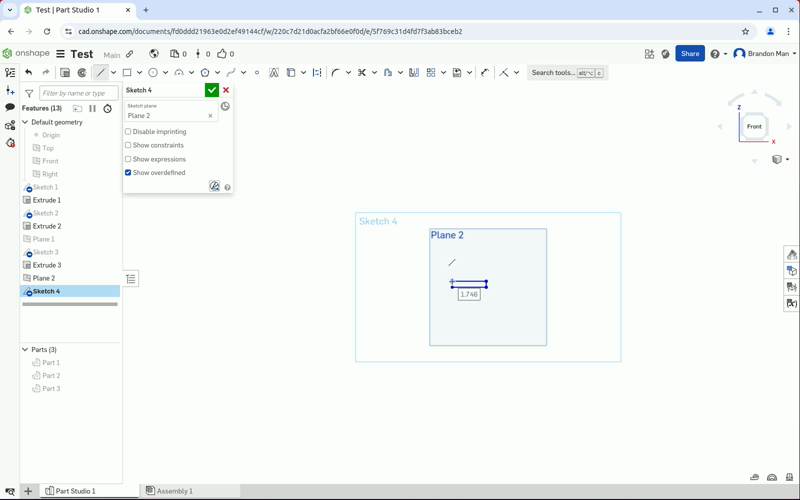
scroll(-6)
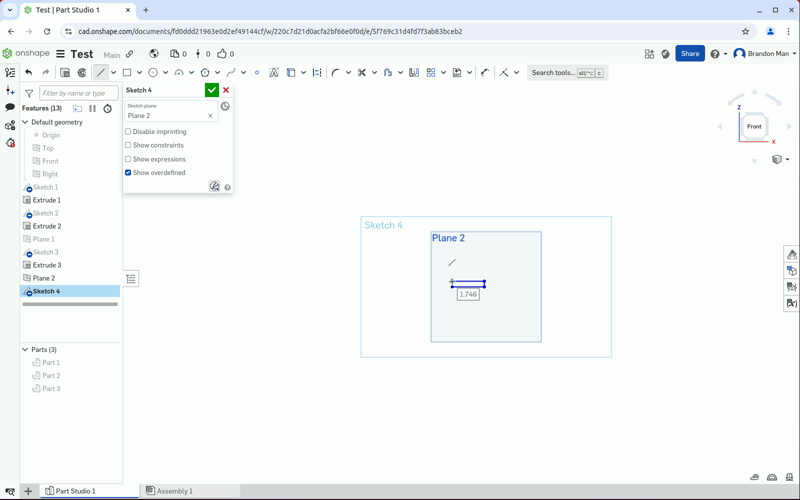
scroll(-6)
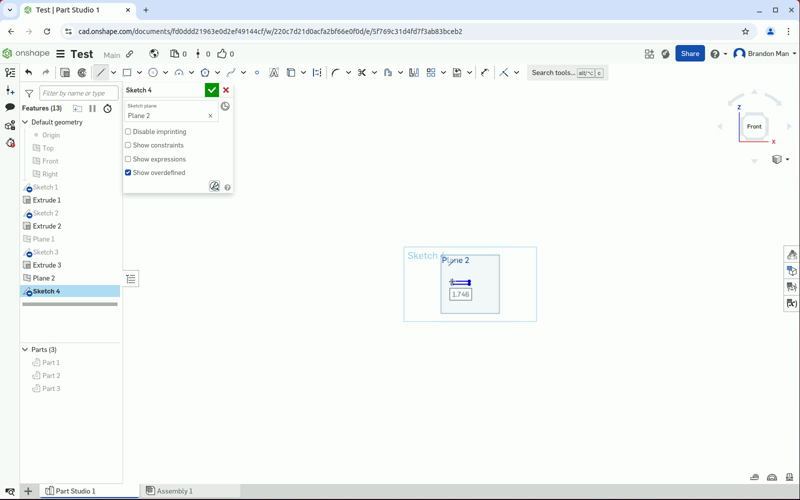
scroll(-6)
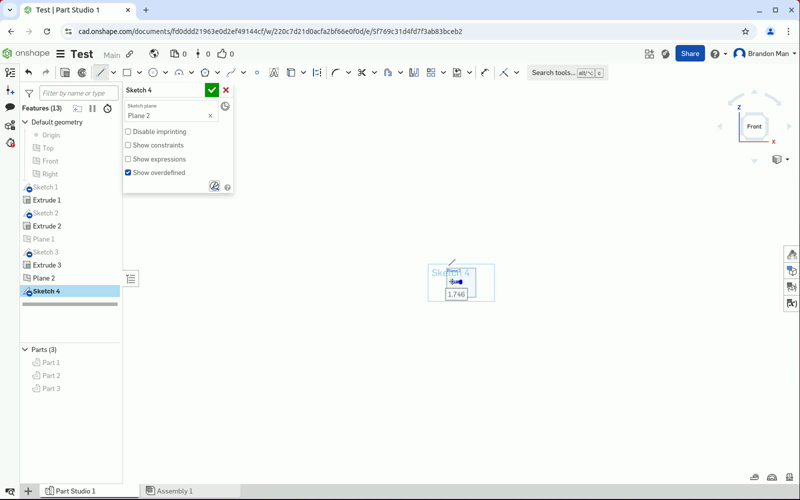
key_up(shift)
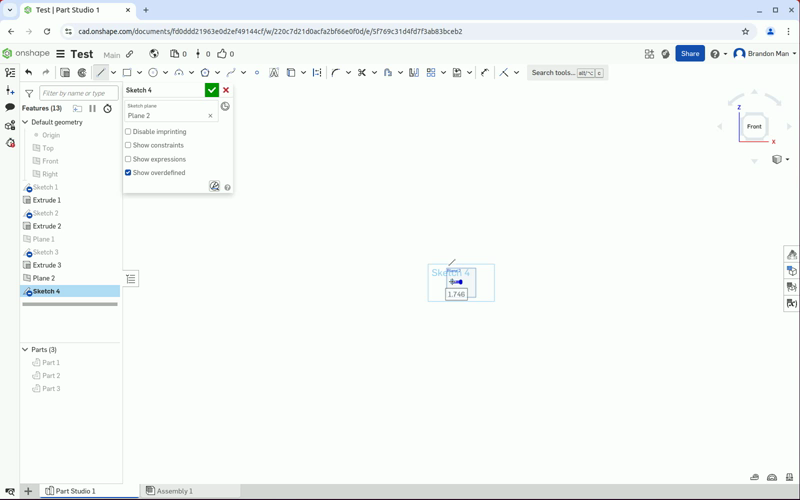
mouse_move(482, 281)
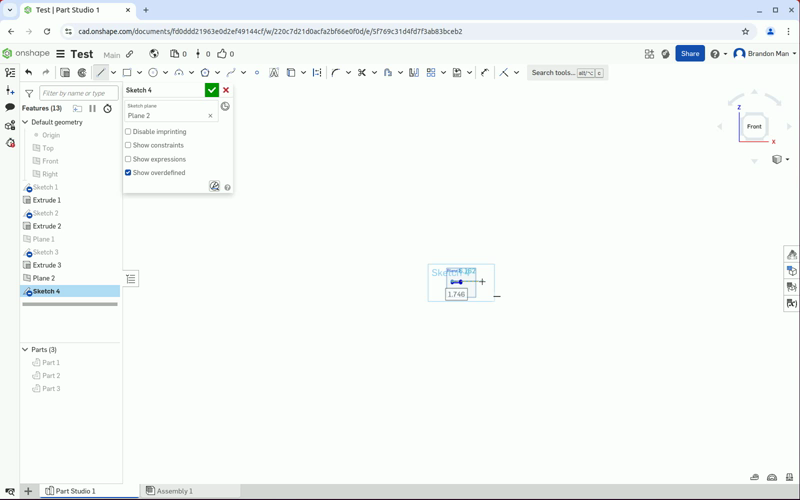
key_down(shift)
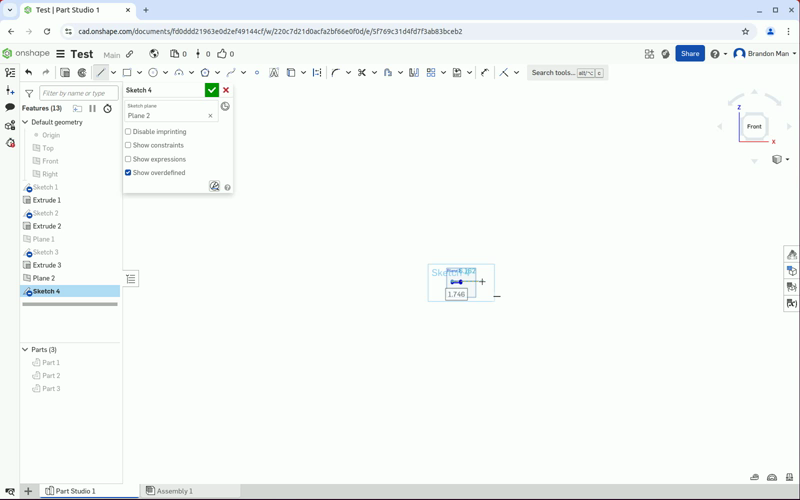
mouse_move(452, 282)
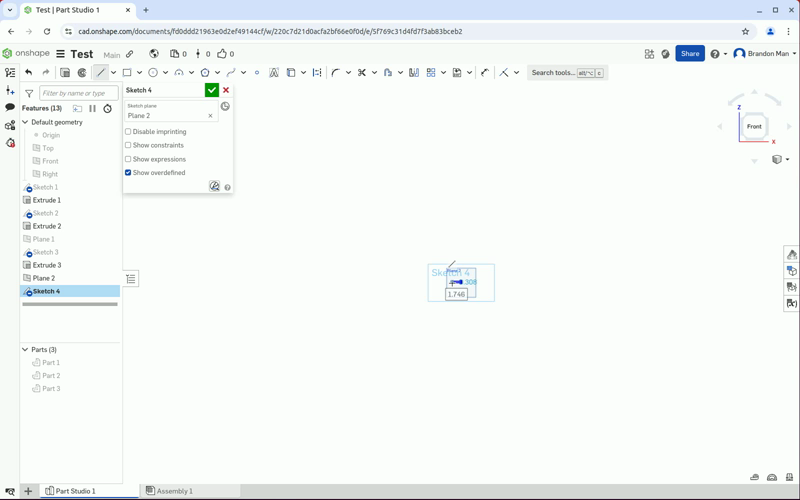
scroll(6)
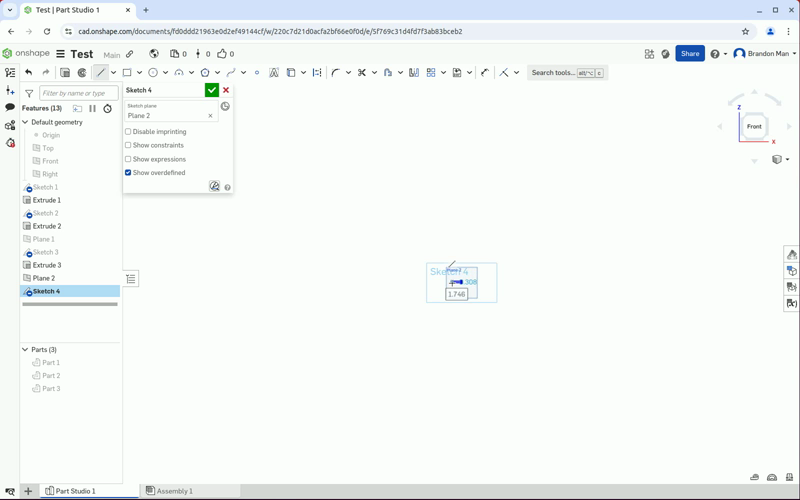
scroll(6)
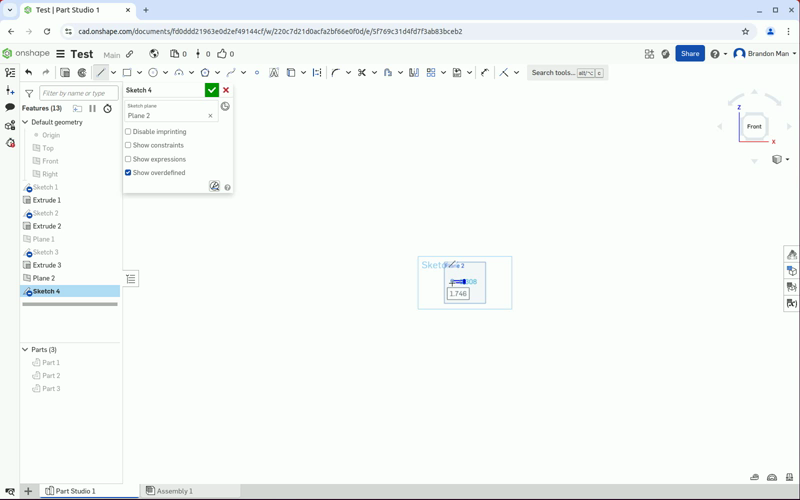
scroll(6)
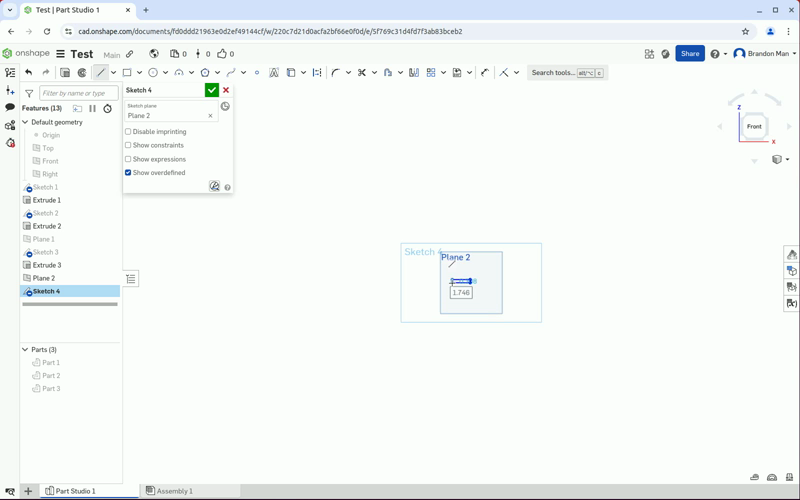
scroll(6)
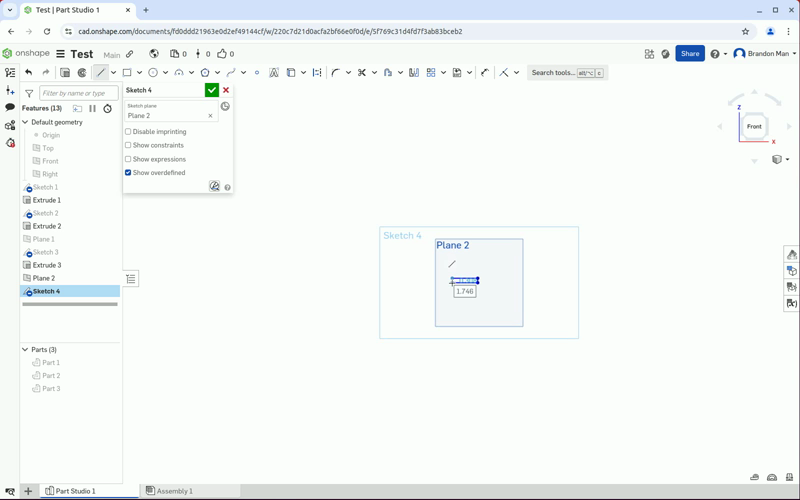
scroll(6)
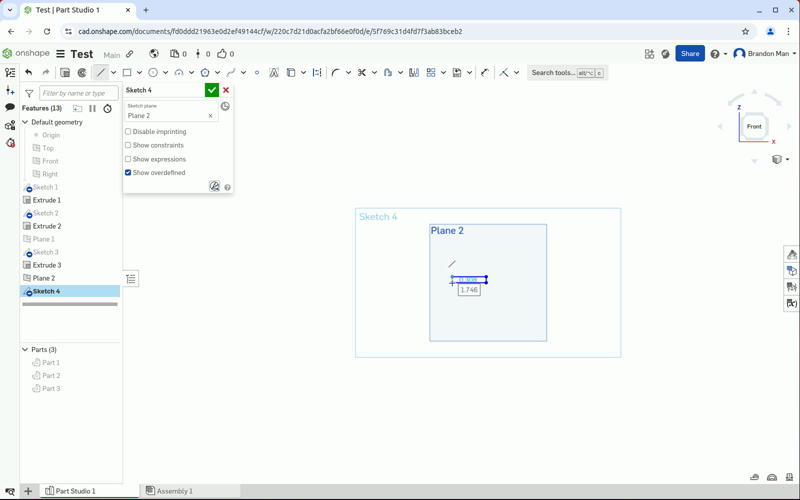
scroll(6)
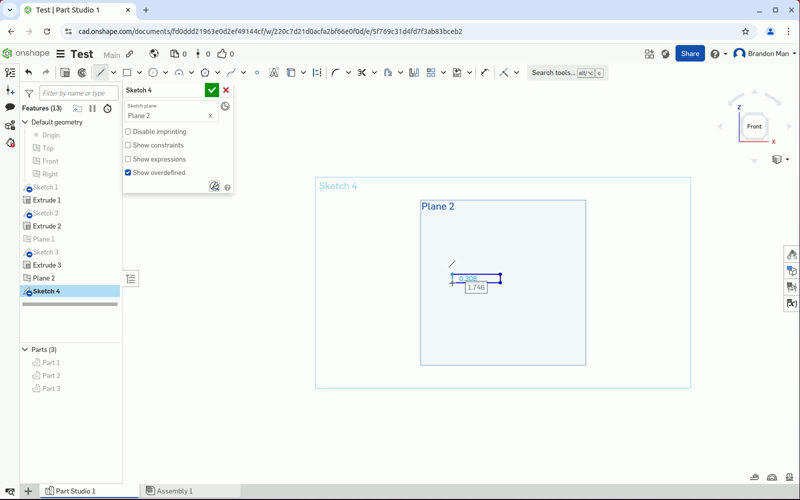
scroll(6)
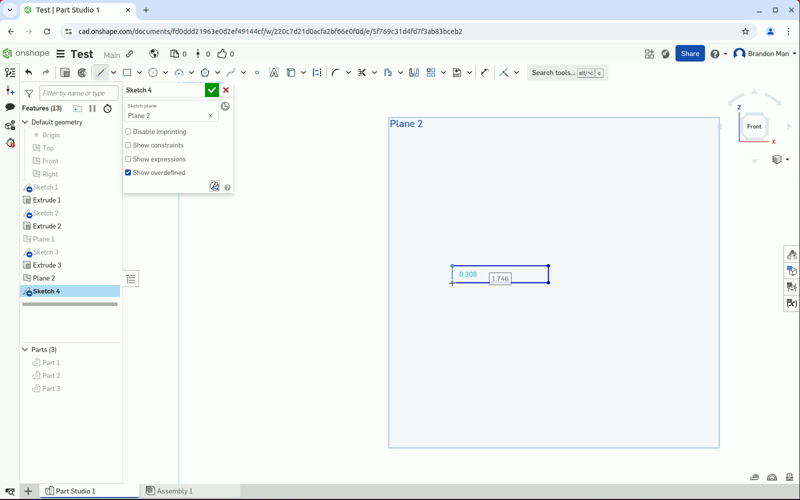
key_up(shift)
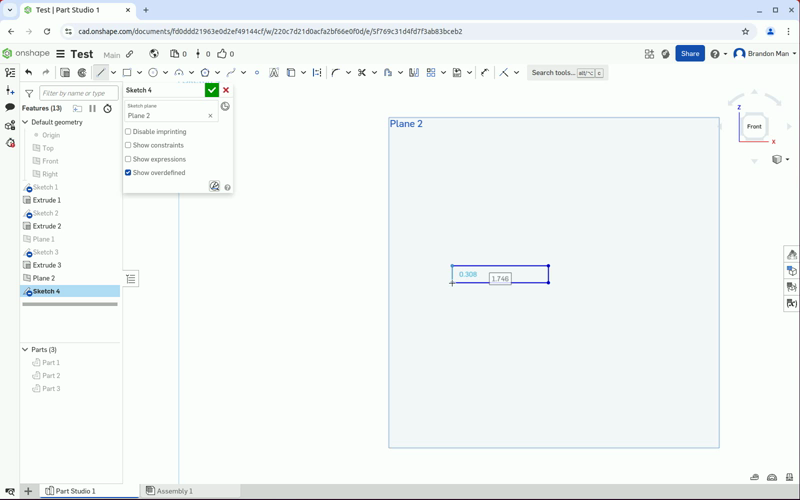
click(452, 282)
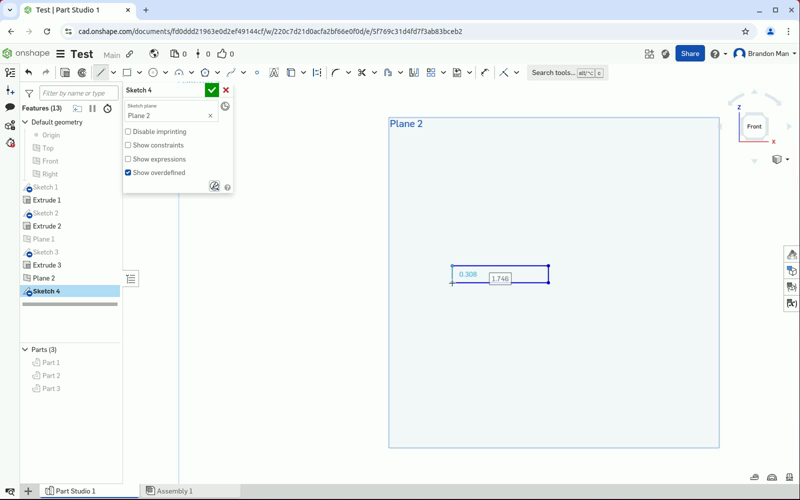
scroll(-6)
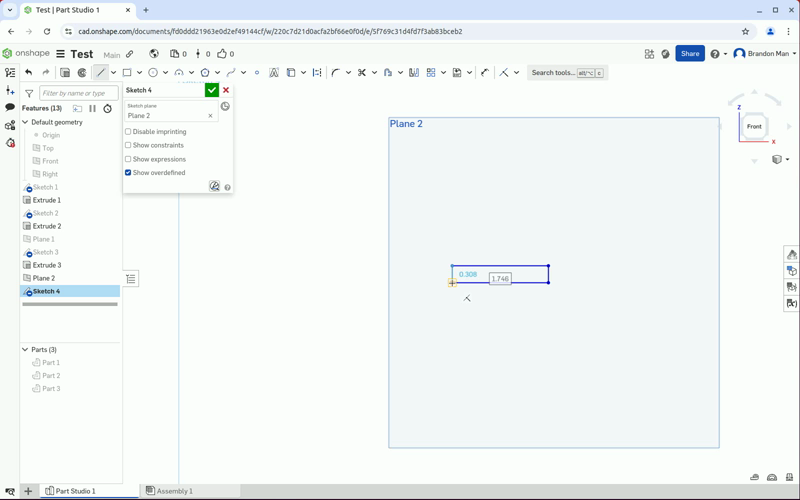
scroll(-6)
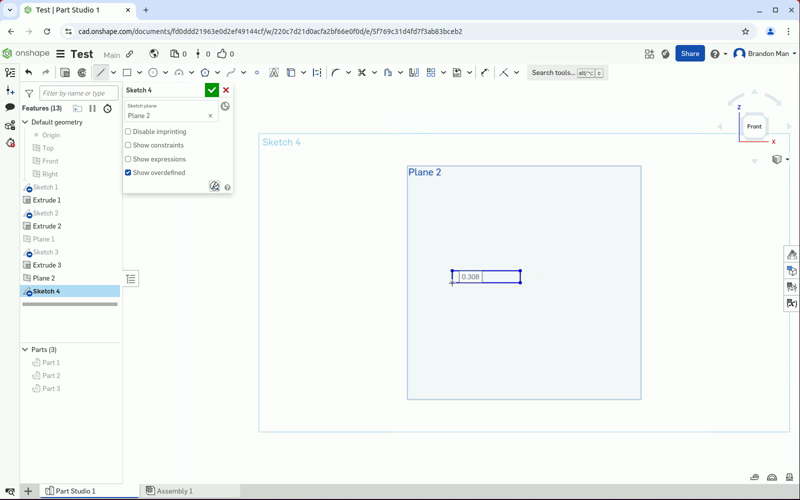
scroll(-6)
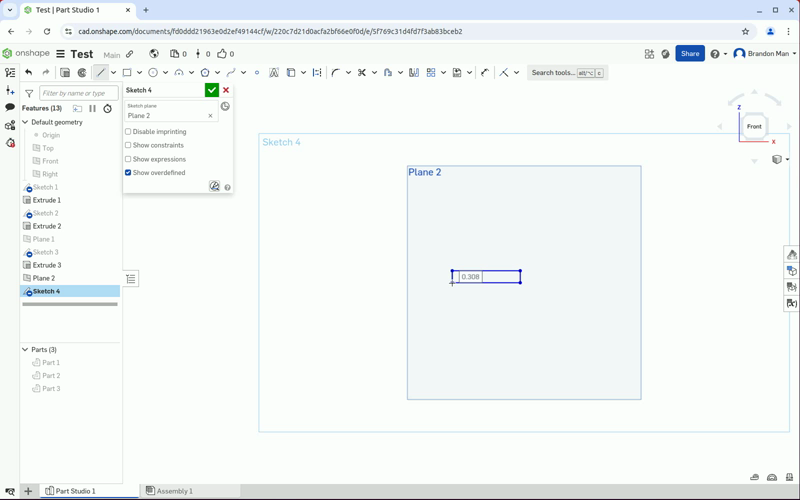
scroll(-6)
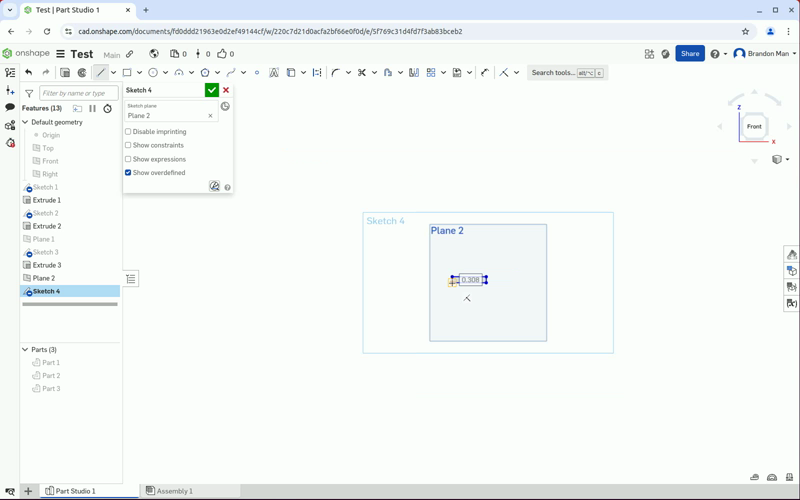
scroll(-6)
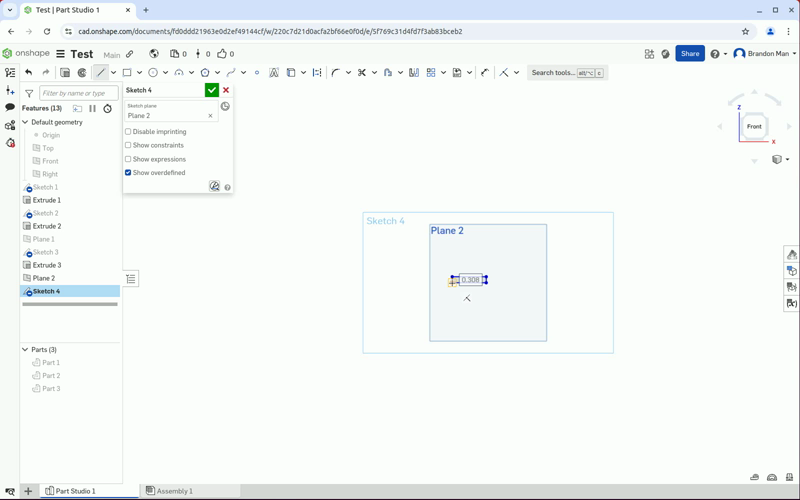
scroll(-6)
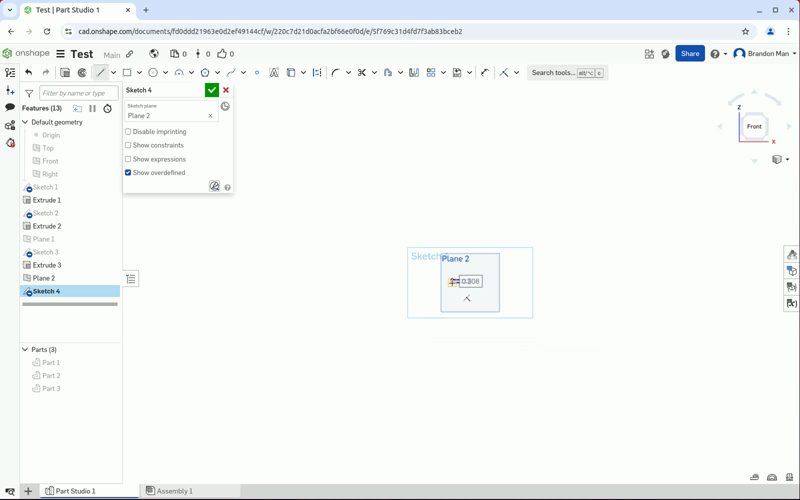
scroll(-6)
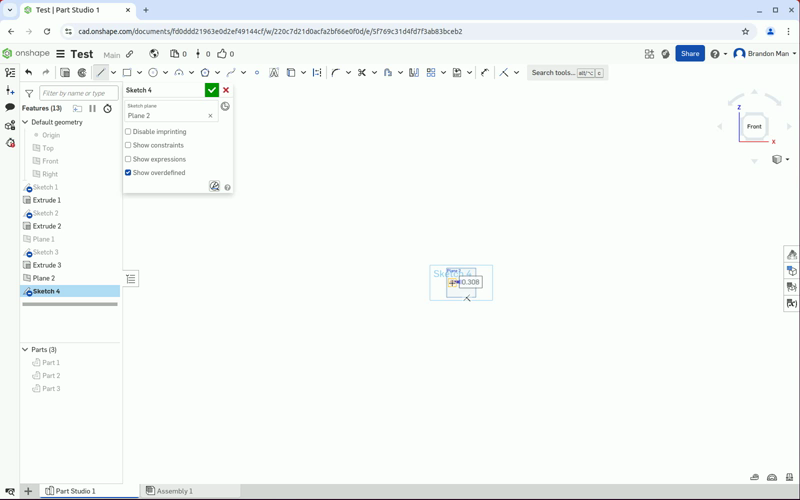
key(esc)
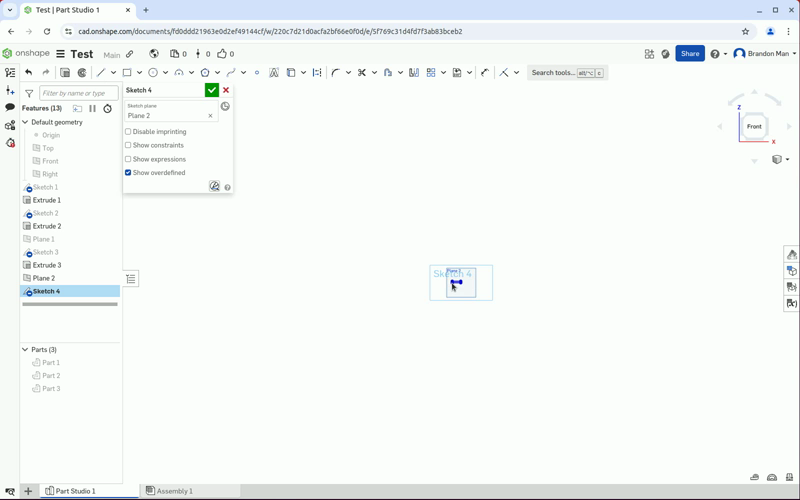
mouse_move(455, 282)
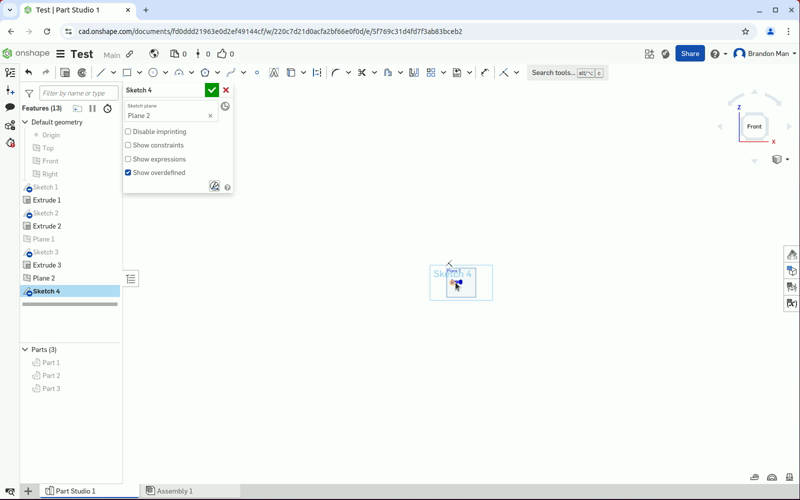
scroll(6)
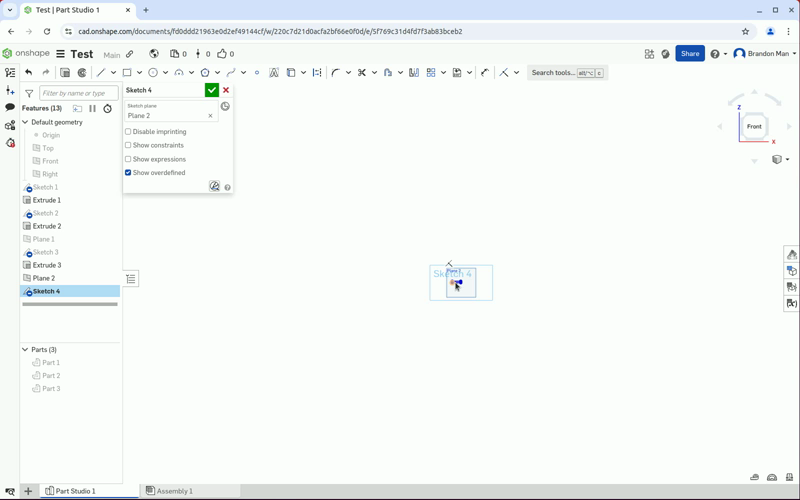
scroll(6)
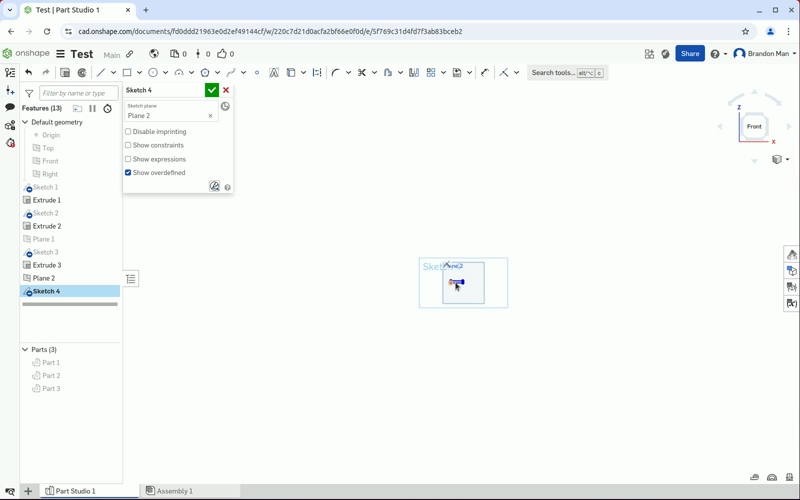
scroll(6)
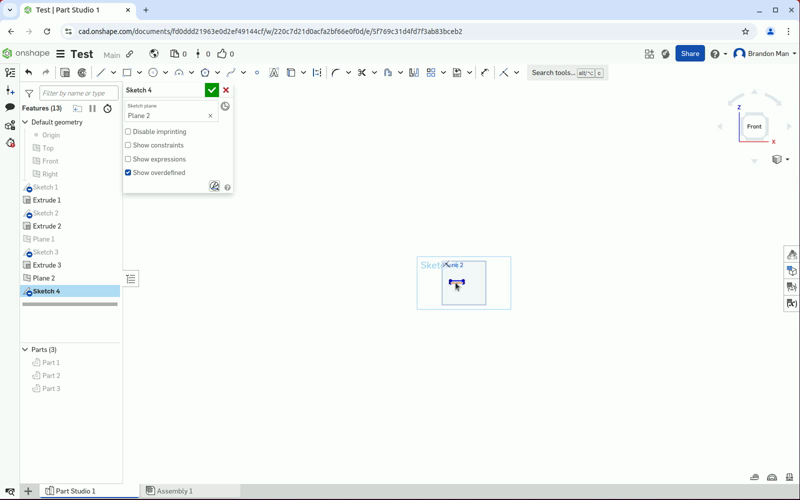
scroll(6)
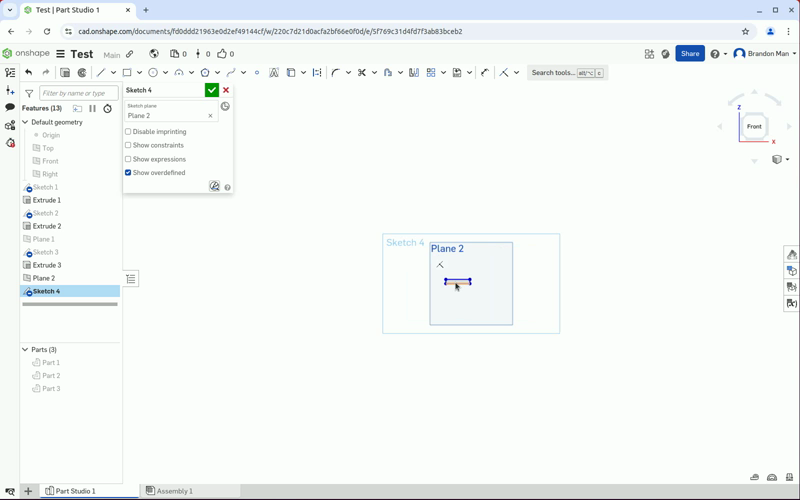
scroll(6)
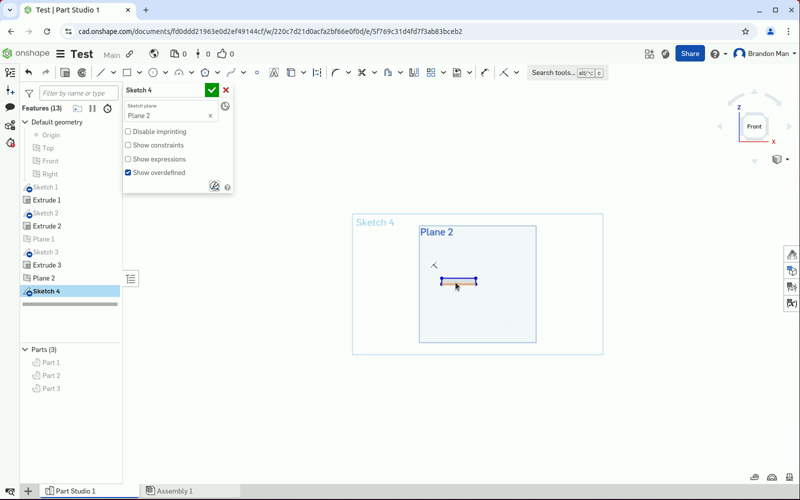
scroll(6)
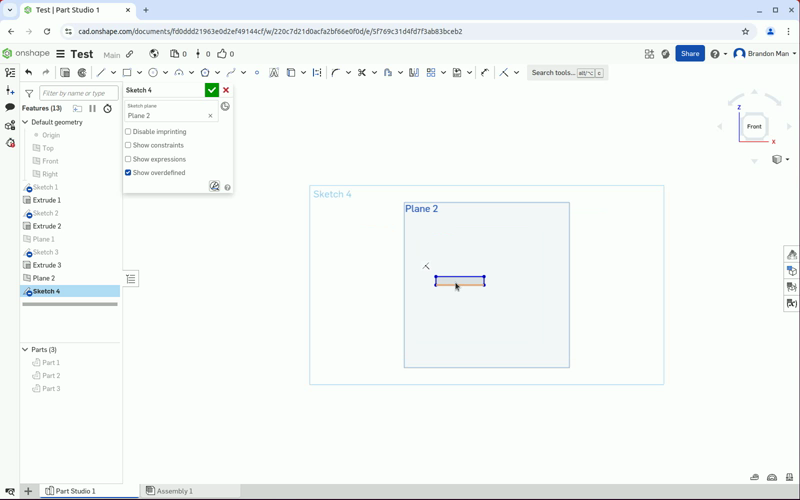
scroll(6)
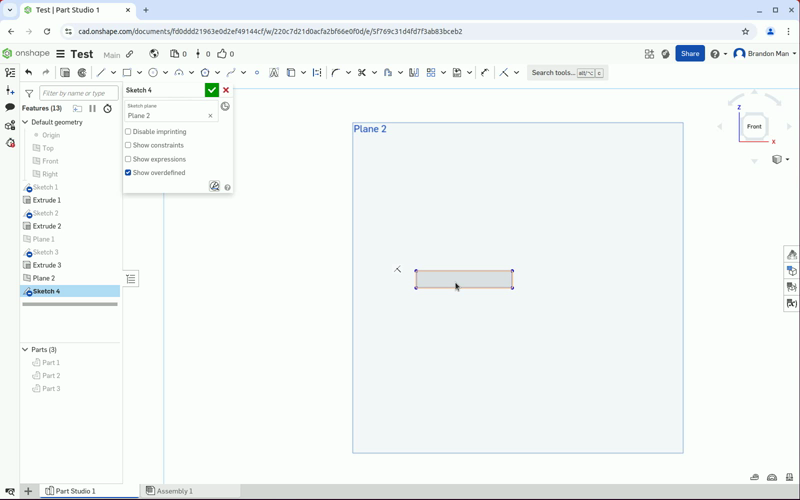
click(455, 282)
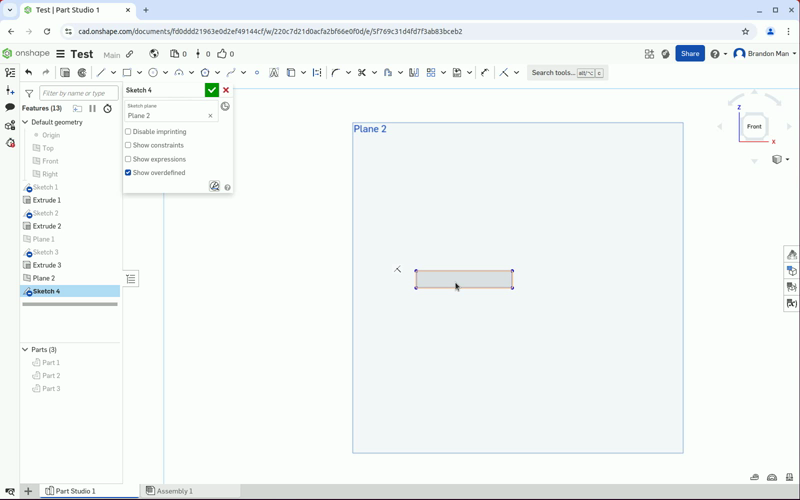
scroll(-6)
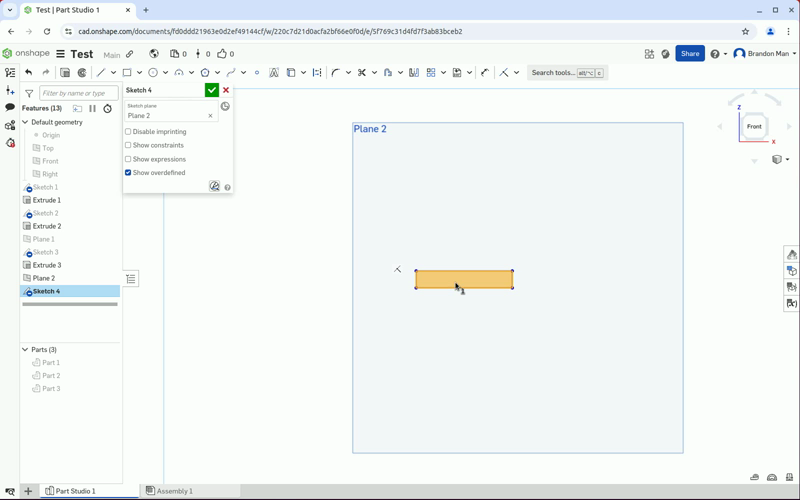
scroll(-6)
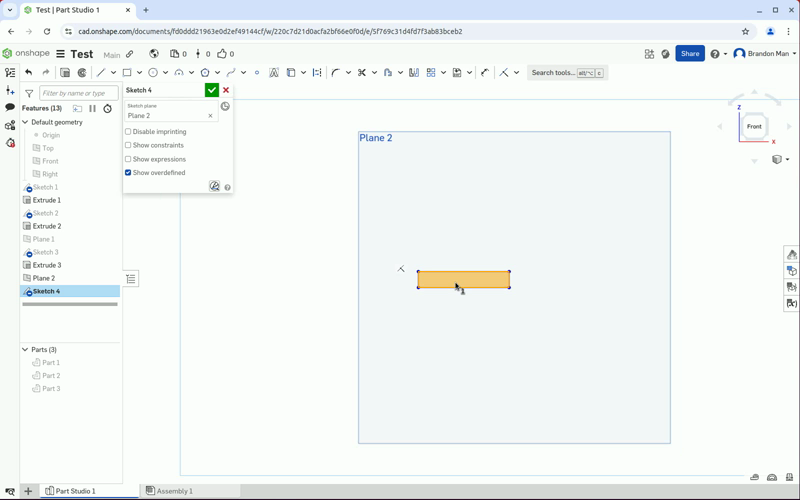
scroll(-6)
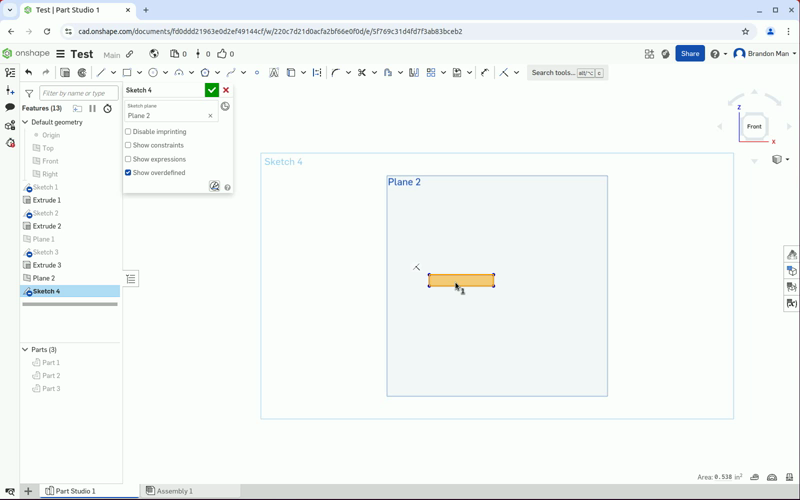
scroll(-6)
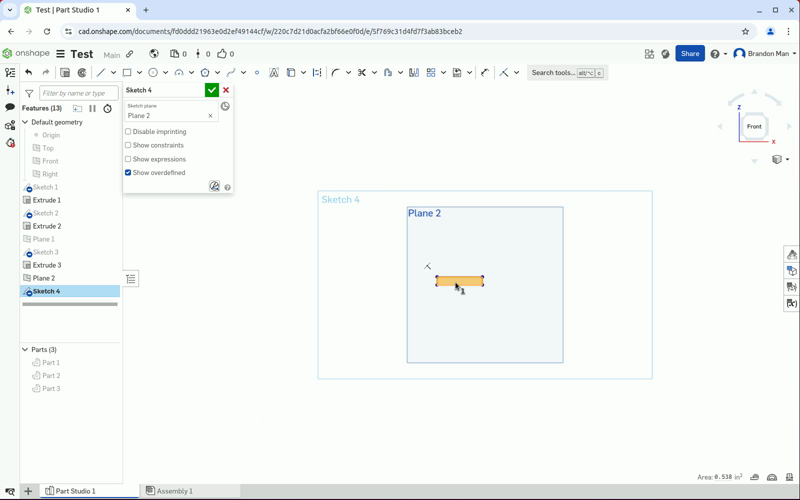
scroll(-6)
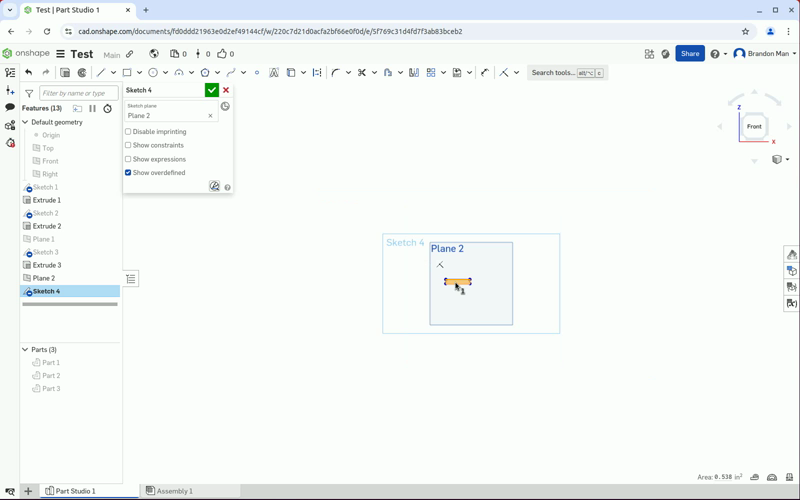
scroll(-6)
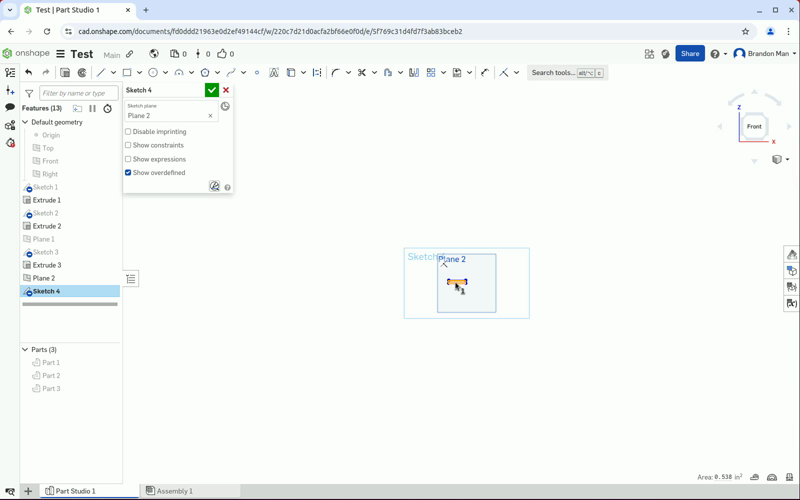
scroll(-6)
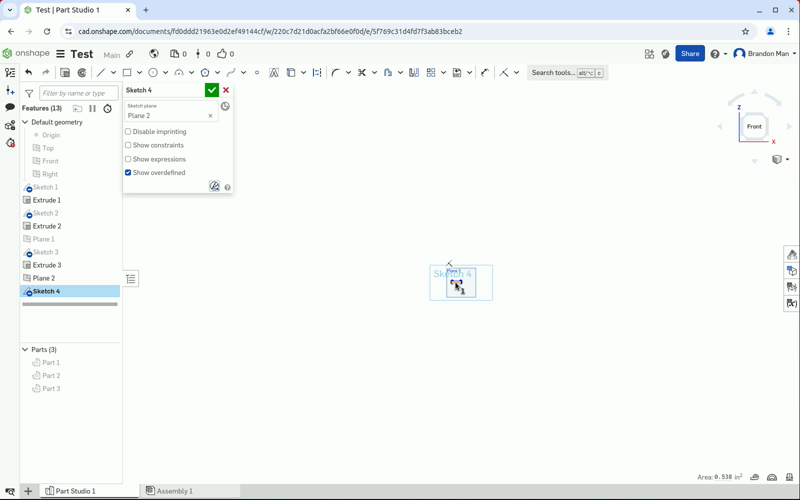
mouse_move(73, 352)
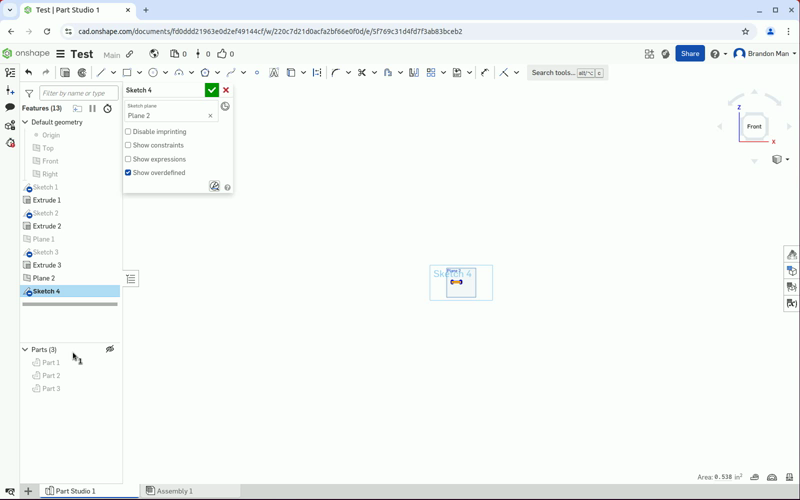
key(shift+y)
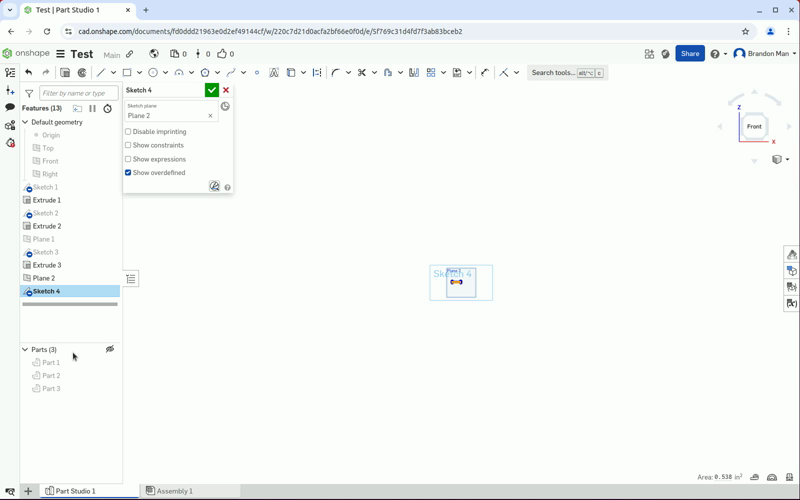
key(shift+e)
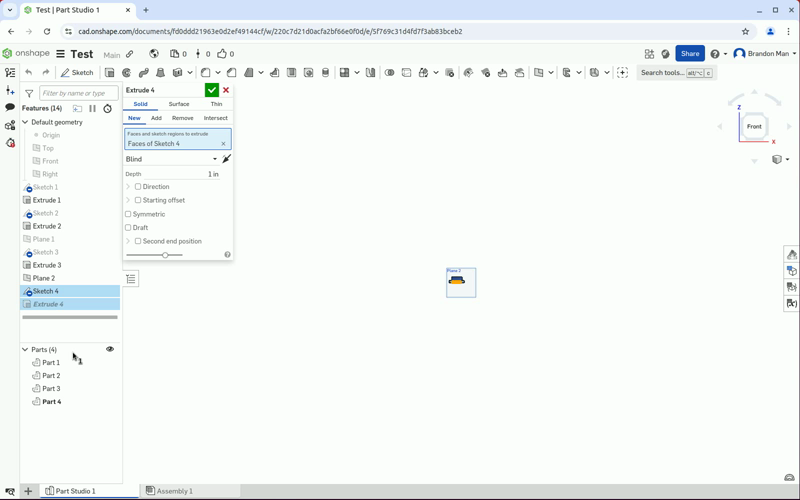
mouse_move(143, 106)
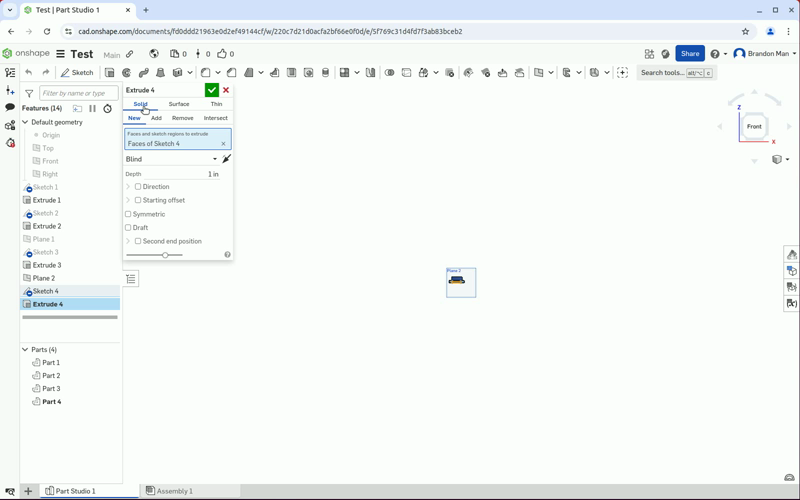
click(143, 106)
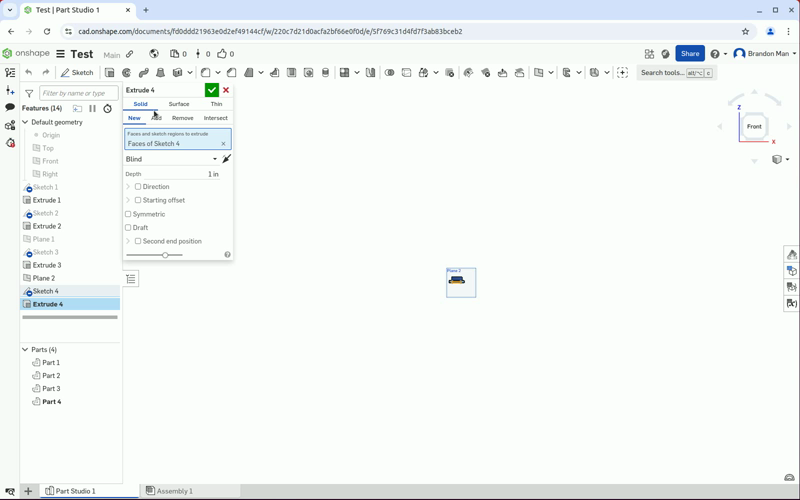
mouse_move(186, 120)
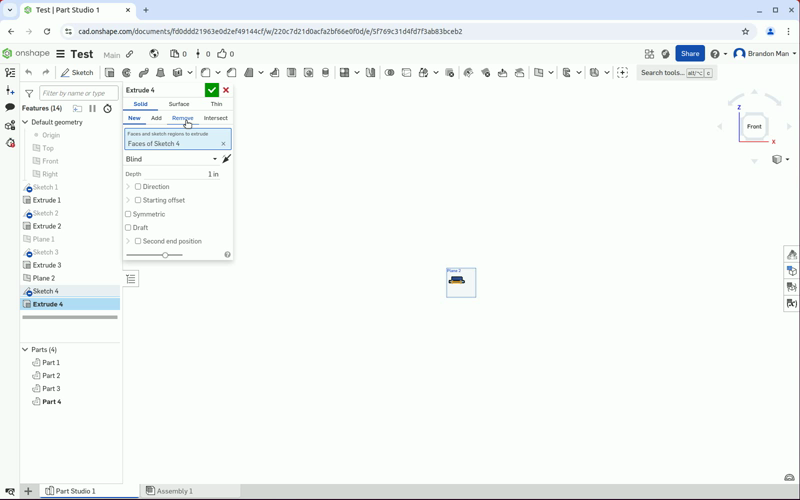
click(186, 120)
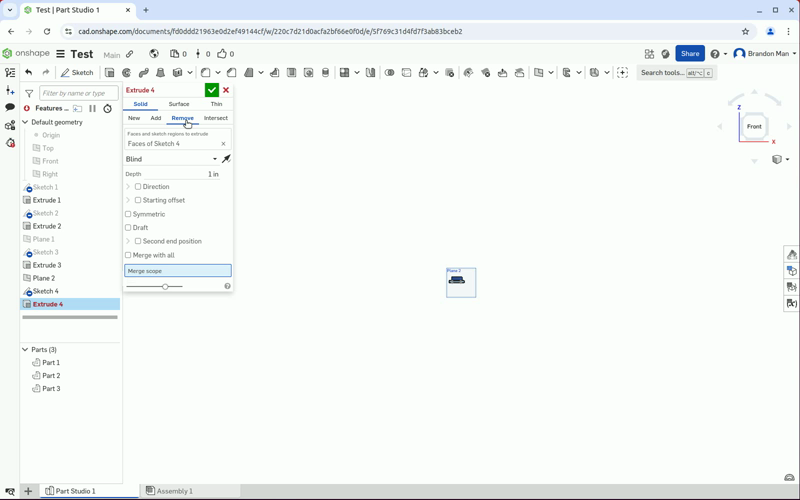
key(tab, 4)
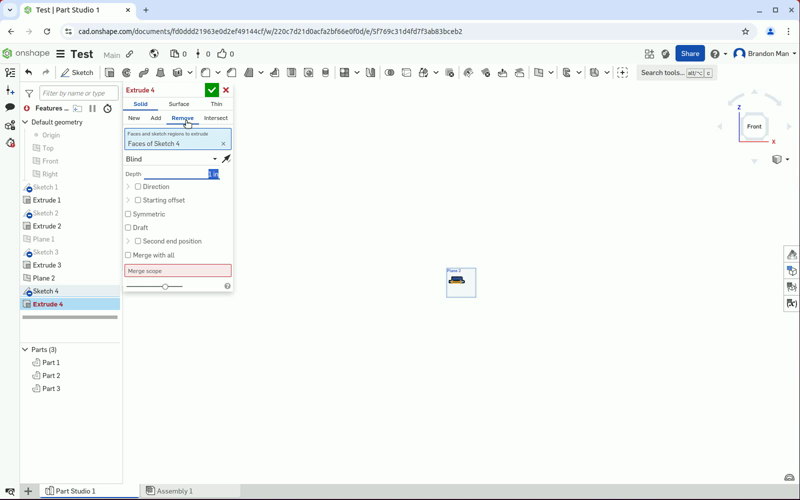
text(14.924)
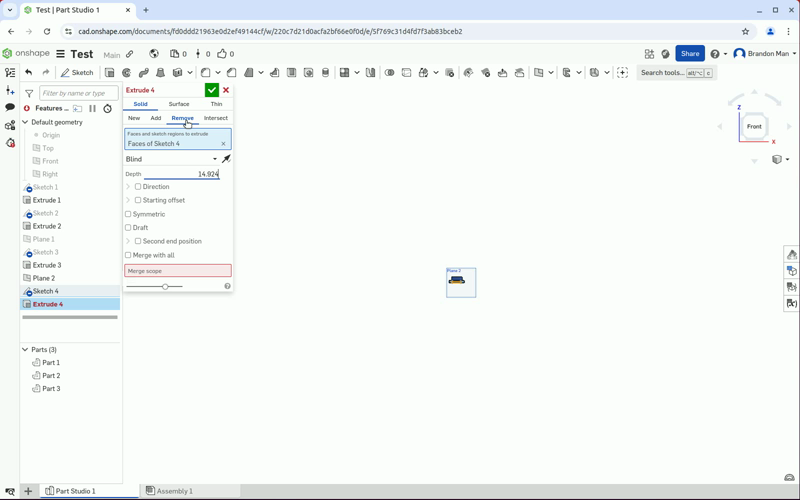
key(tab, 6)
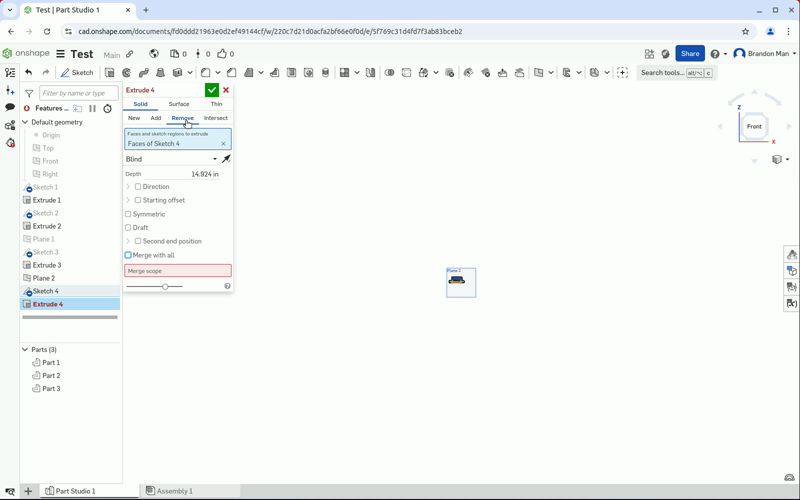
key(space)
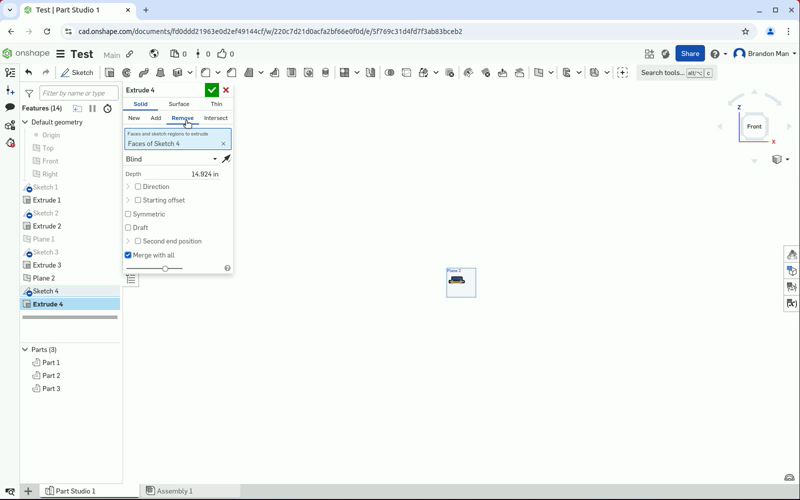
key(enter)
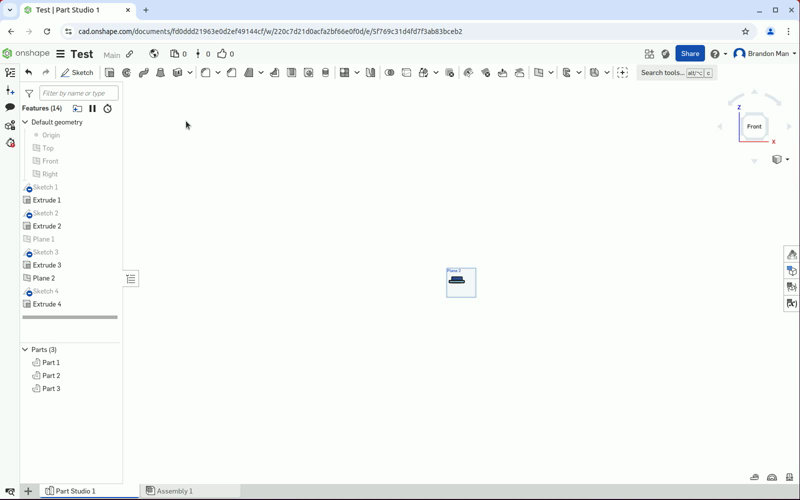
key(shift+h)
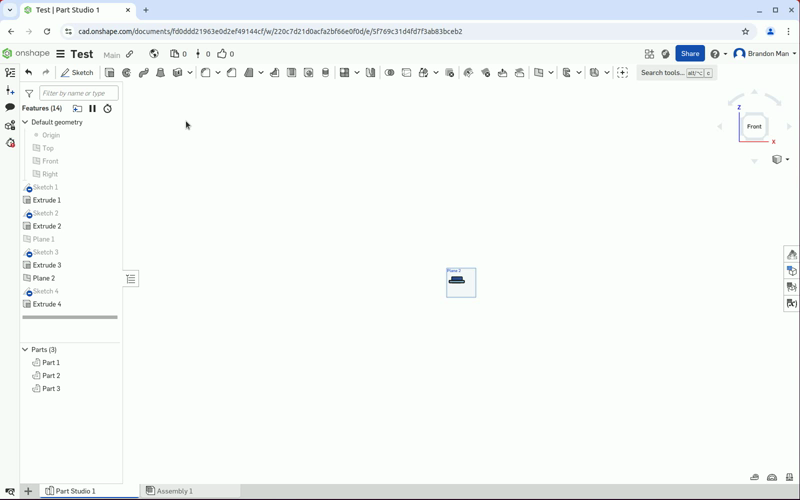
key(shift+h)
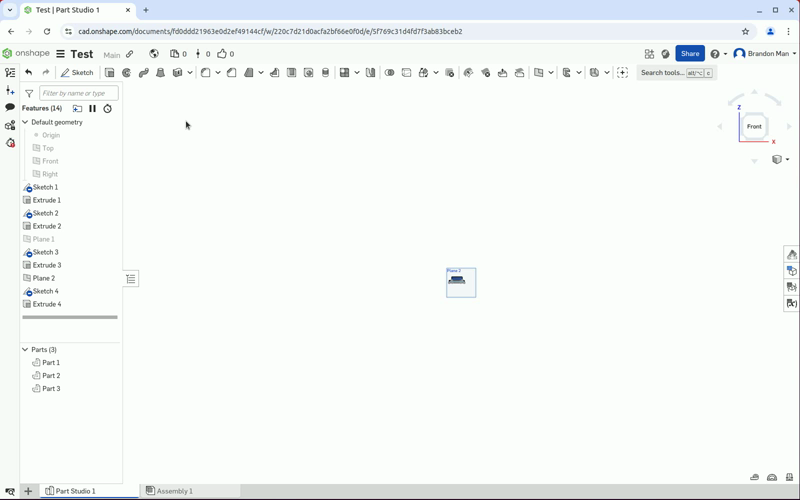
key(shift+7)
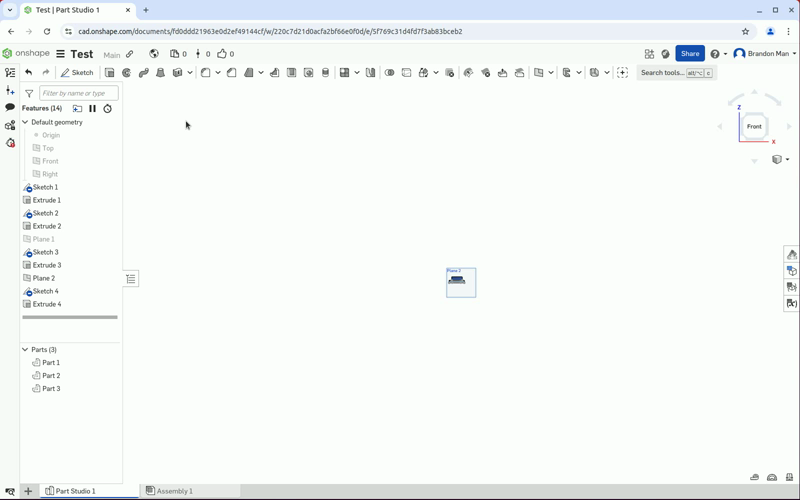
key(left, 2)
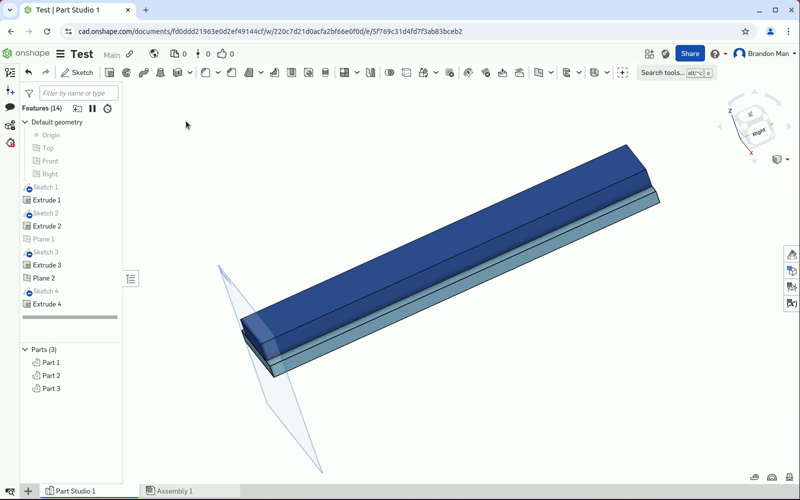
key(down, 2)
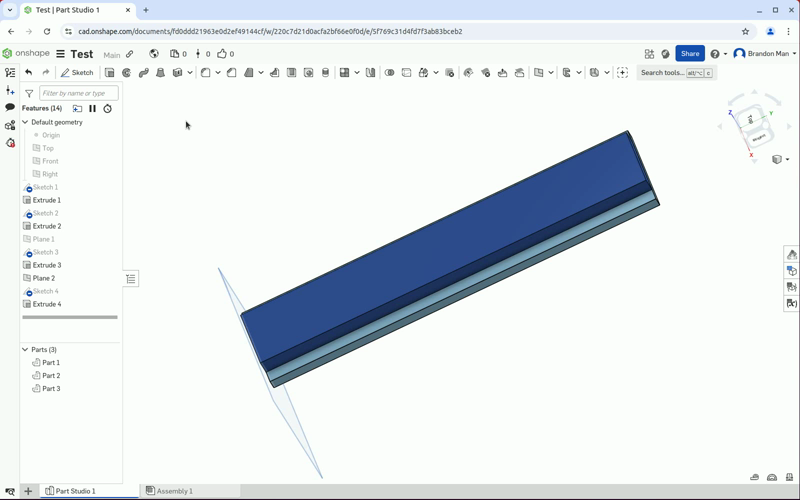
key(up, 2)
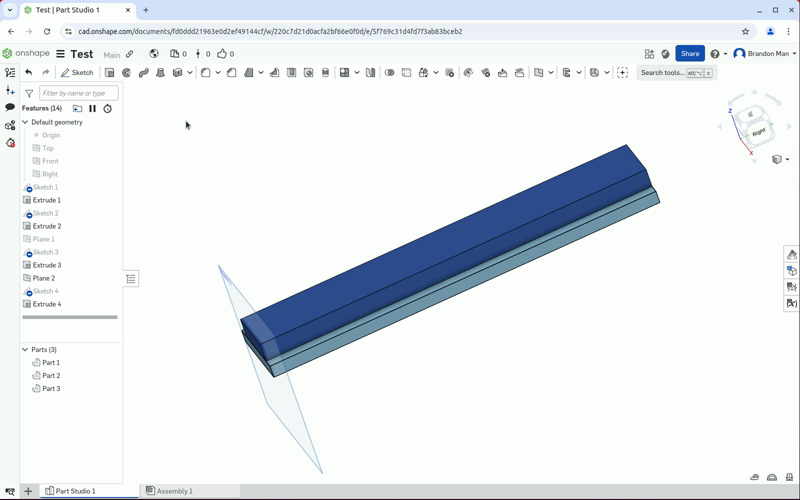
key(right, 2)
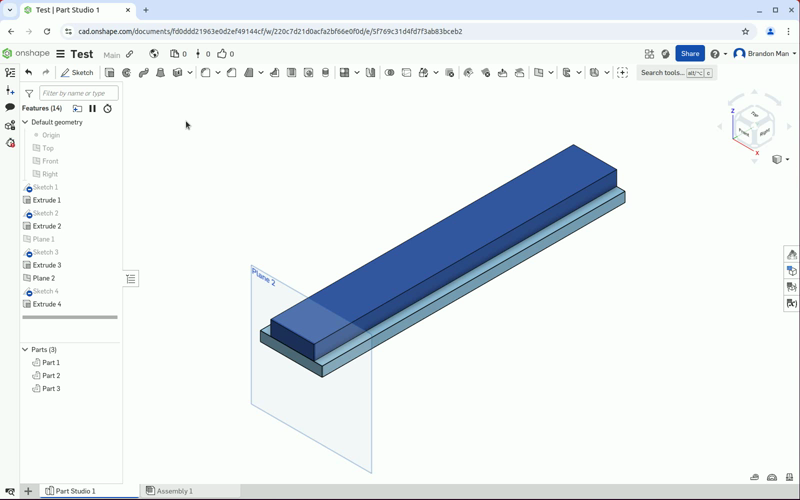
mouse_move(73, 189)
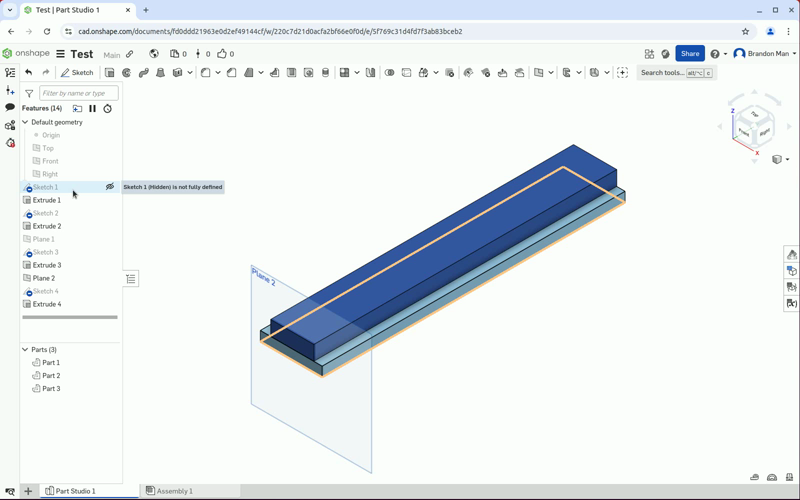
click(73, 189)